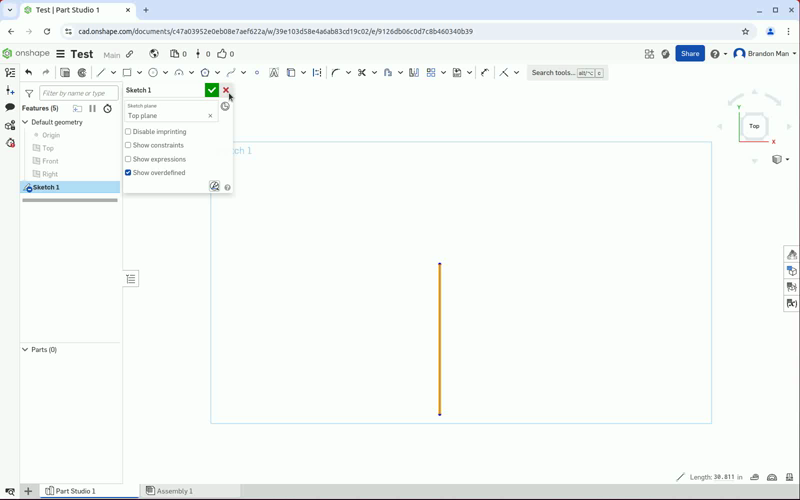
key(shift+h)
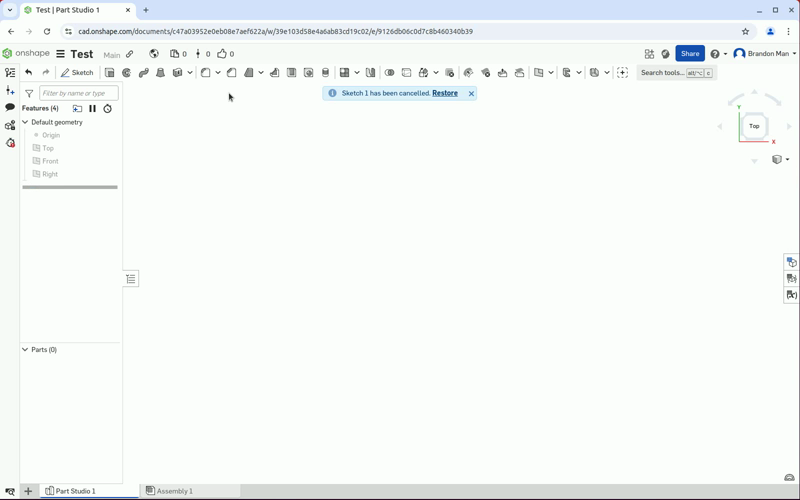
mouse_move(73, 352)
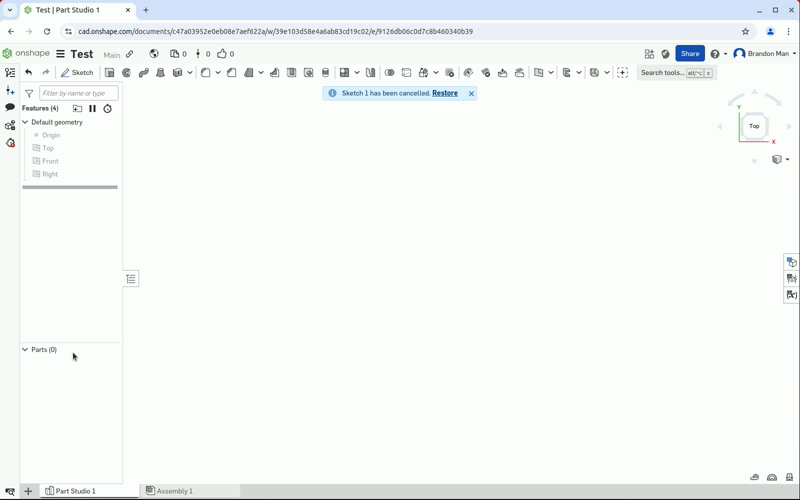
key(y)
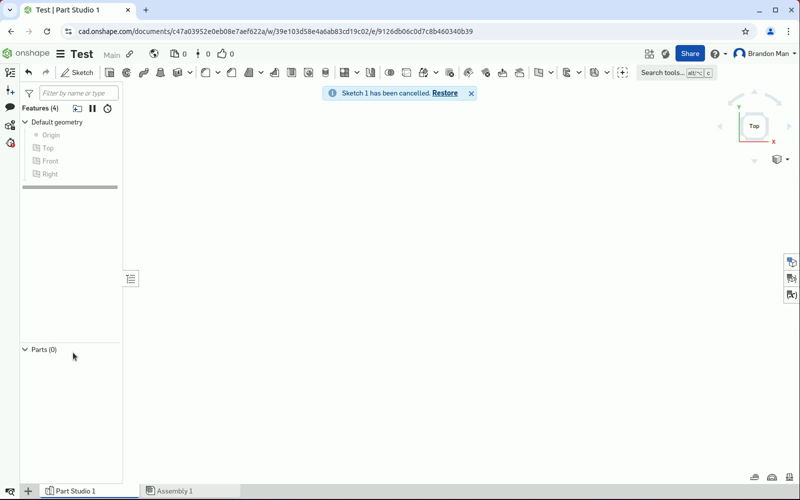
key(shift+p)
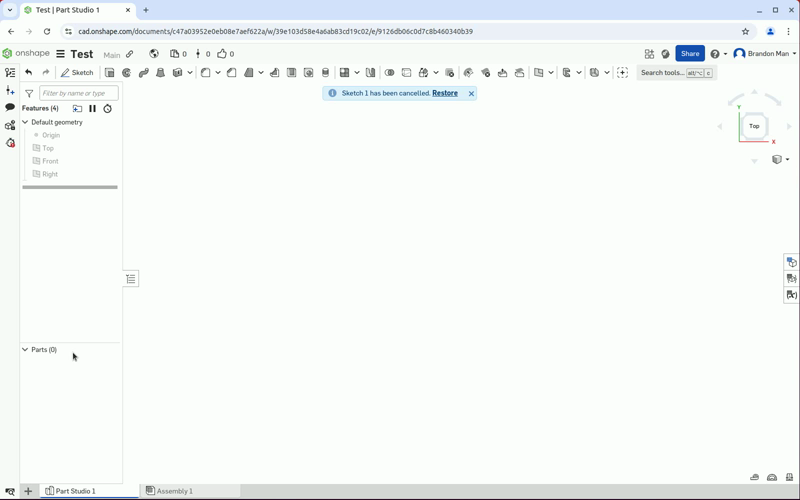
key(space)
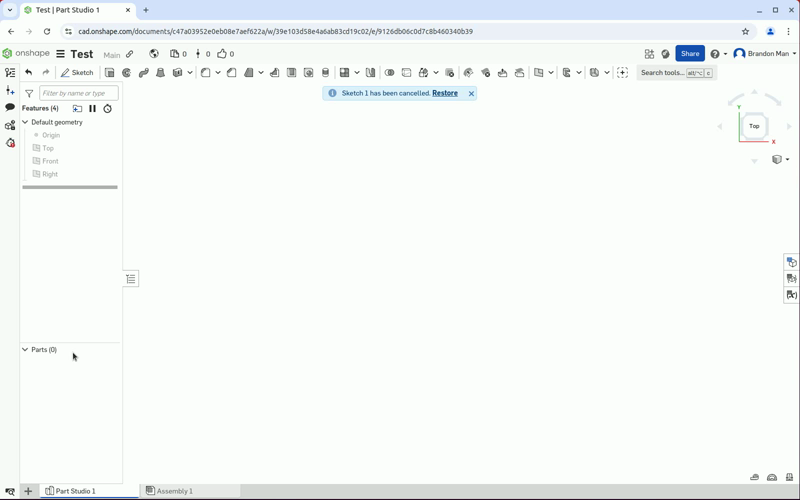
key_down(shift)
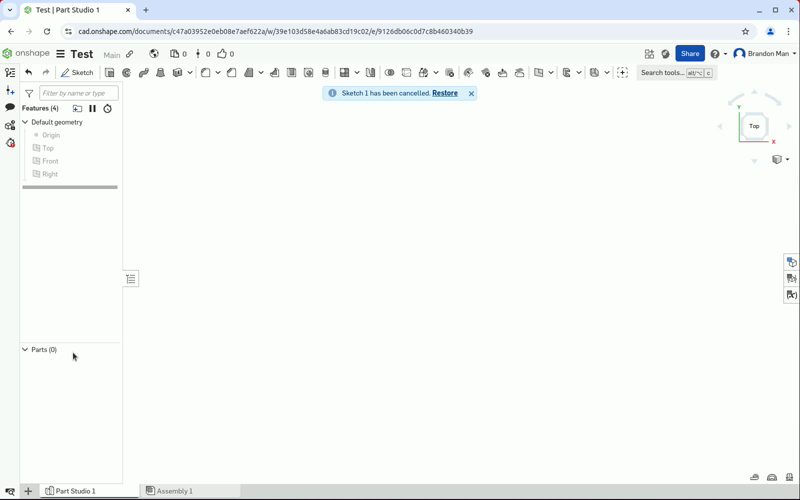
key(up)
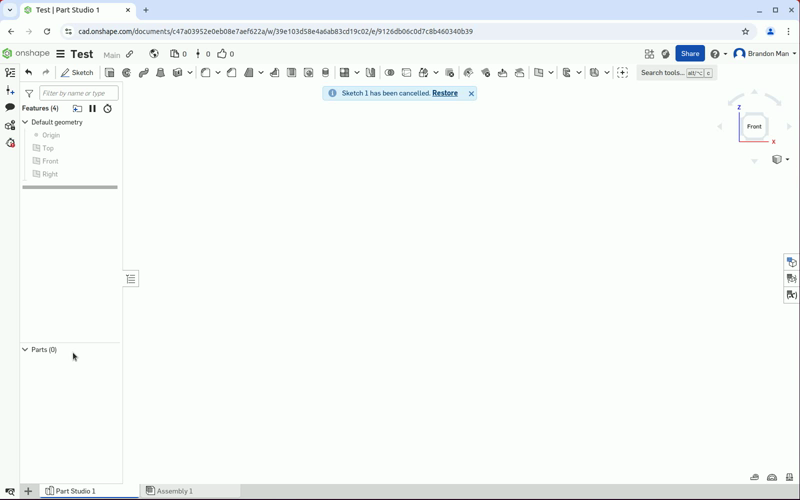
key_up(shift)
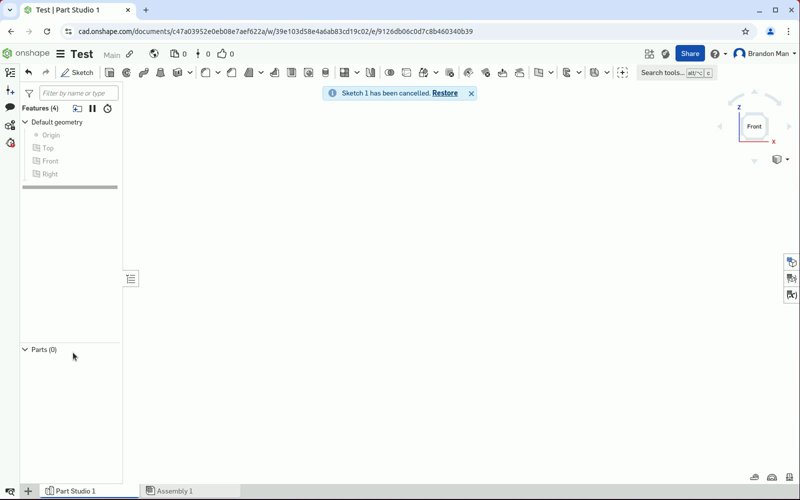
key(space)
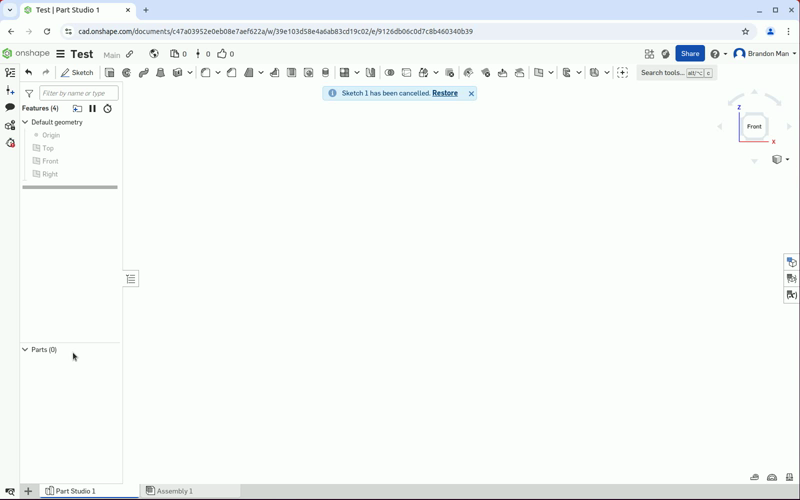
key_down(shift)
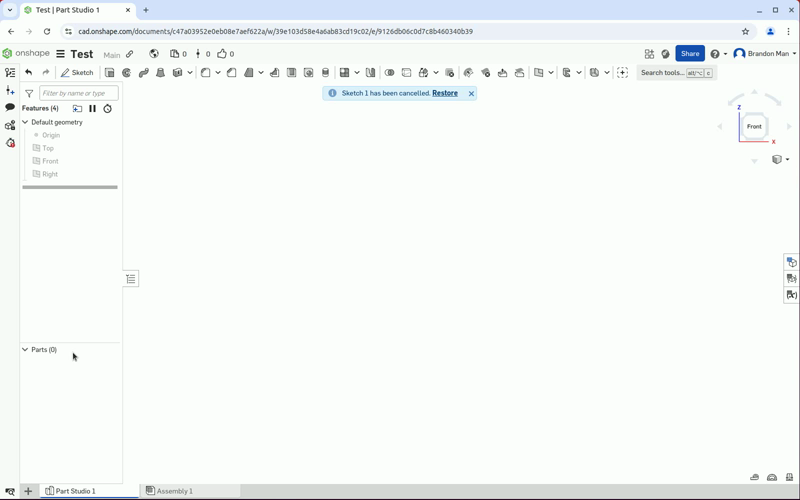
key(left)
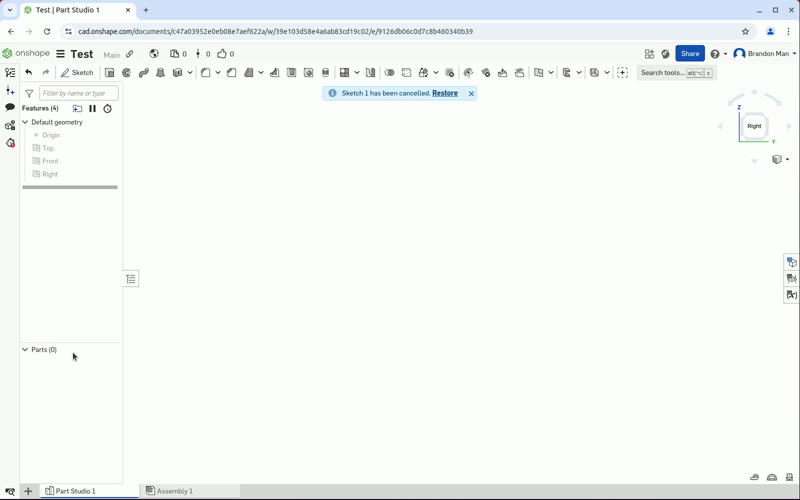
key_up(shift)
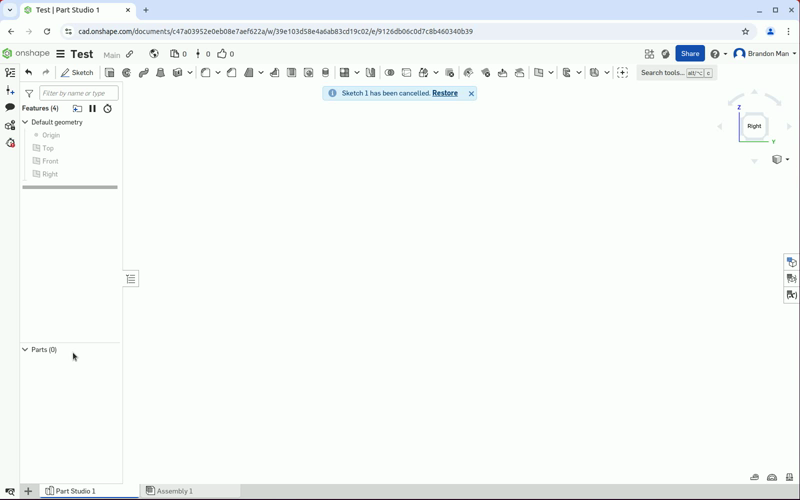
mouse_move(73, 352)
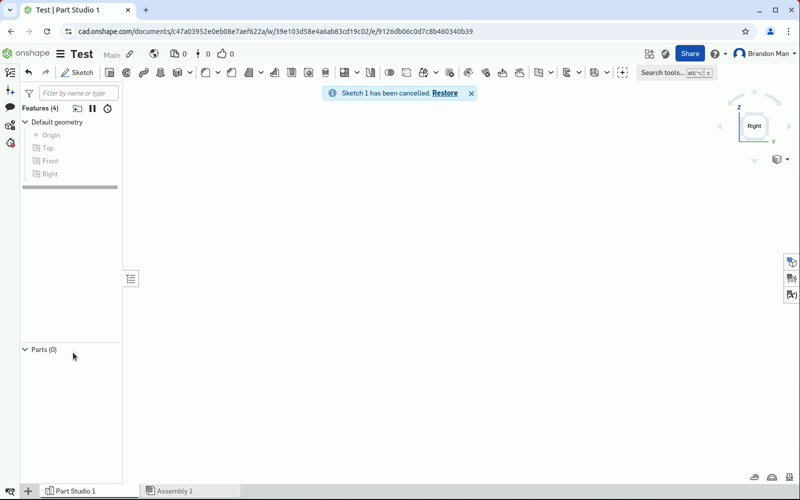
key(shift+y)
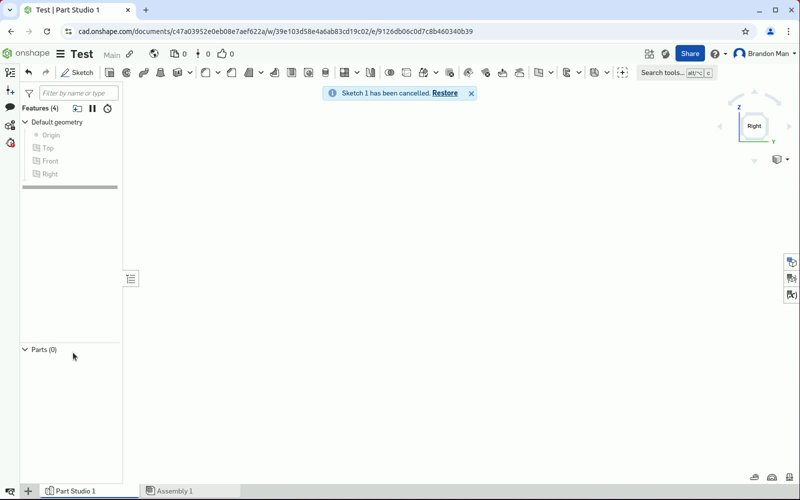
key(shift+s)
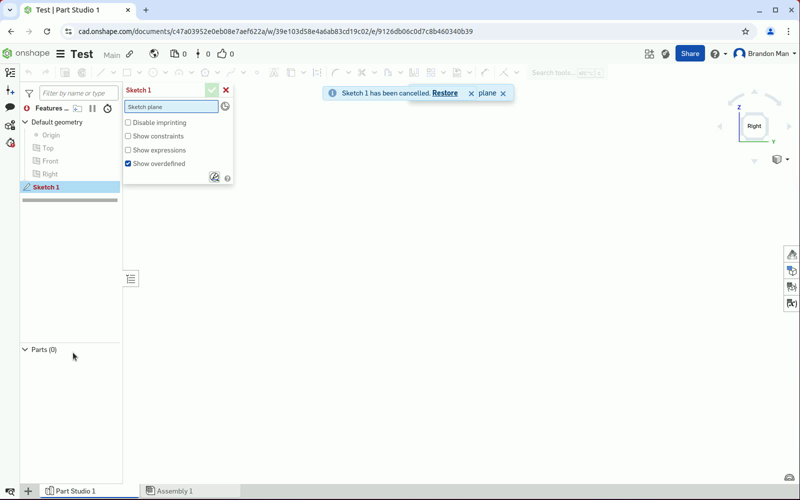
mouse_move(73, 176)
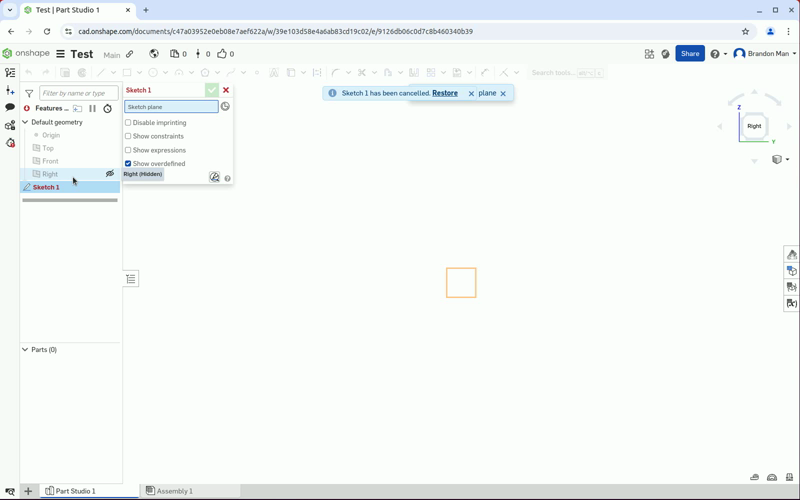
click(73, 176)
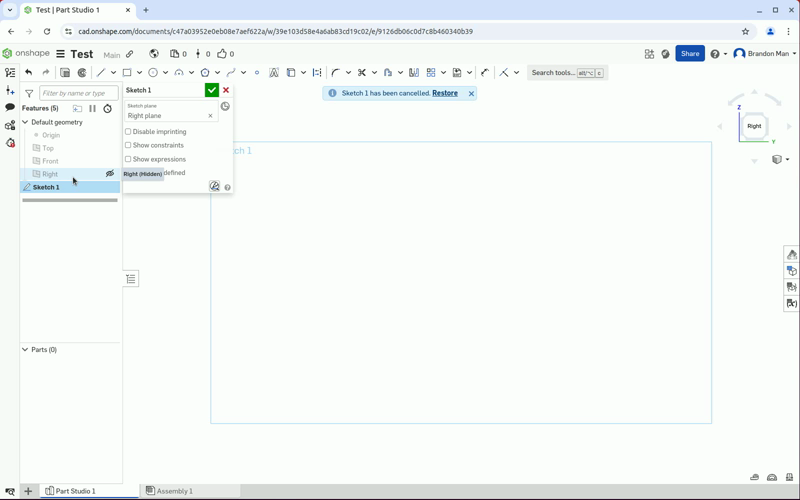
mouse_move(73, 352)
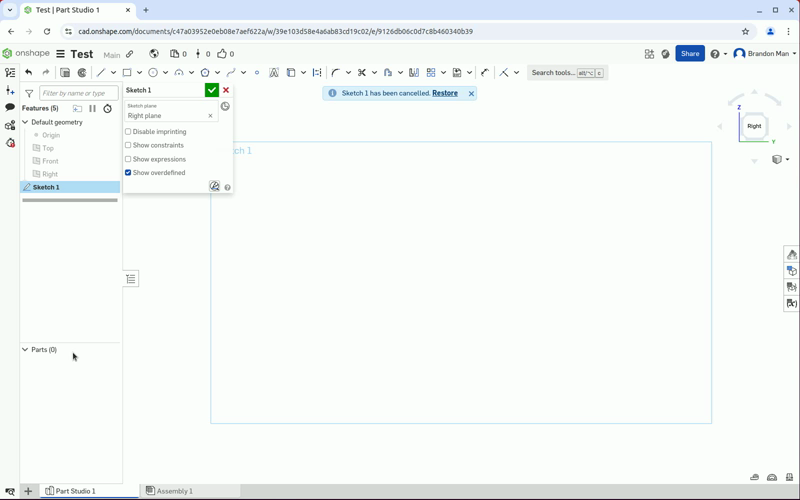
key(y)
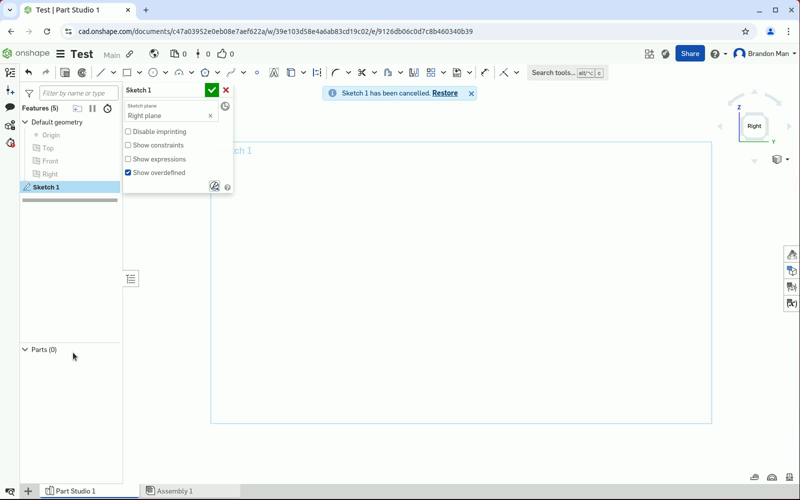
key(l)
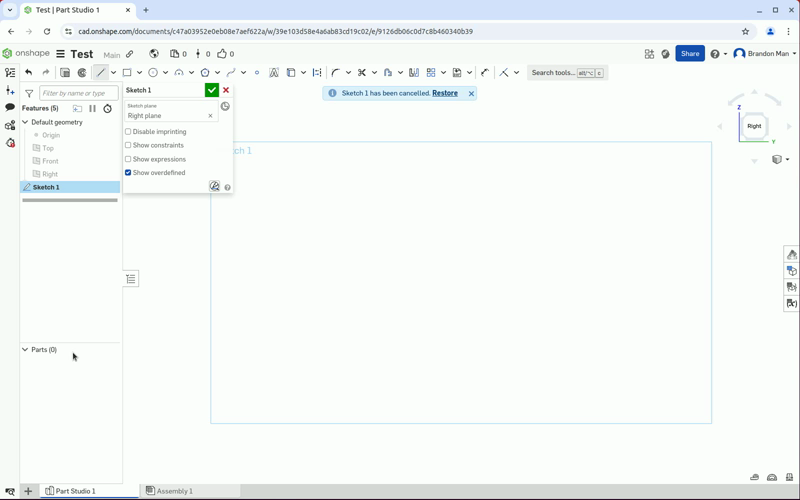
key_down(shift)
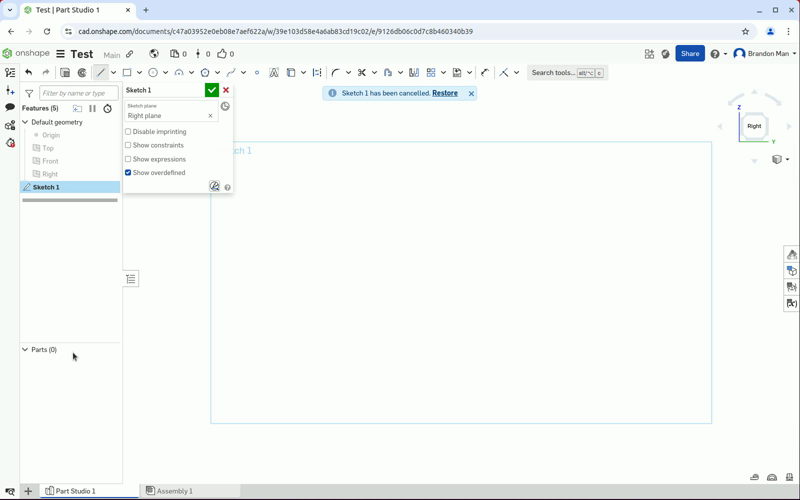
mouse_move(348, 288)
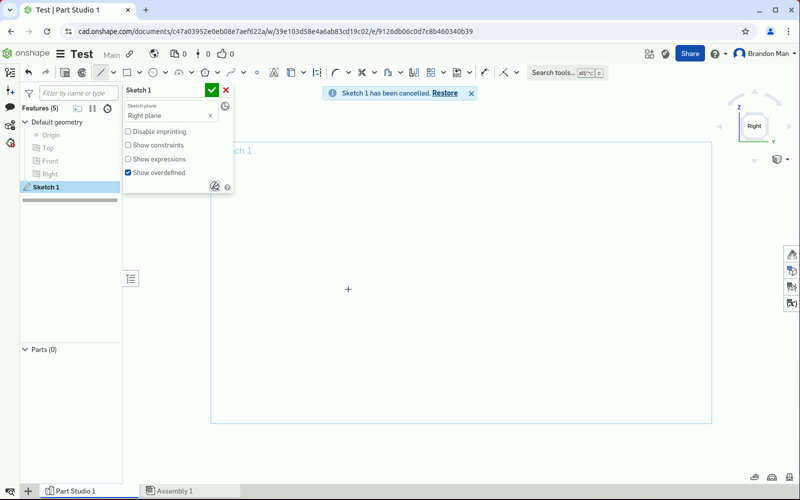
click(348, 288)
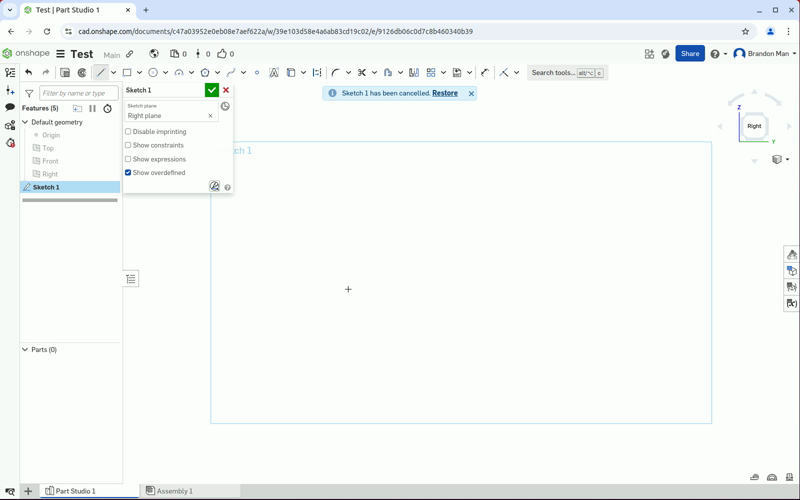
key_up(shift)
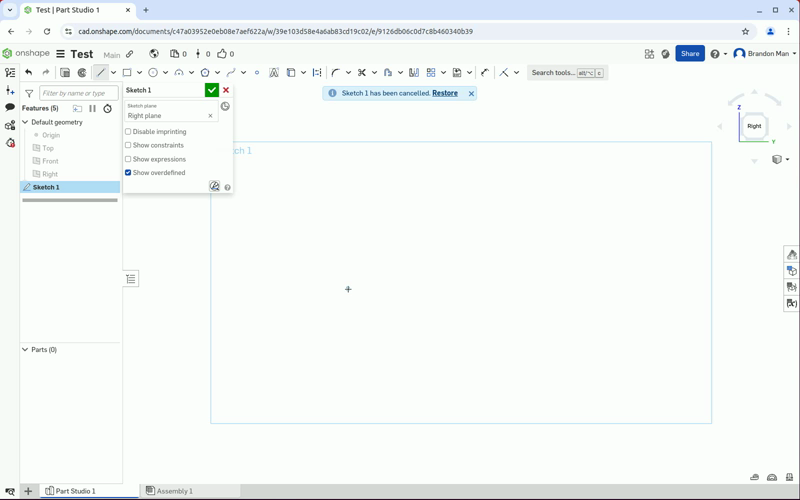
key_down(shift)
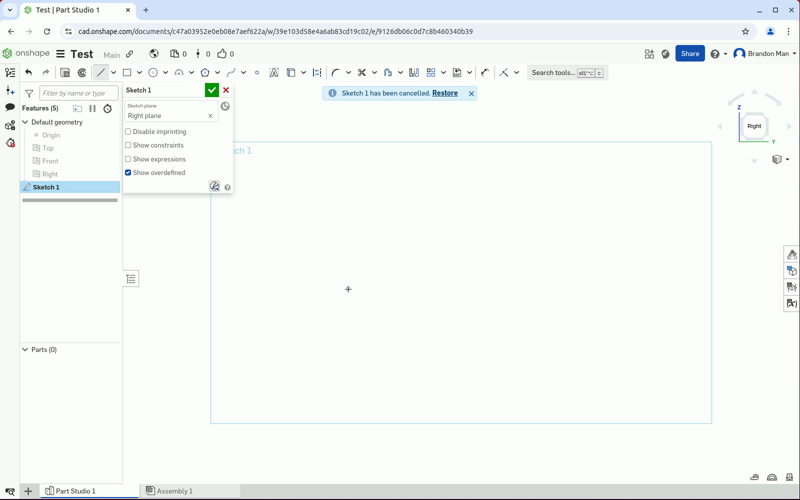
mouse_move(572, 288)
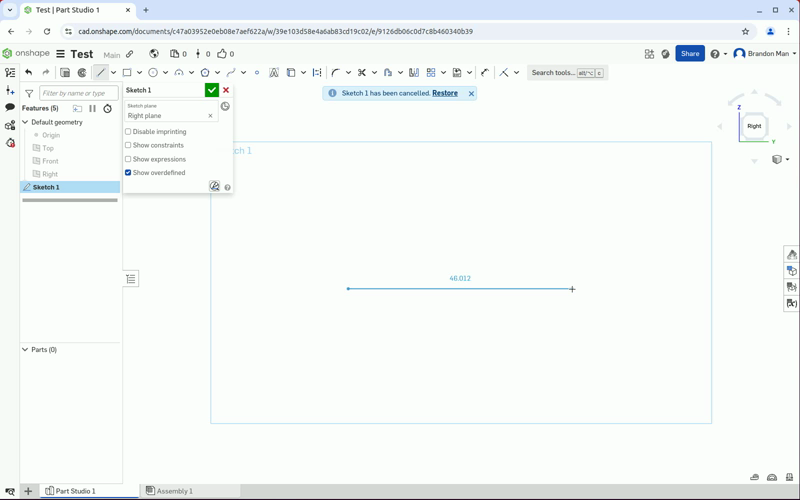
click(572, 288)
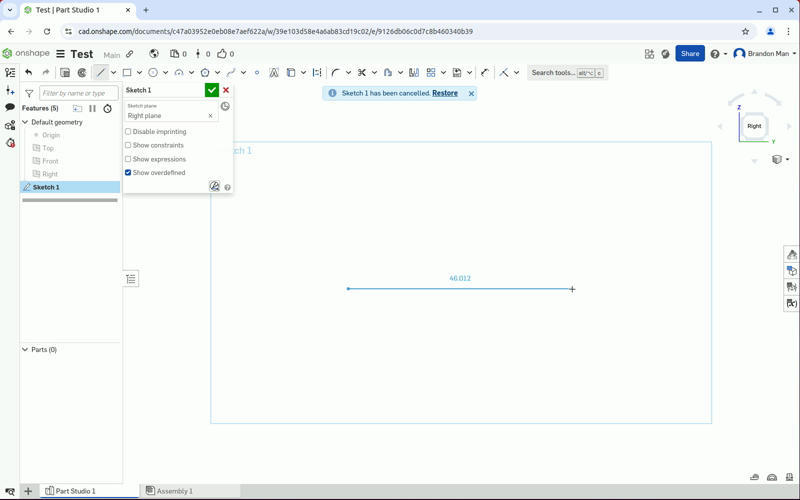
key_up(shift)
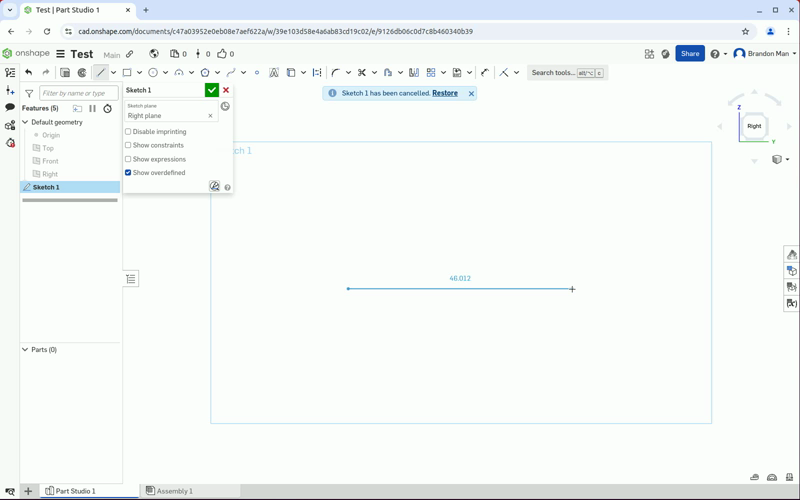
key_down(shift)
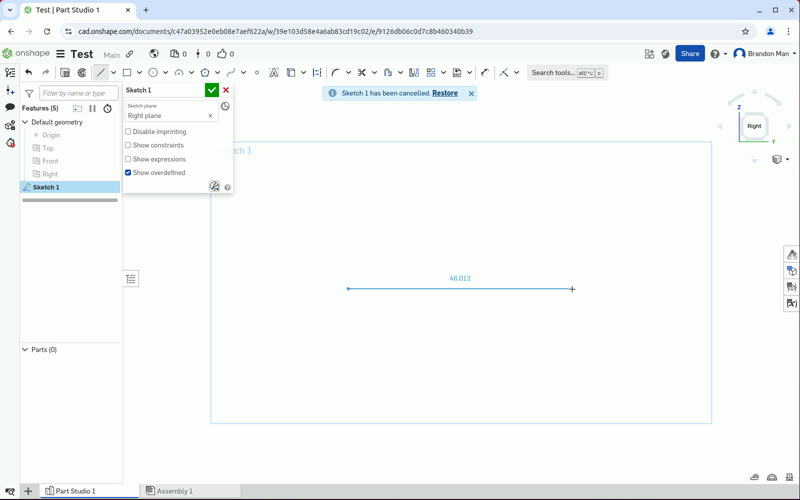
mouse_move(589, 288)
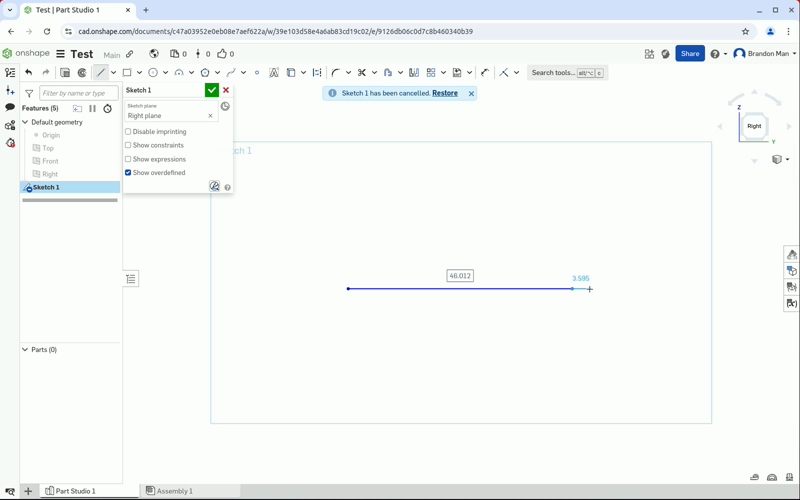
mouse_move(572, 276)
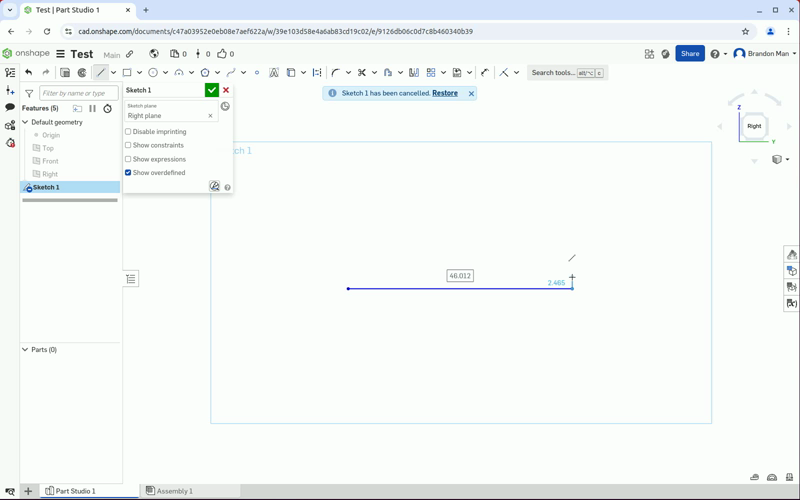
click(572, 276)
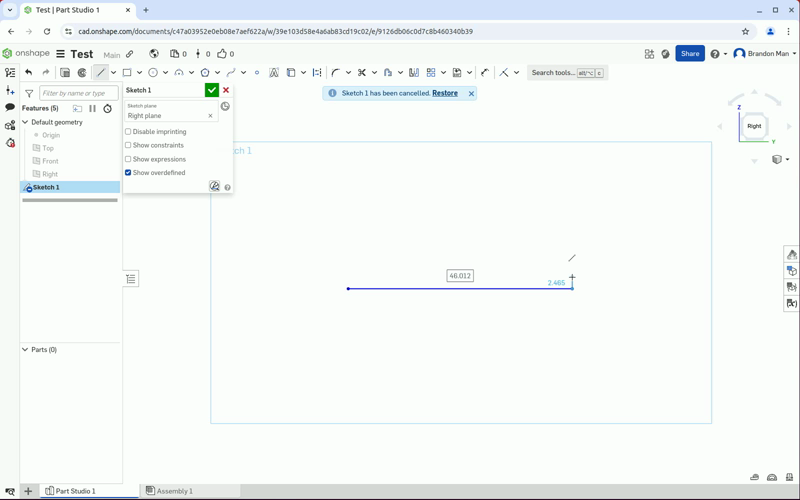
key_up(shift)
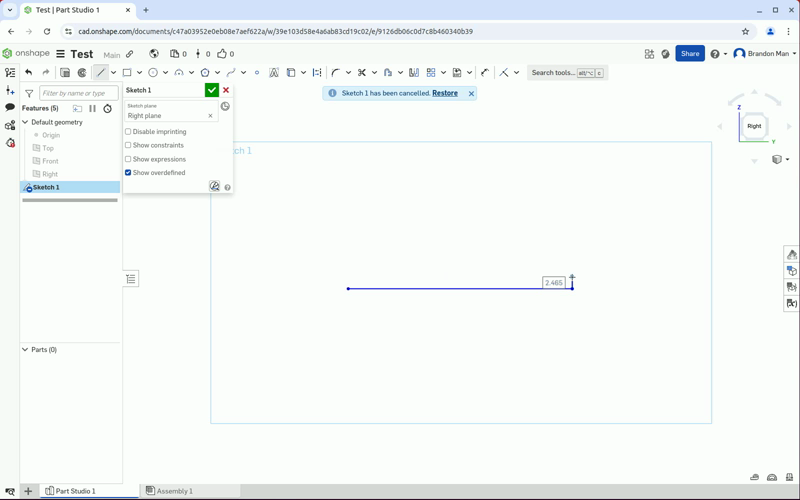
key_down(shift)
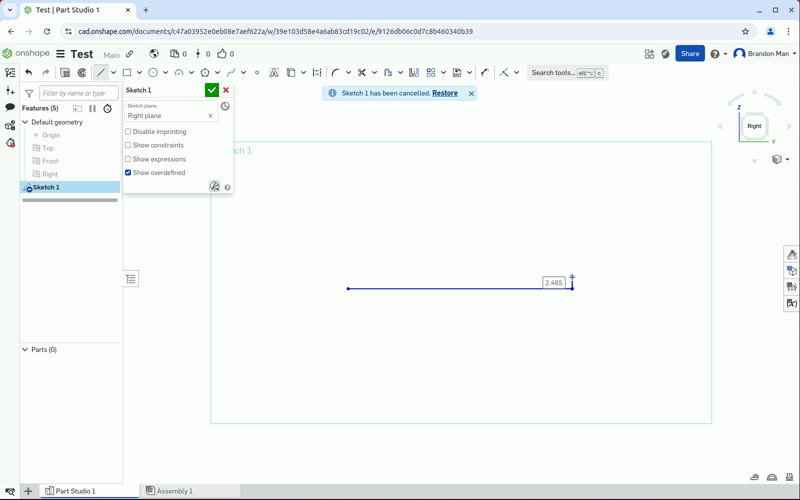
mouse_move(348, 276)
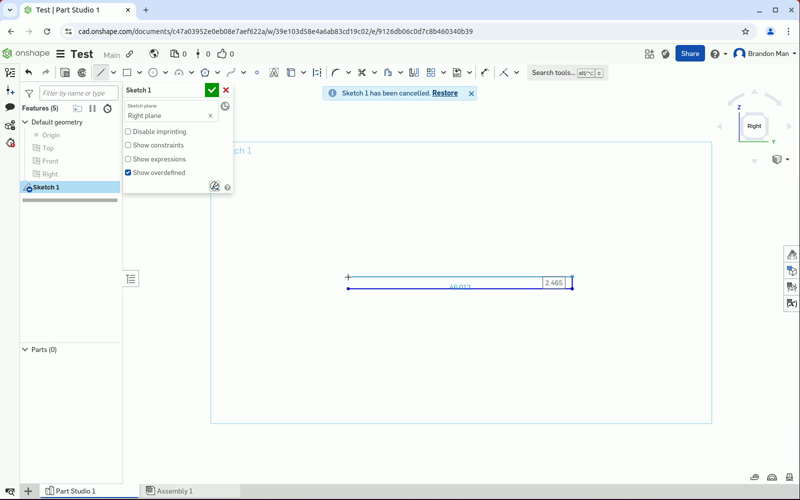
click(348, 276)
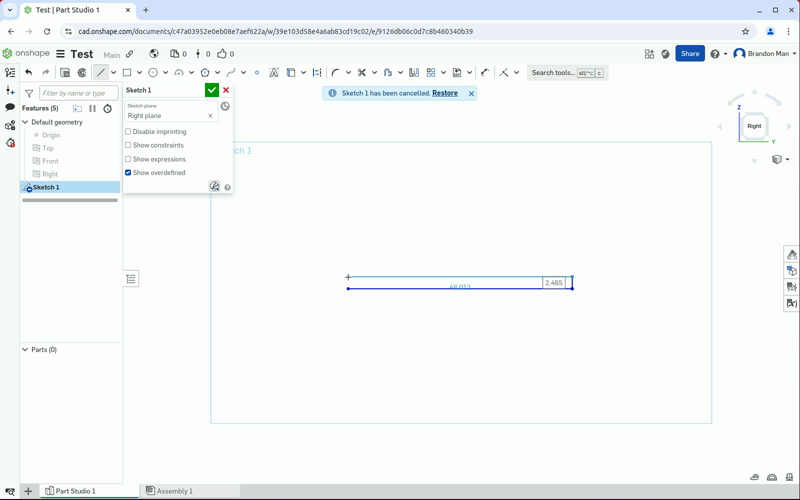
key_up(shift)
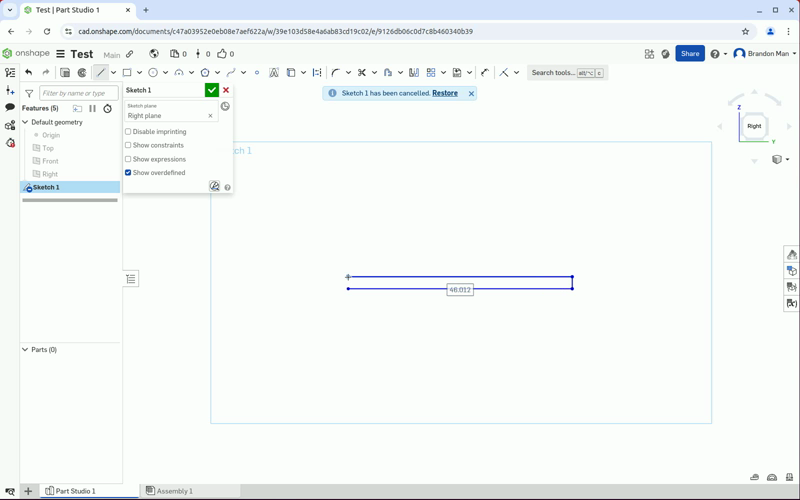
mouse_move(378, 276)
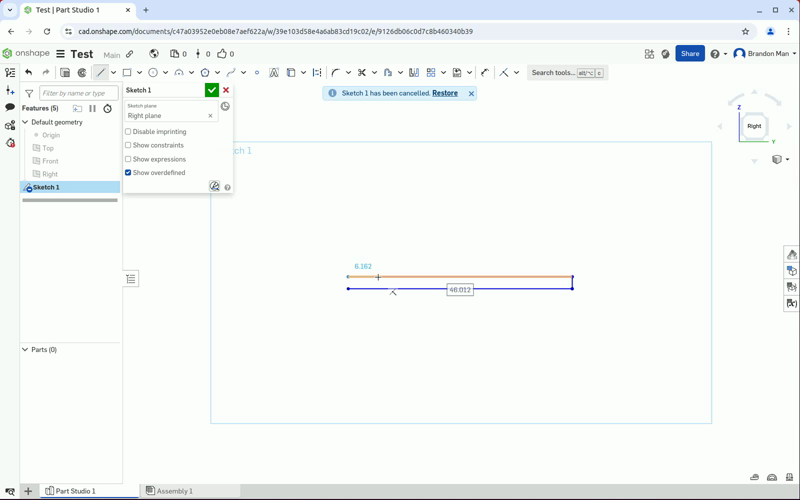
key_down(shift)
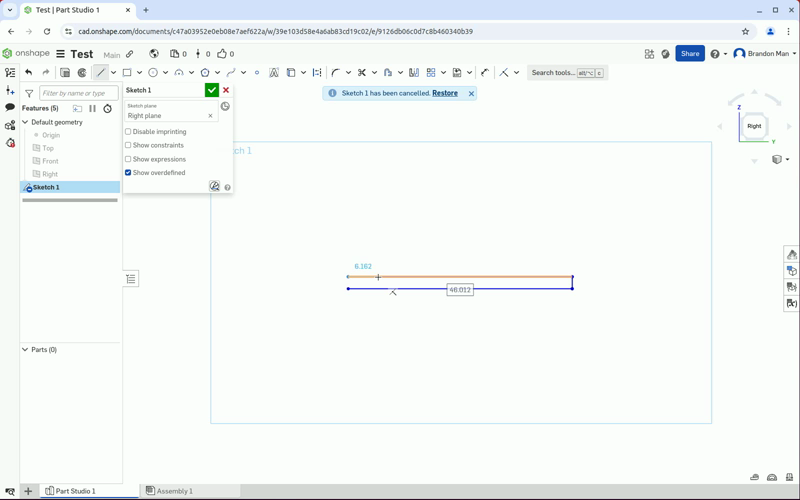
mouse_move(348, 288)
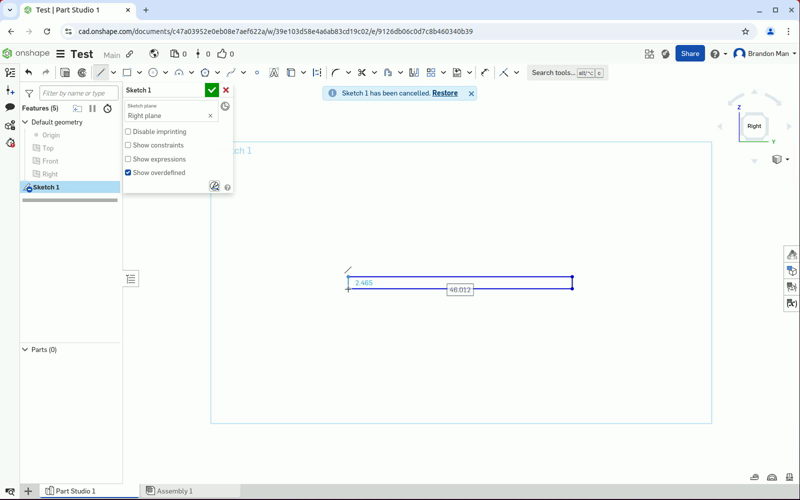
key_up(shift)
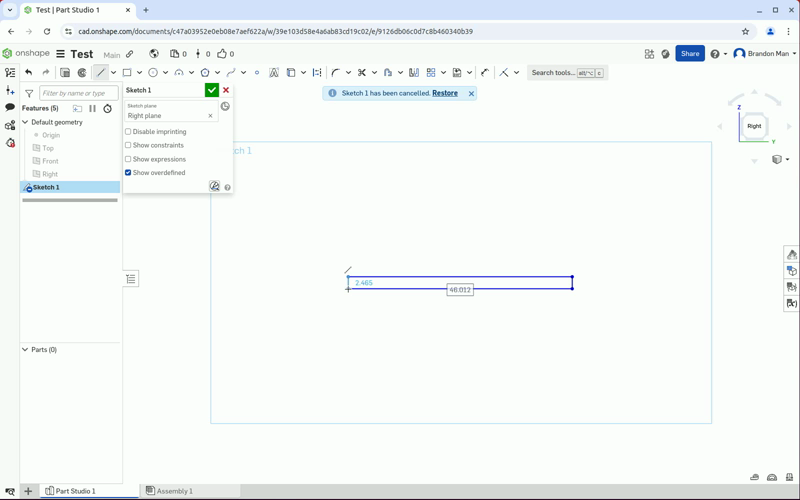
click(348, 288)
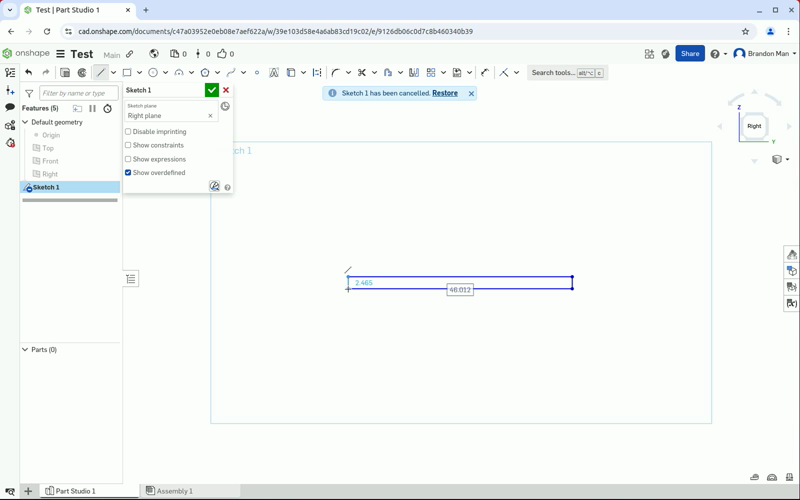
key(esc)
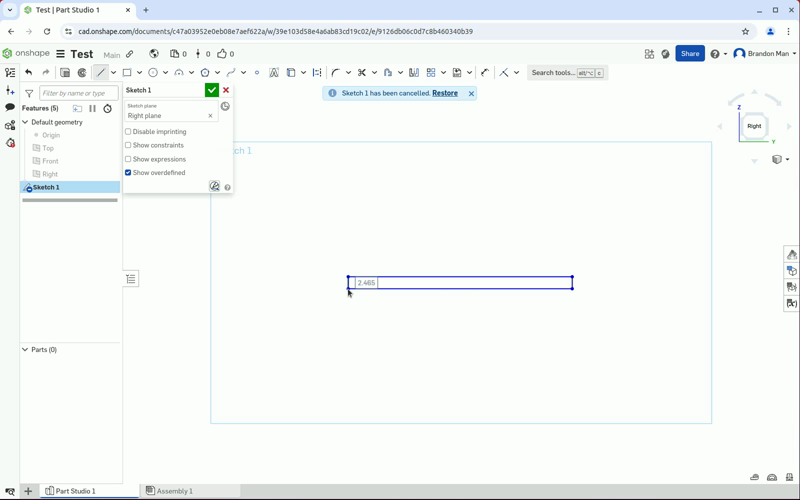
mouse_move(499, 282)
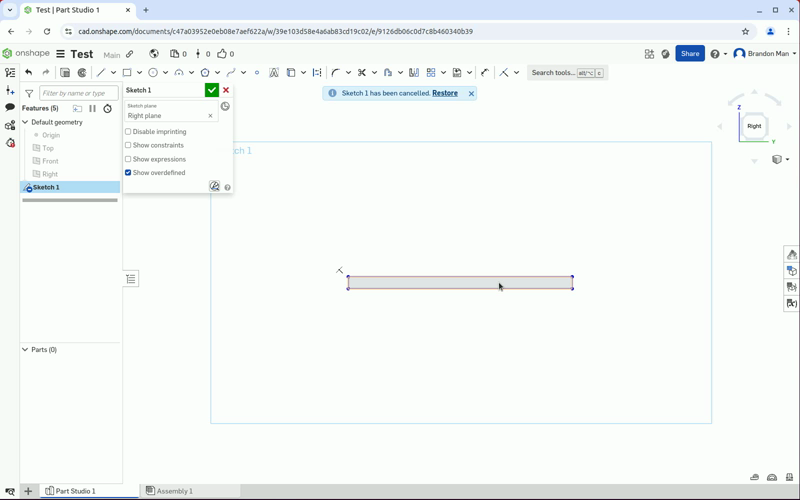
click(499, 282)
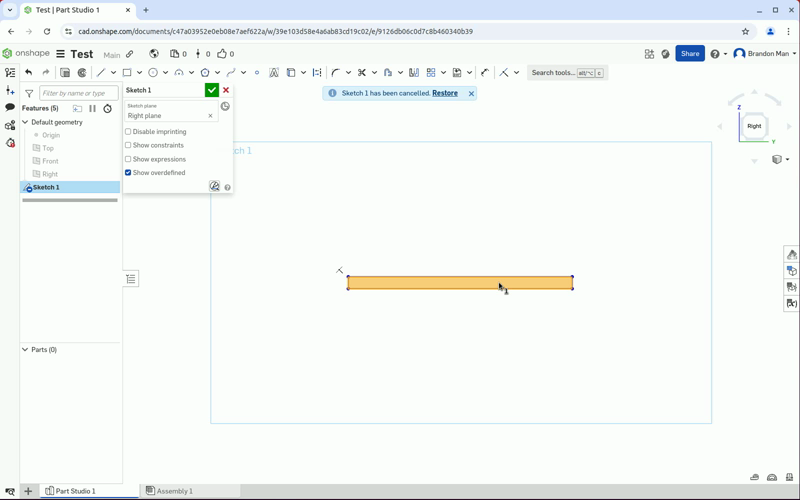
mouse_move(73, 352)
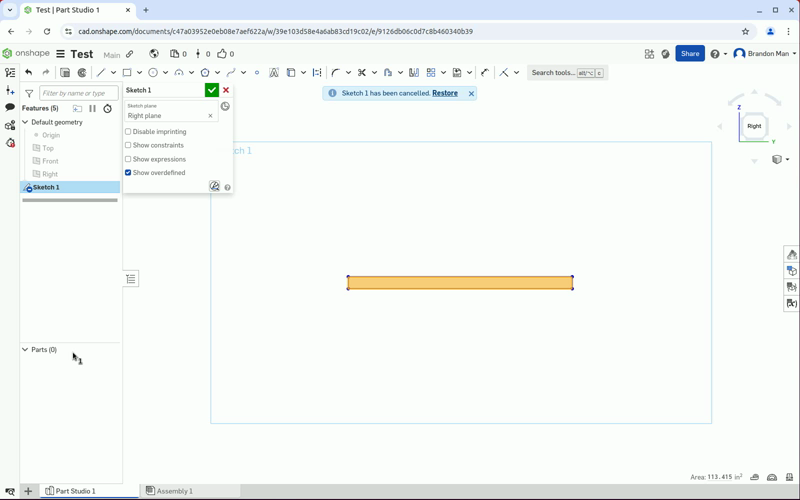
key(shift+y)
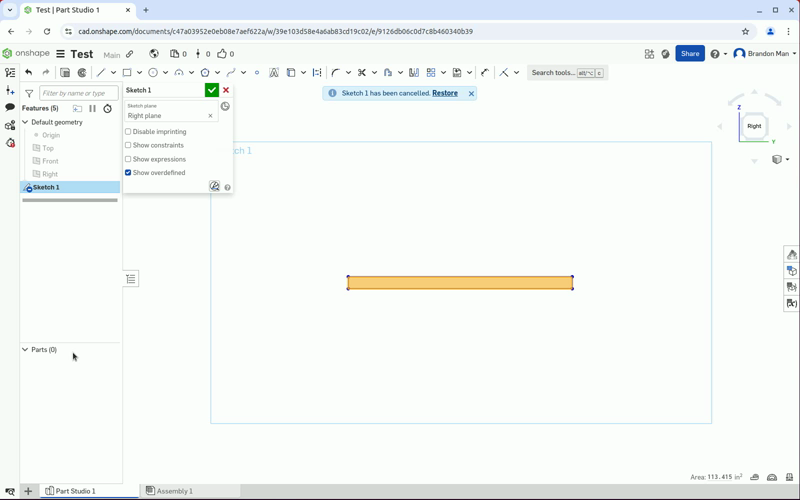
key(shift+e)
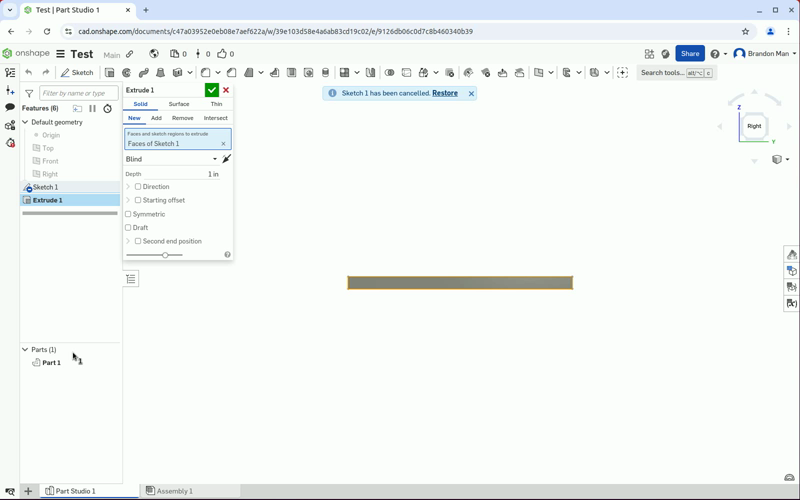
mouse_move(143, 106)
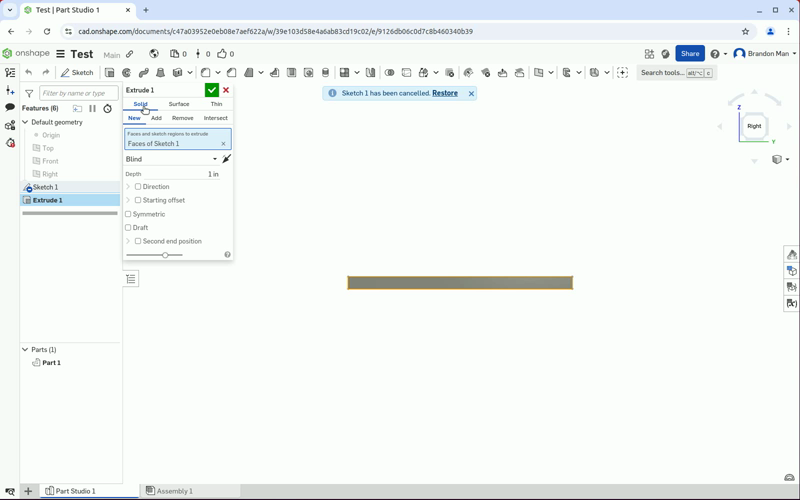
click(143, 106)
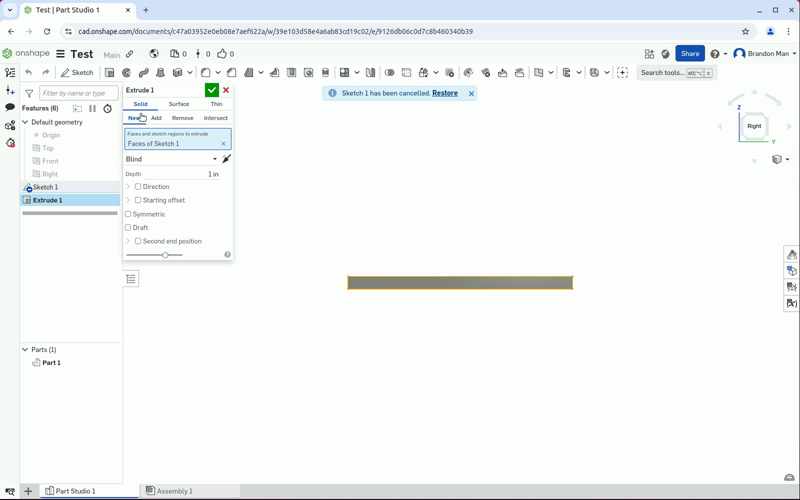
mouse_move(137, 120)
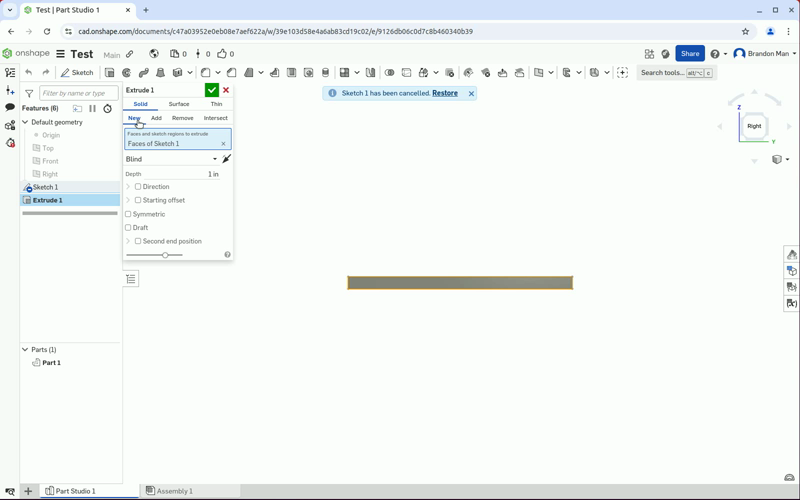
click(137, 120)
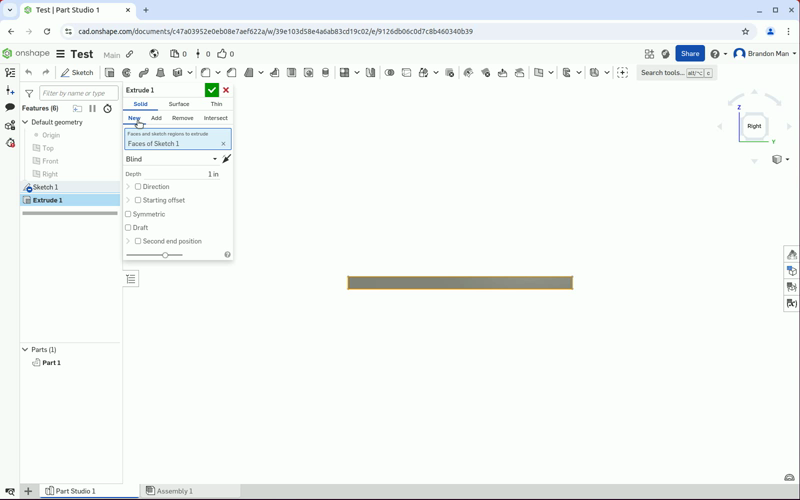
key(tab, 4)
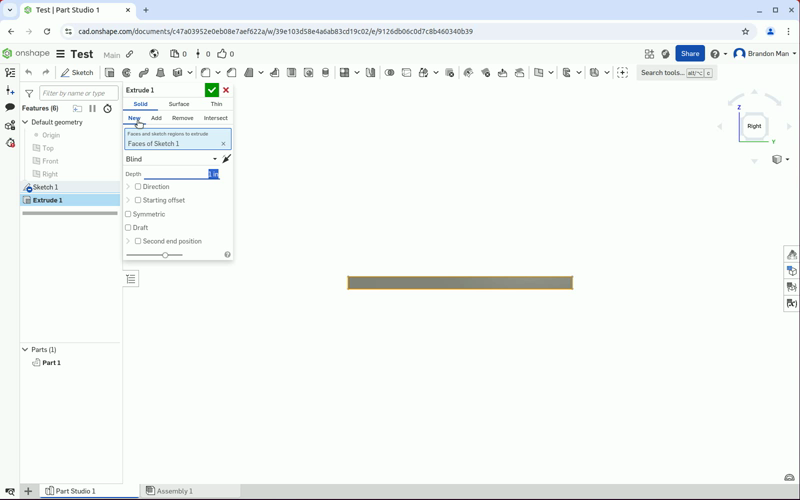
text(0.963)
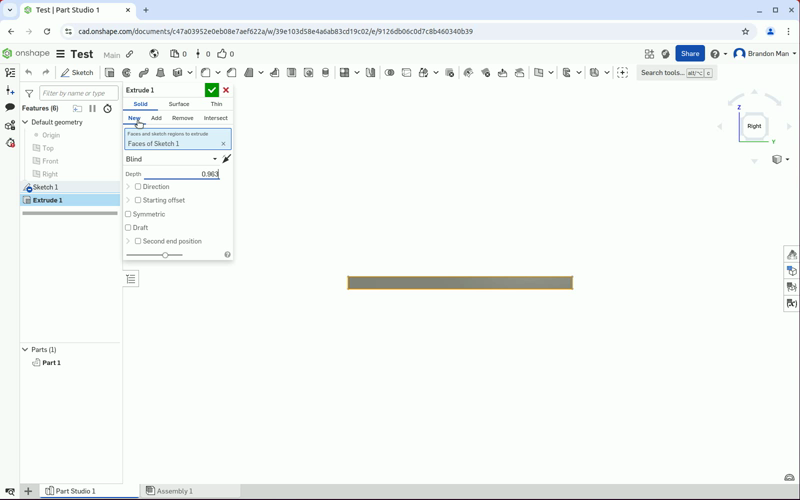
key(enter)
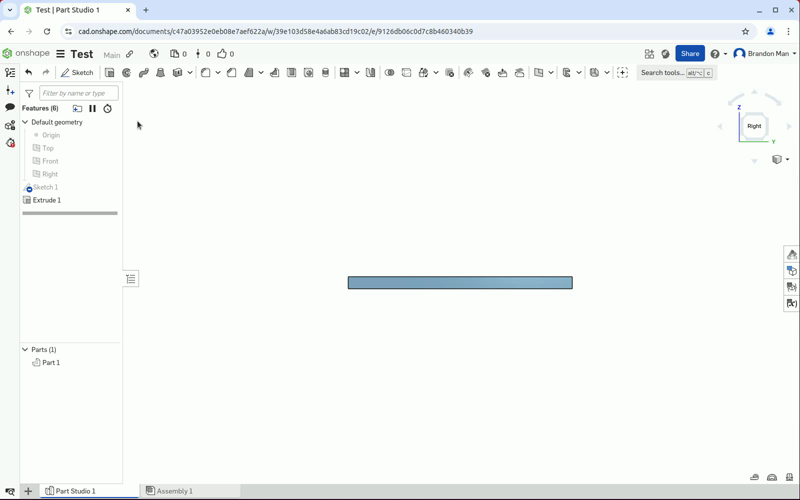
key(shift+h)
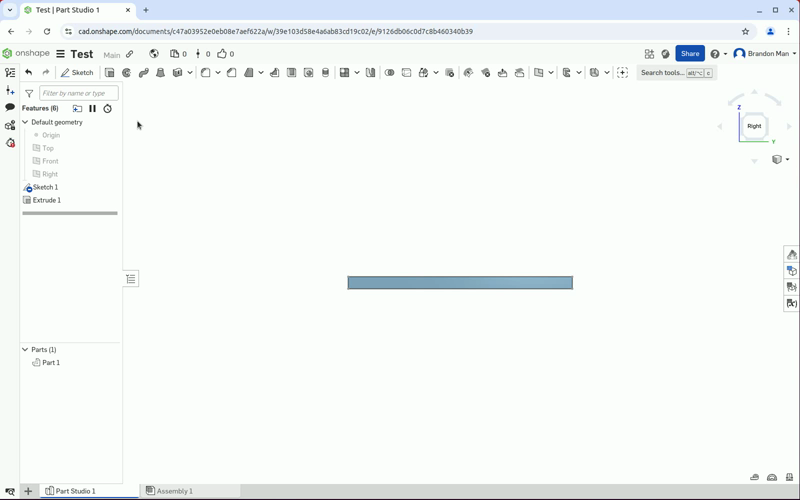
key(shift+h)
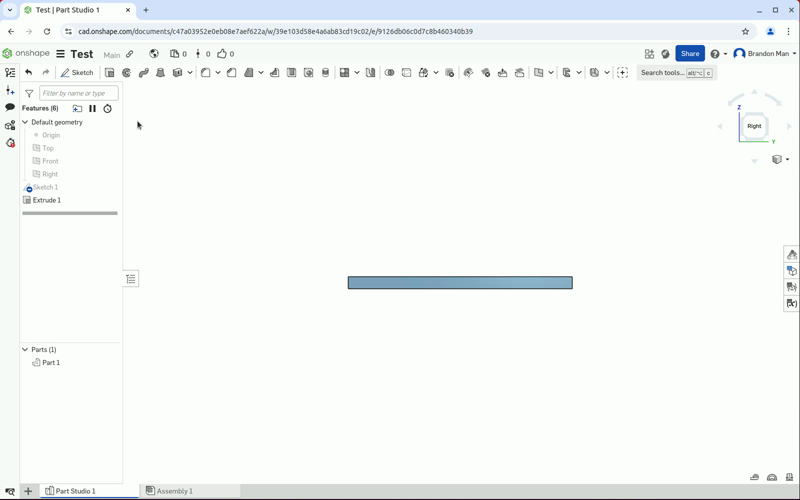
mouse_move(73, 189)
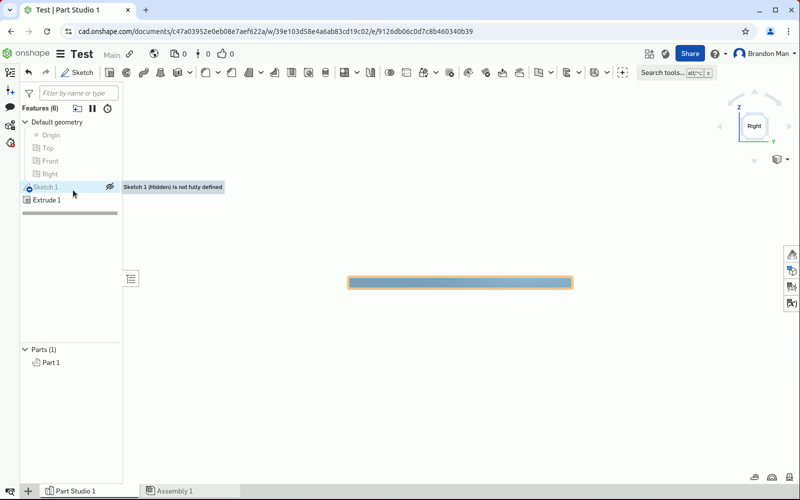
click(73, 189)
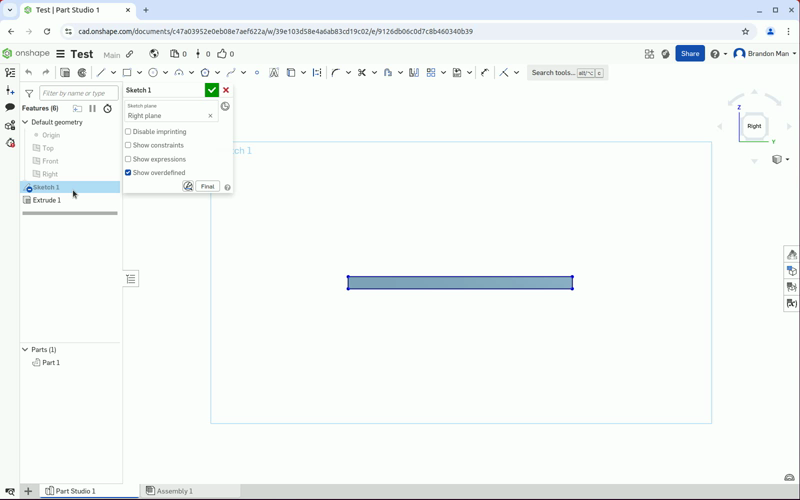
mouse_move(229, 92)
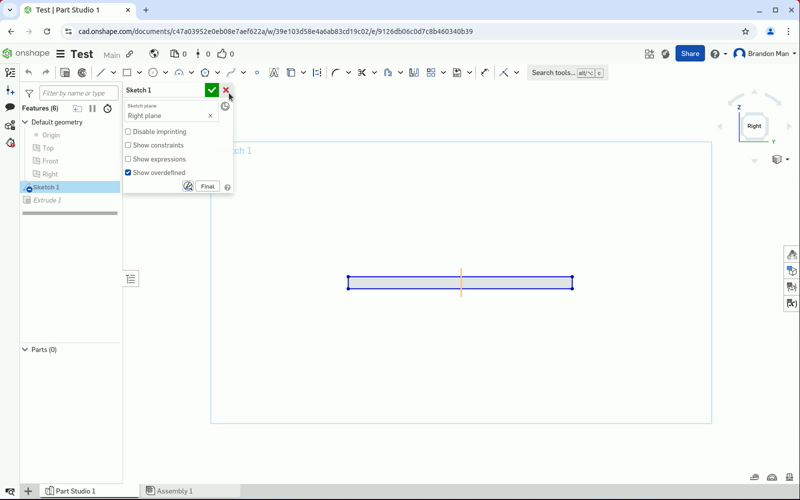
click(229, 92)
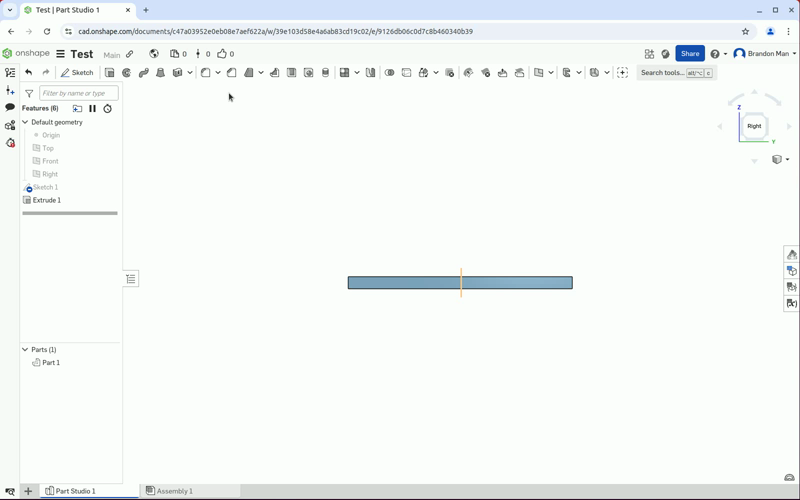
mouse_move(541, 75)
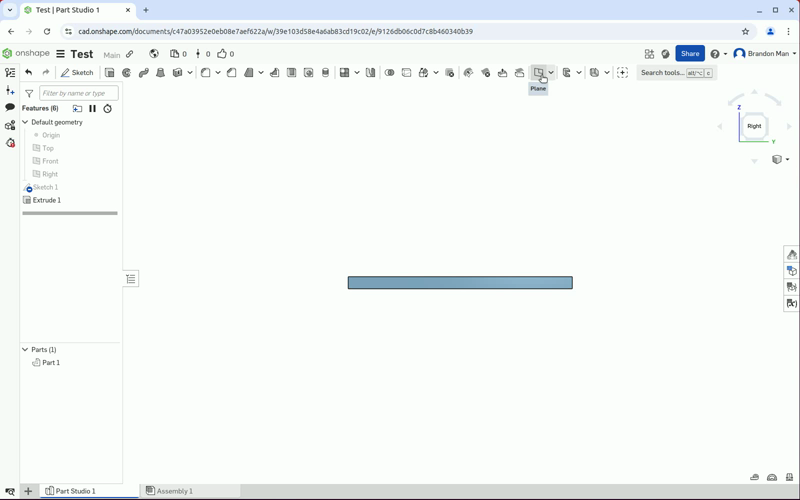
click(541, 75)
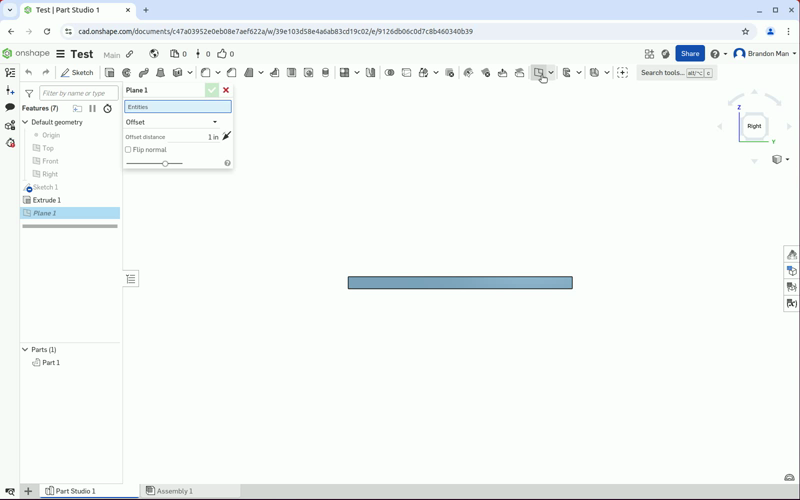
mouse_move(73, 176)
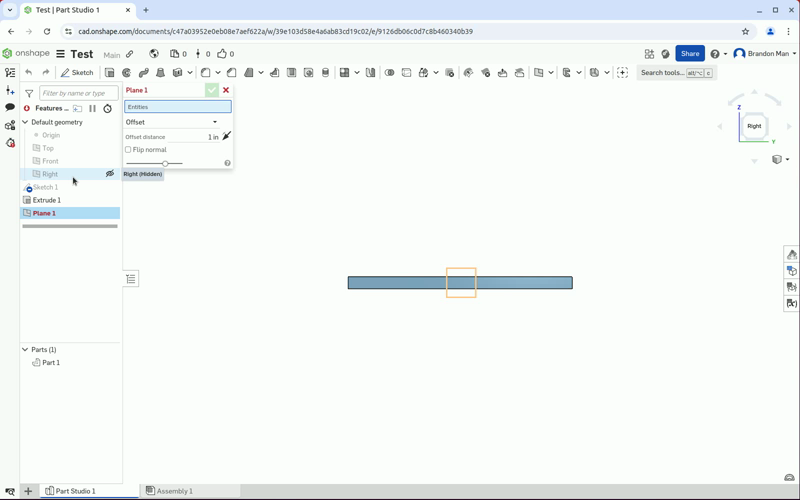
click(73, 176)
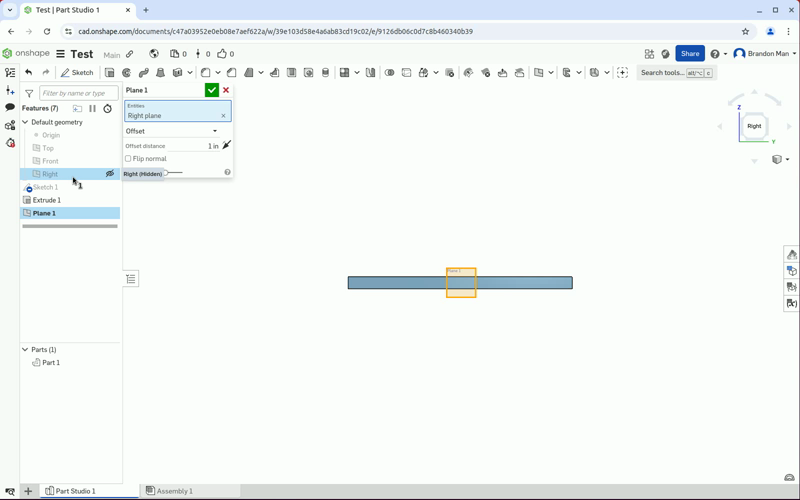
key(tab, 2)
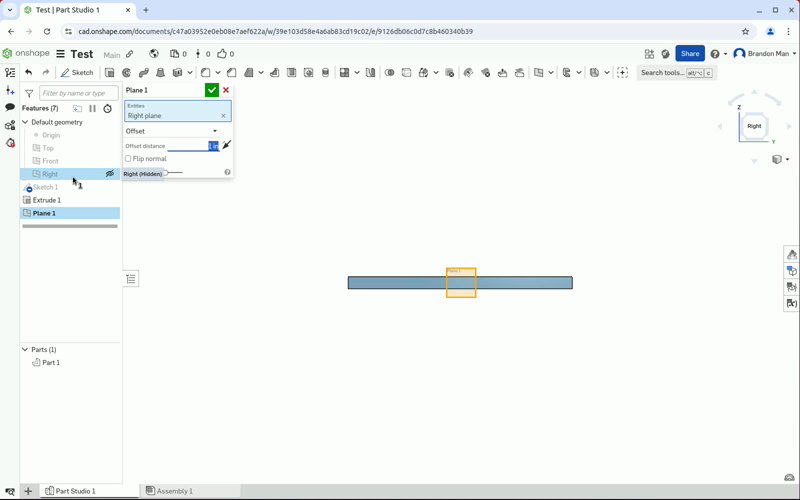
text(0.955)
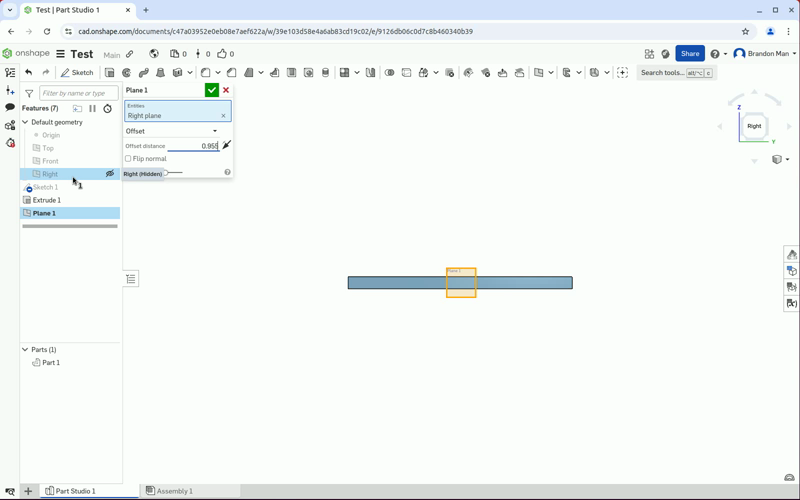
key(enter, 2)
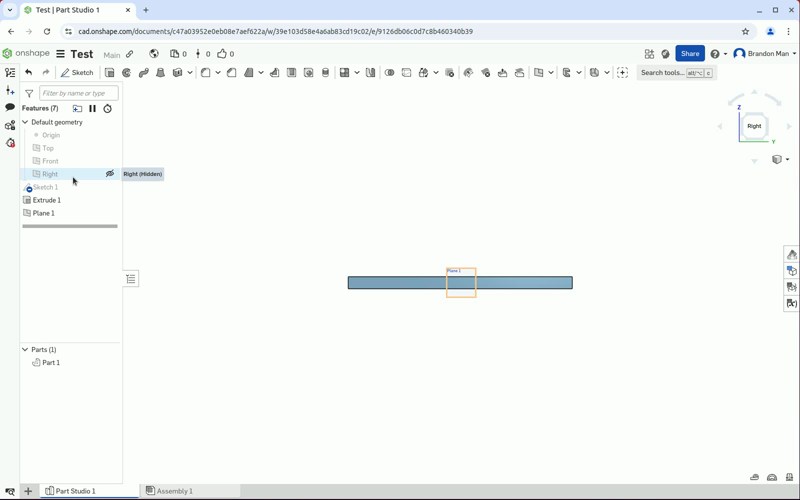
key(shift+s)
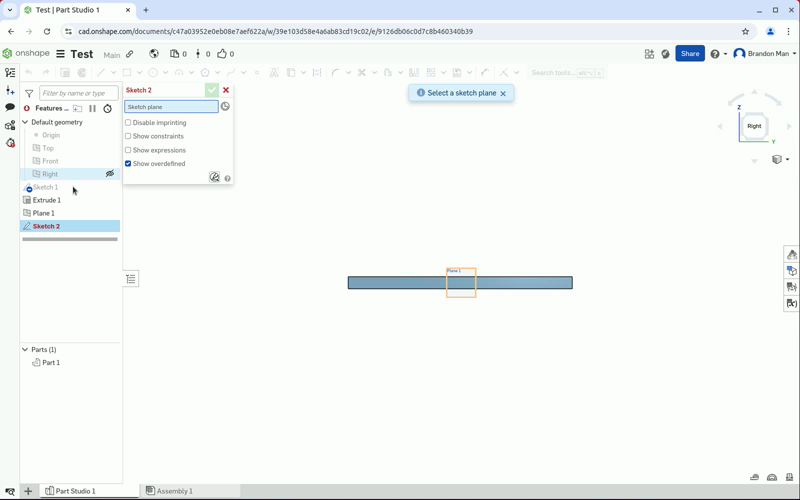
mouse_move(73, 215)
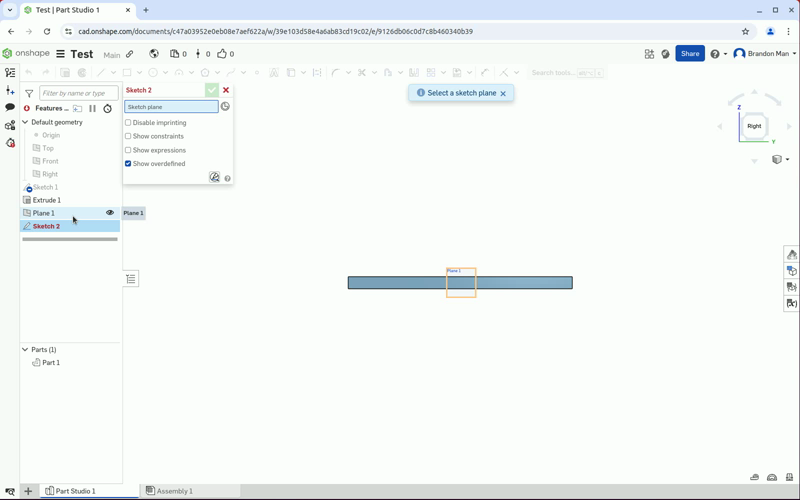
click(73, 215)
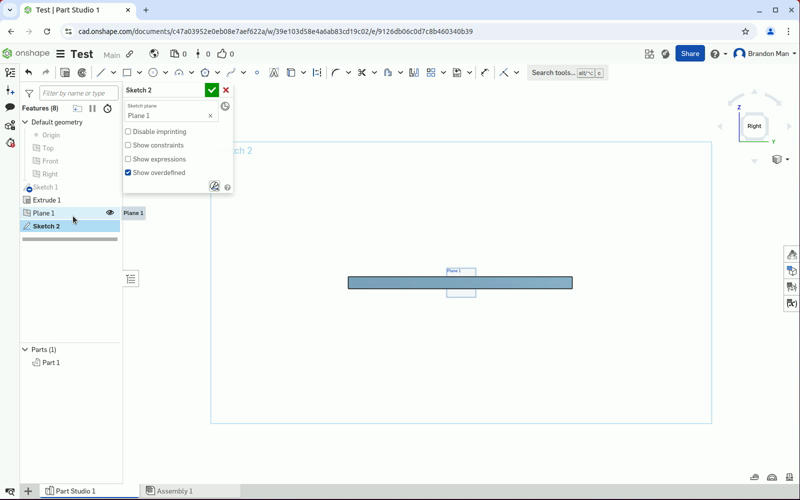
mouse_move(73, 352)
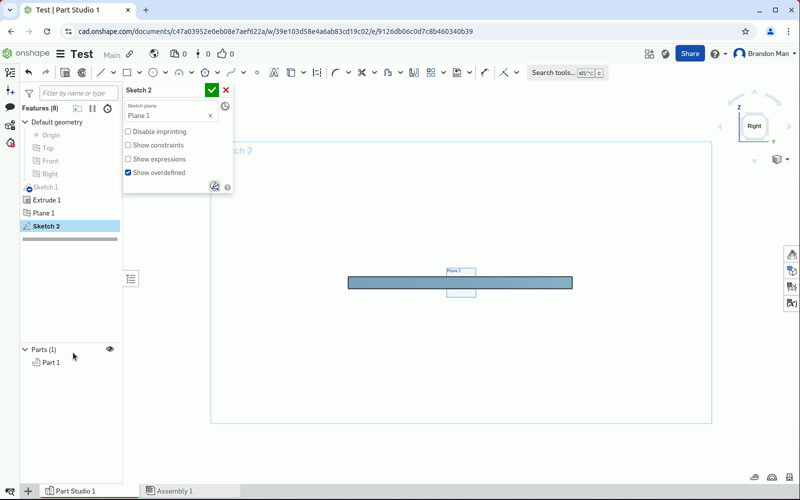
key(y)
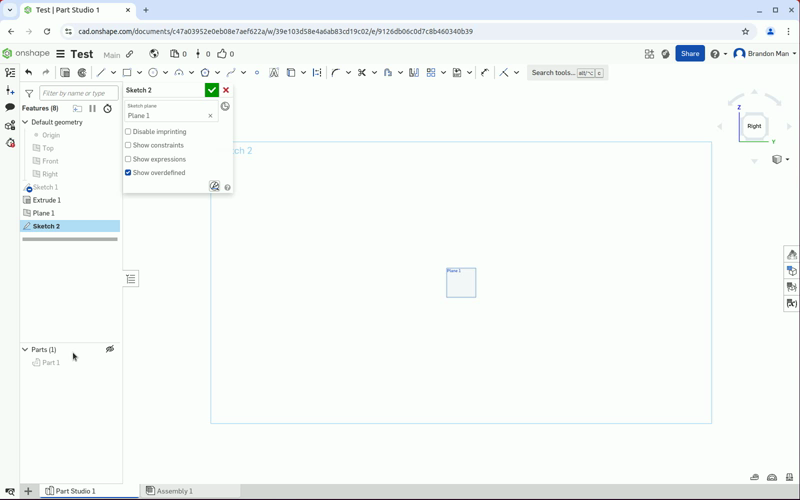
key(l)
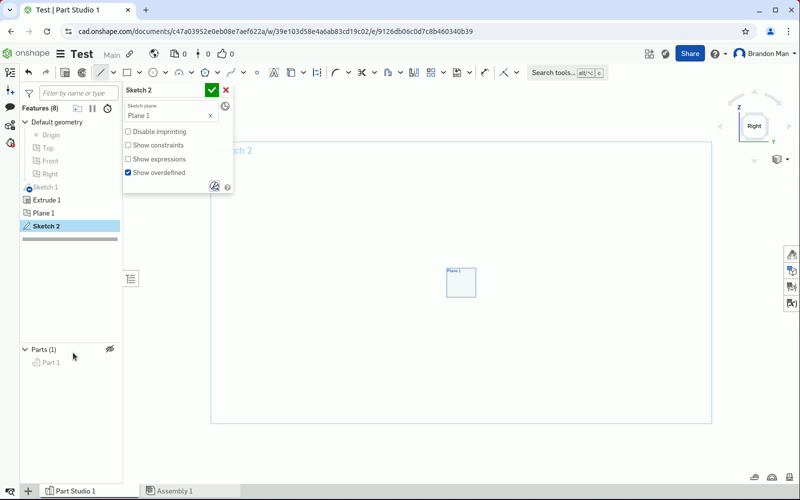
key_down(shift)
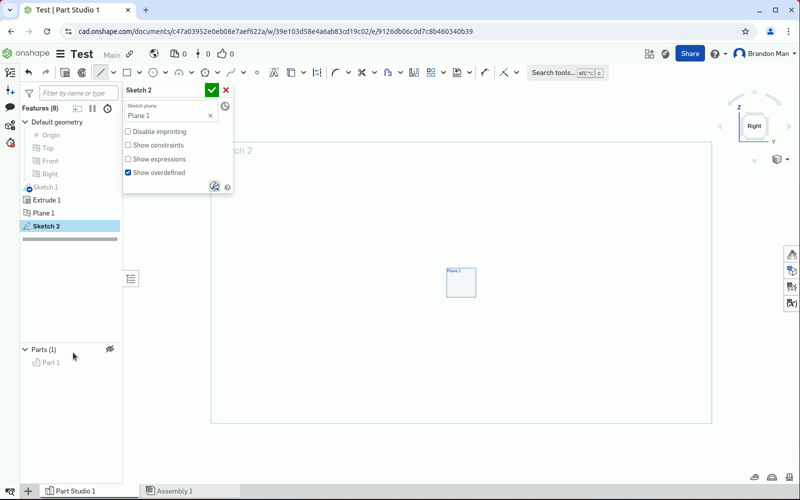
mouse_move(348, 288)
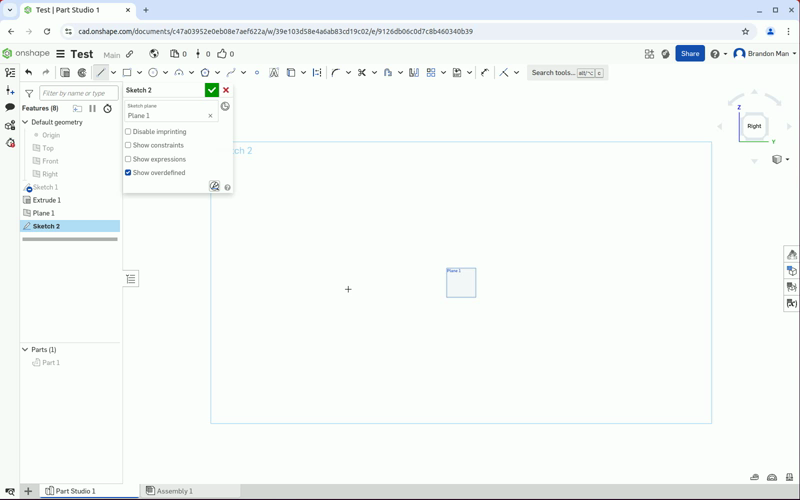
click(348, 288)
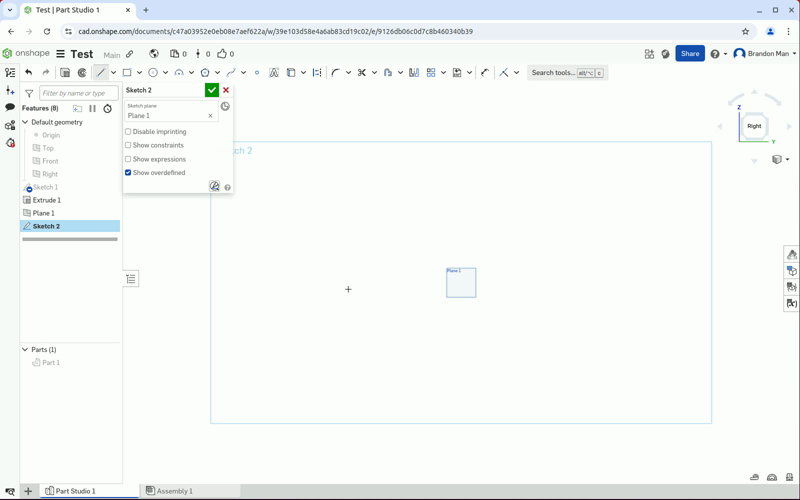
key_up(shift)
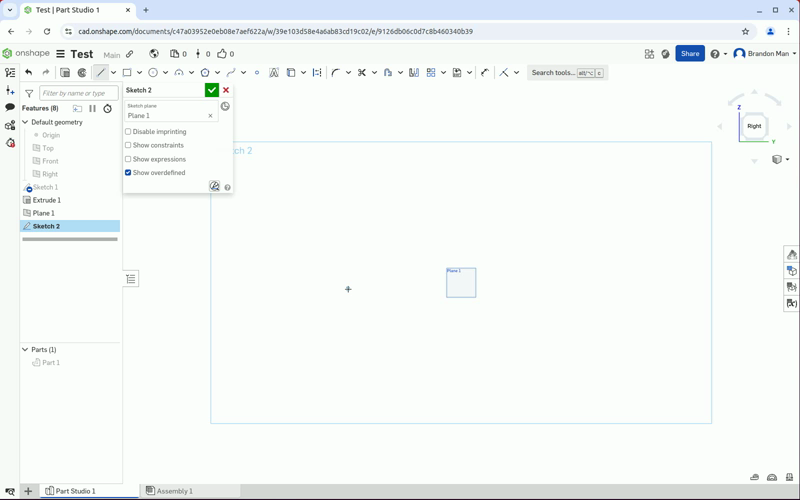
key_down(shift)
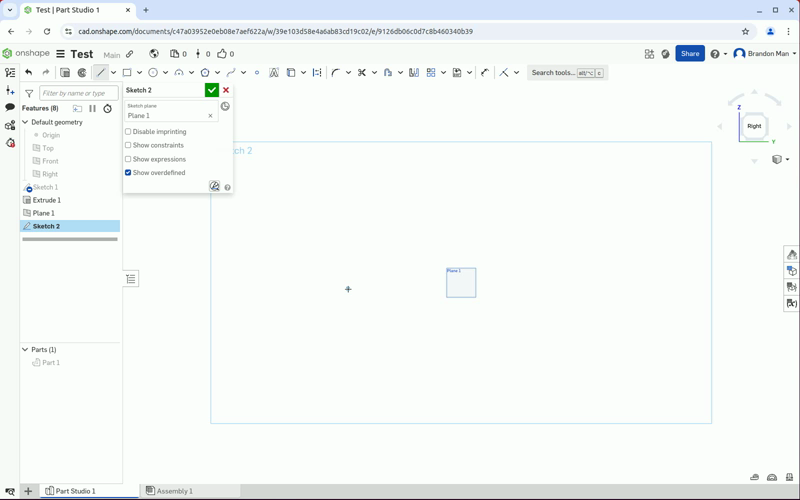
mouse_move(378, 288)
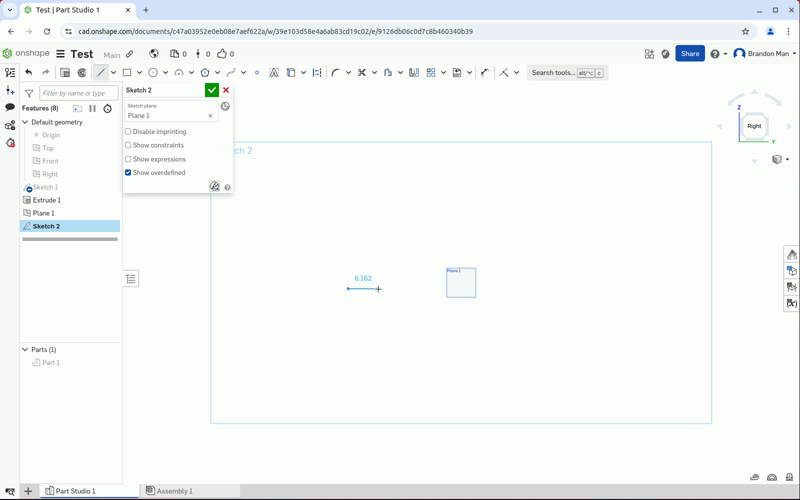
mouse_move(350, 288)
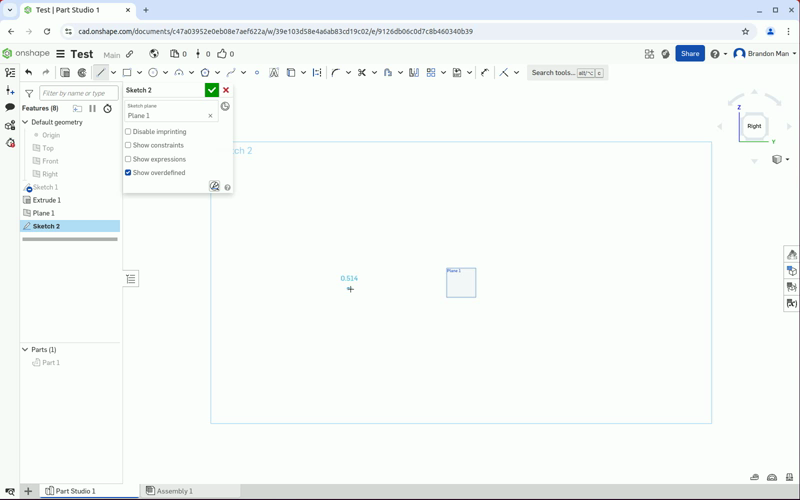
scroll(6)
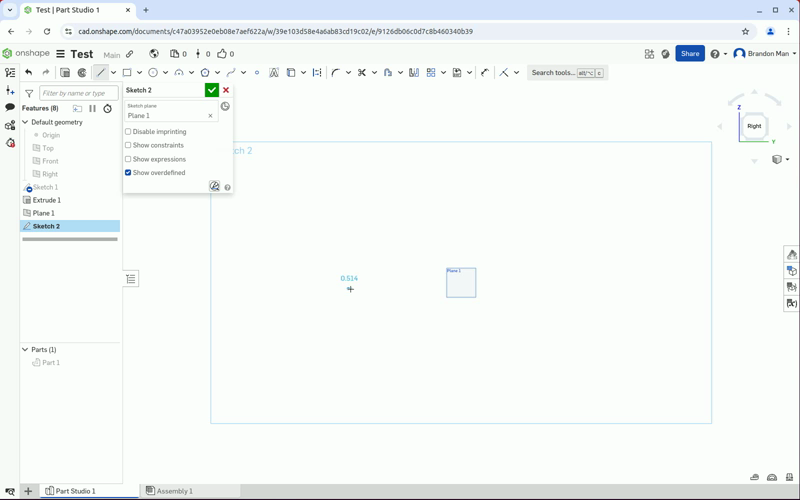
scroll(6)
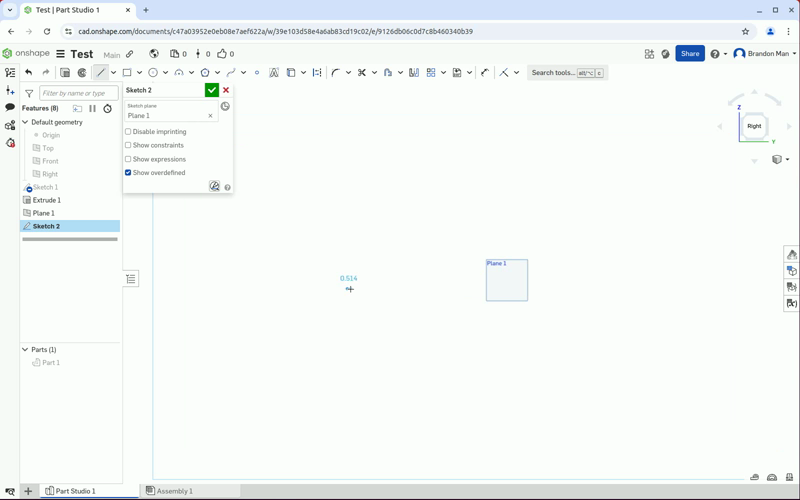
scroll(6)
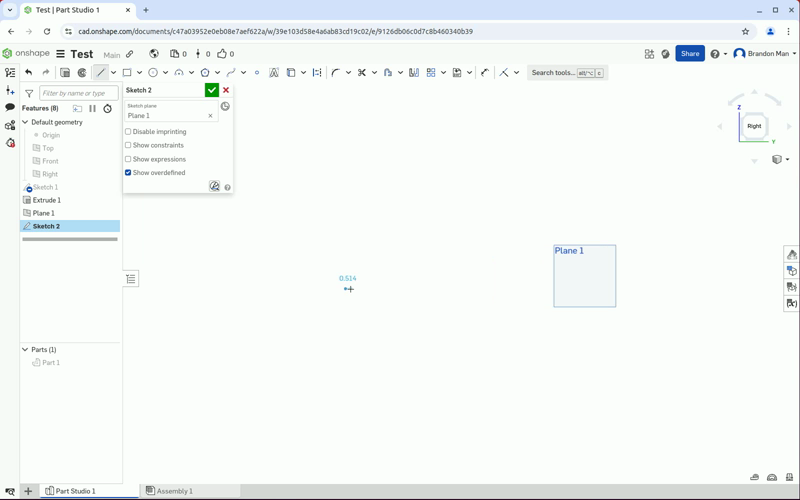
scroll(6)
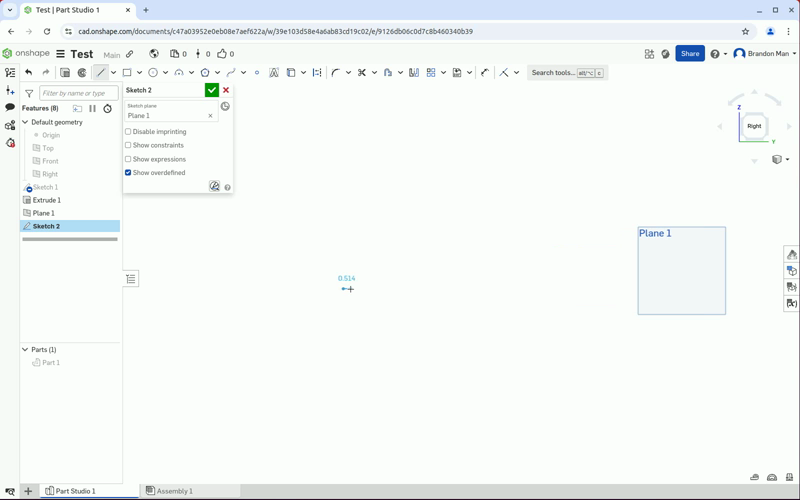
scroll(6)
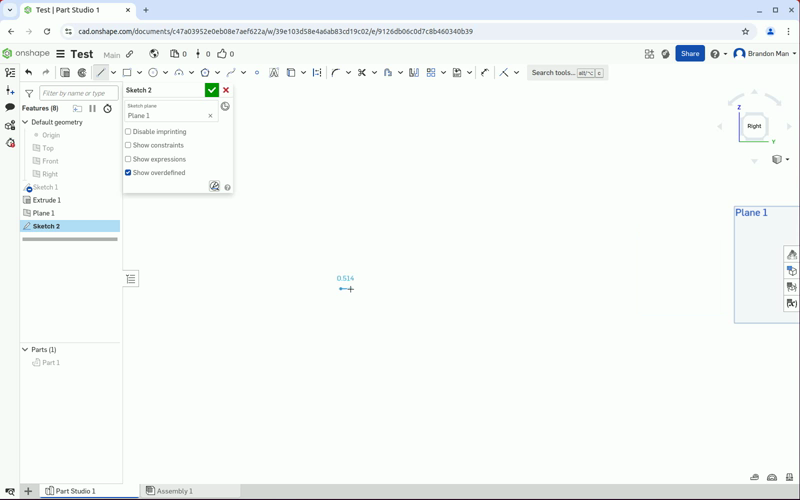
scroll(6)
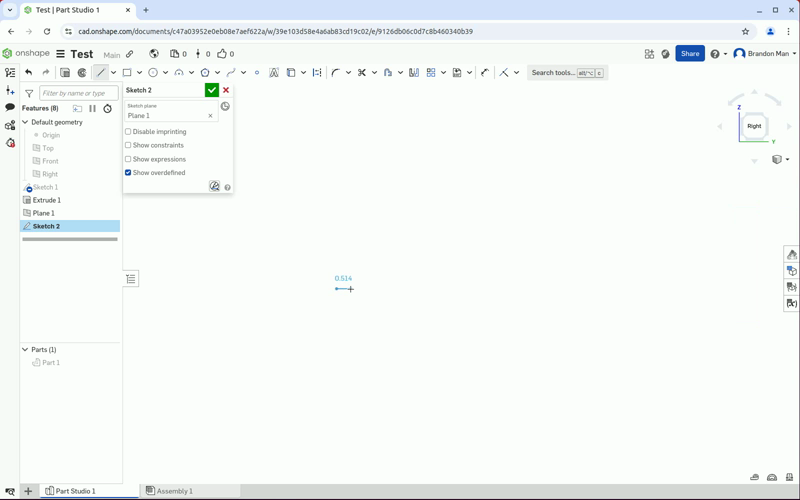
scroll(6)
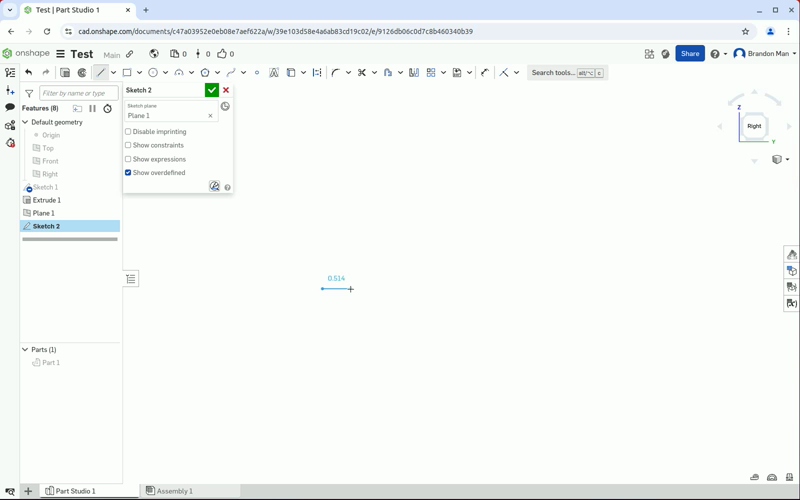
click(350, 288)
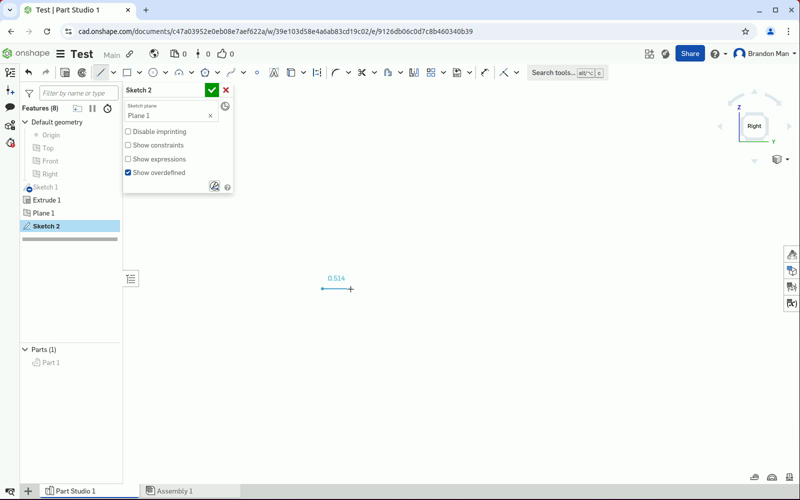
scroll(-6)
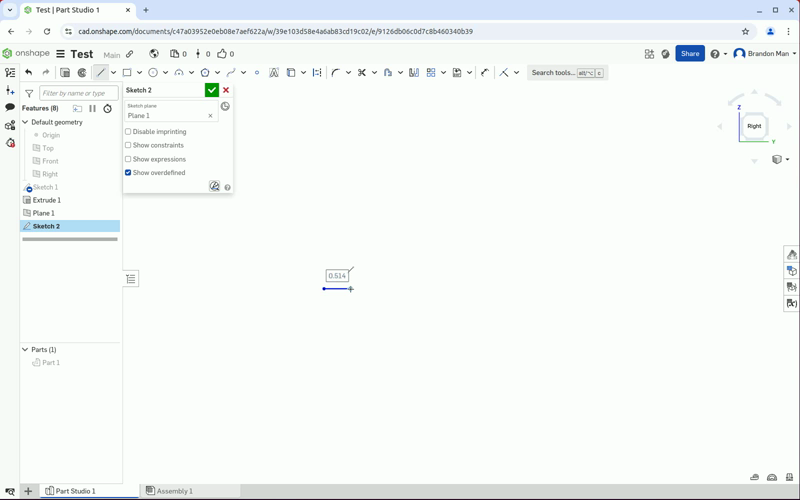
scroll(-6)
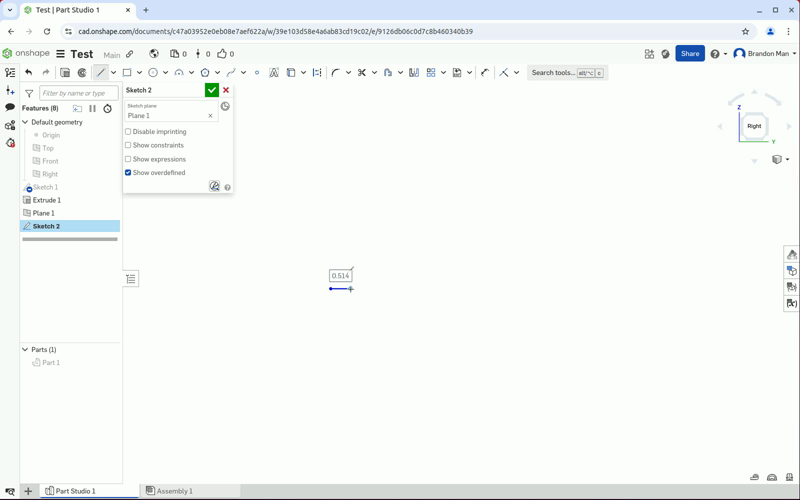
scroll(-6)
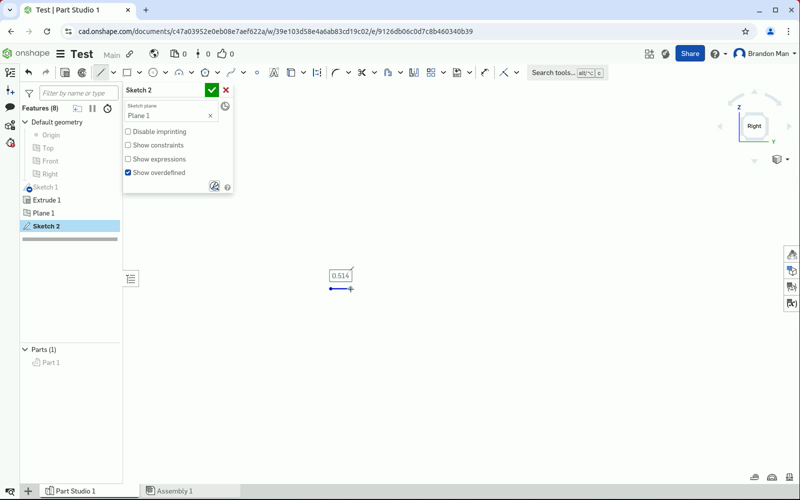
scroll(-6)
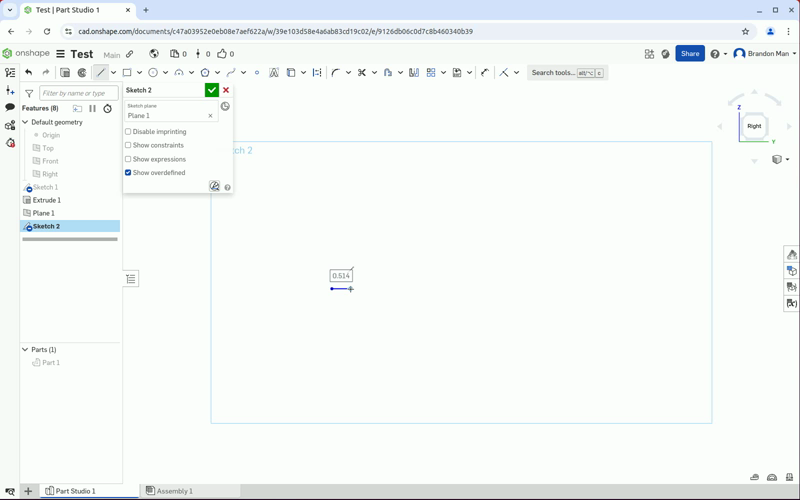
scroll(-6)
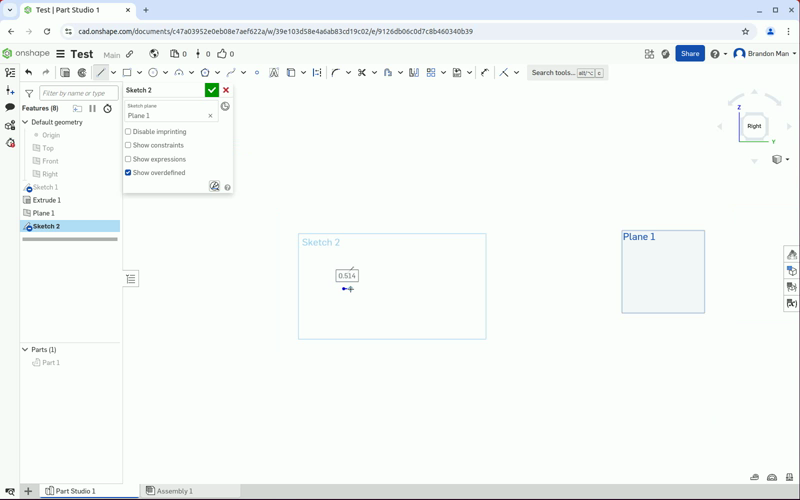
scroll(-6)
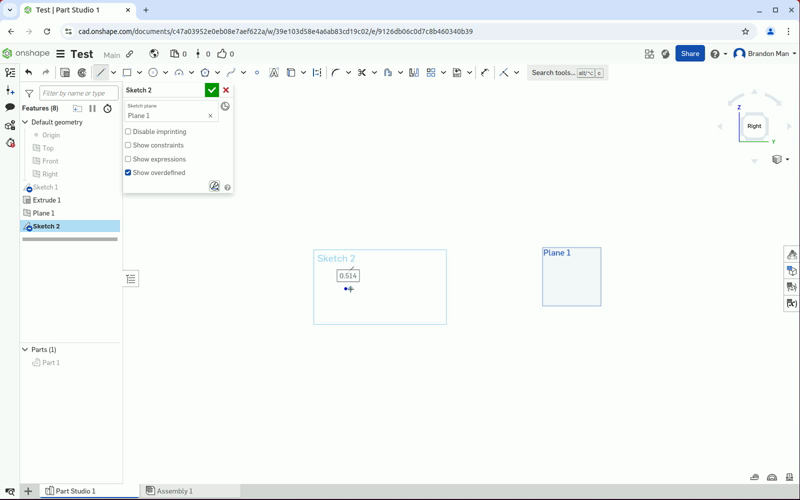
scroll(-6)
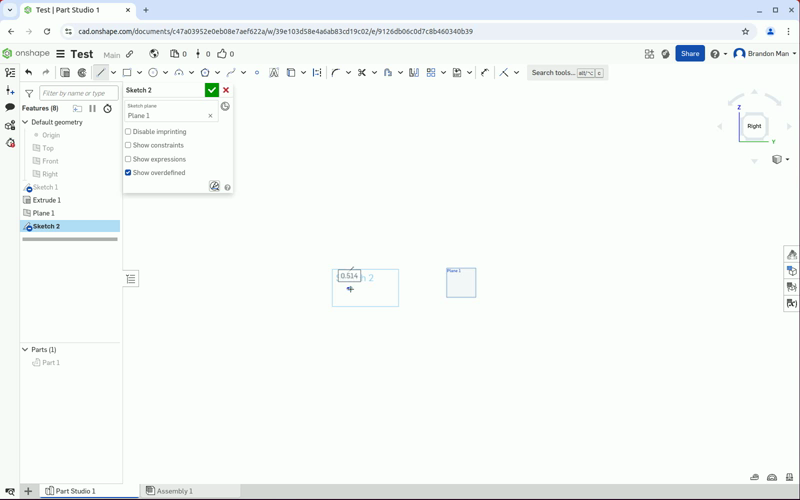
key_up(shift)
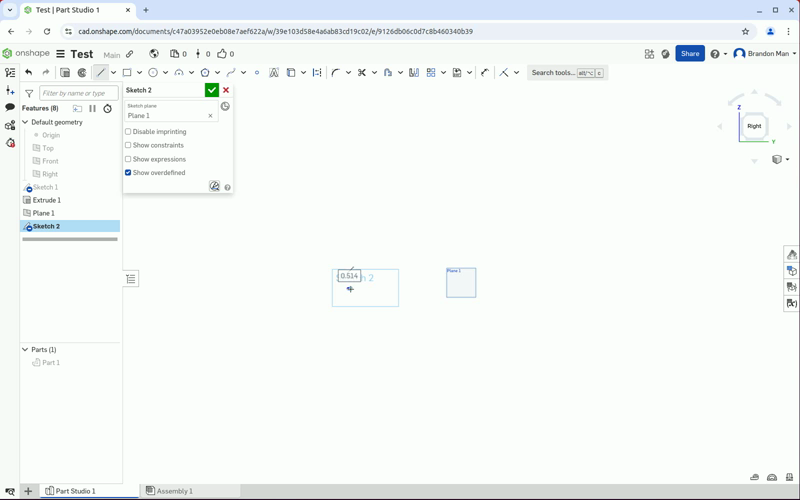
key_down(shift)
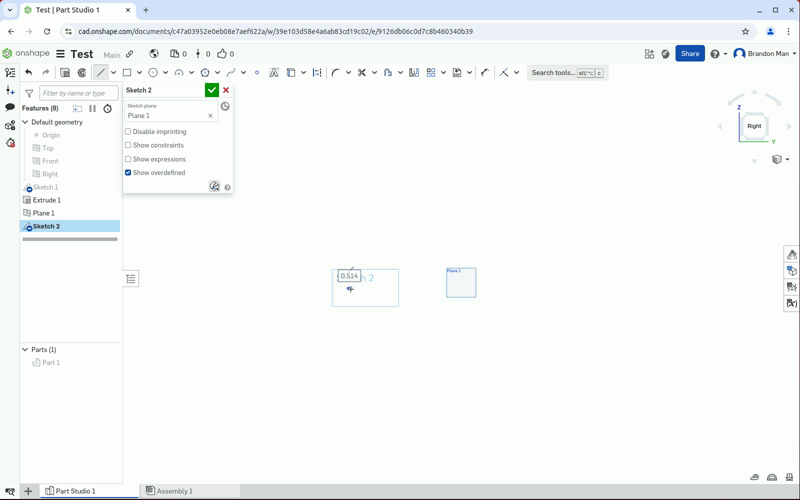
mouse_move(380, 288)
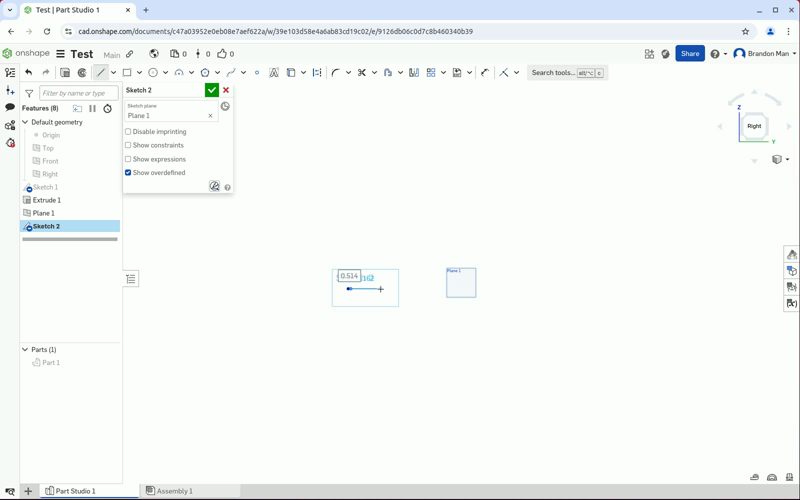
mouse_move(350, 277)
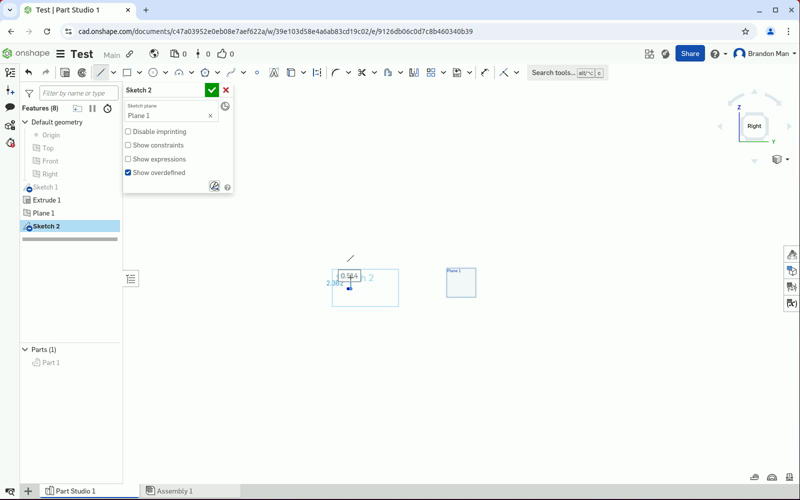
click(350, 277)
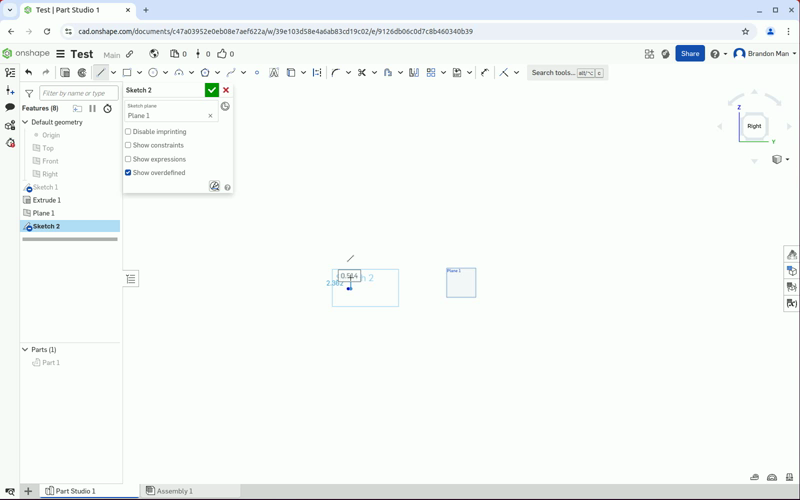
key_up(shift)
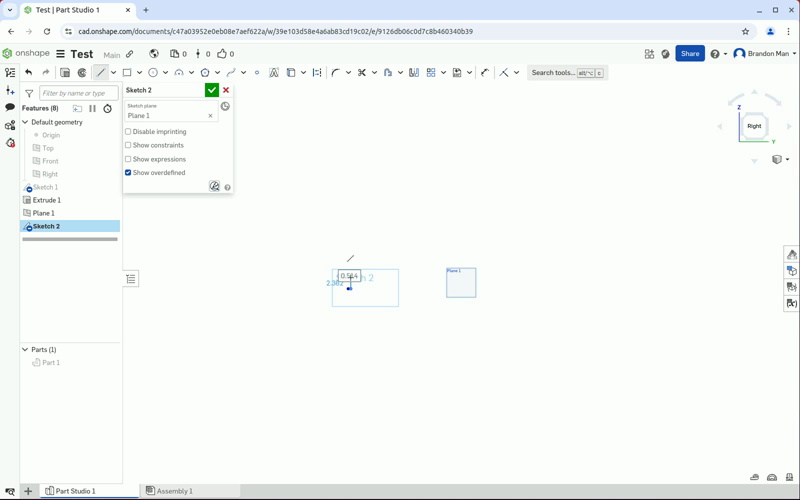
key_down(shift)
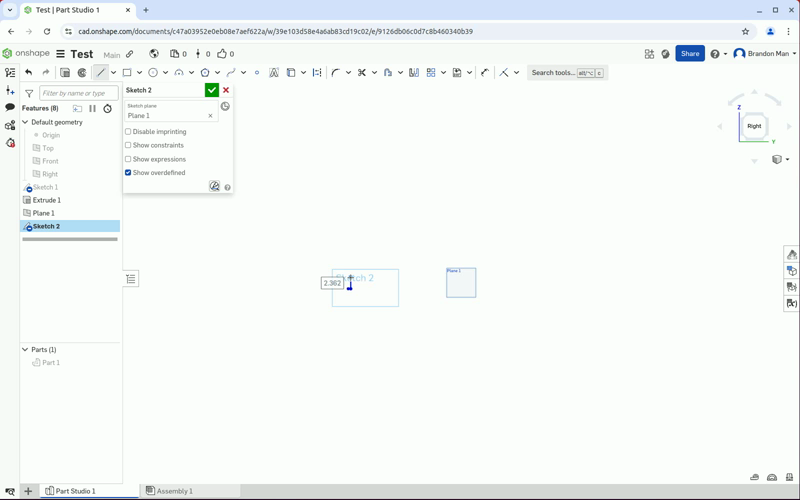
mouse_move(380, 277)
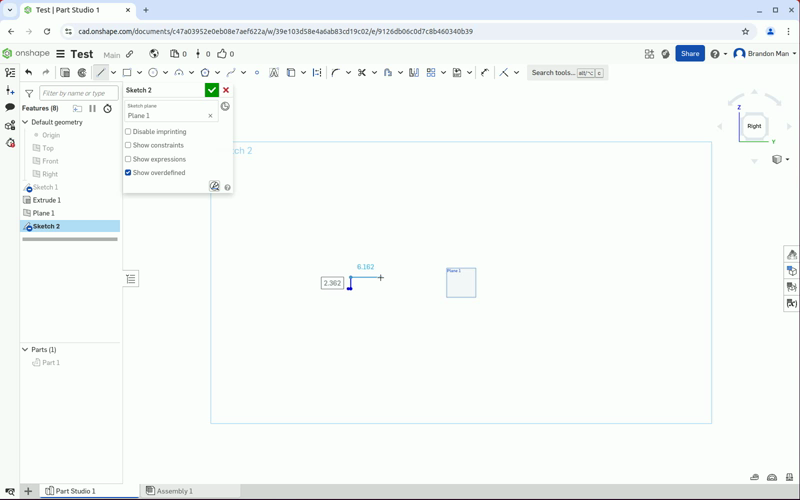
mouse_move(348, 277)
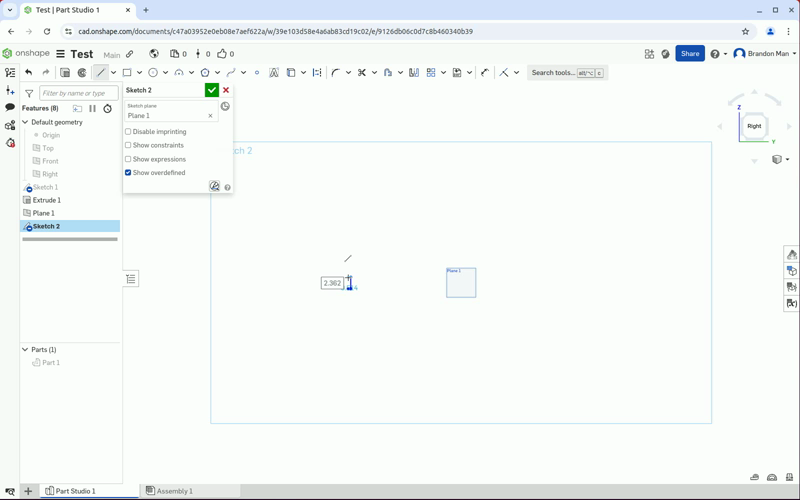
scroll(6)
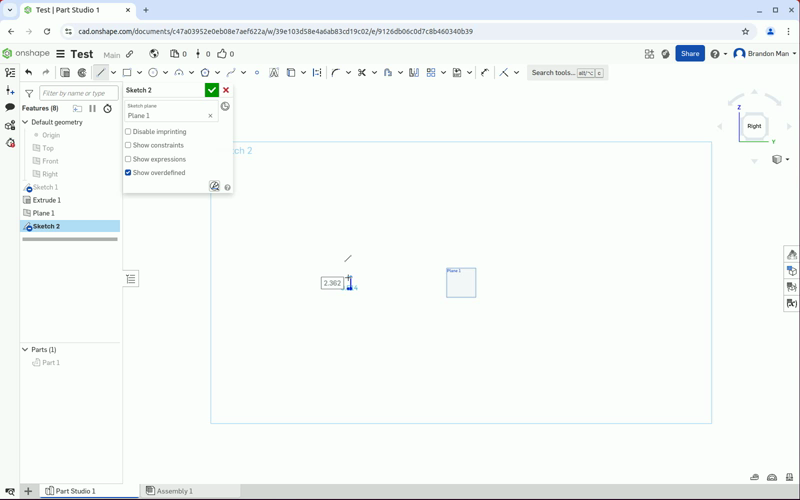
scroll(6)
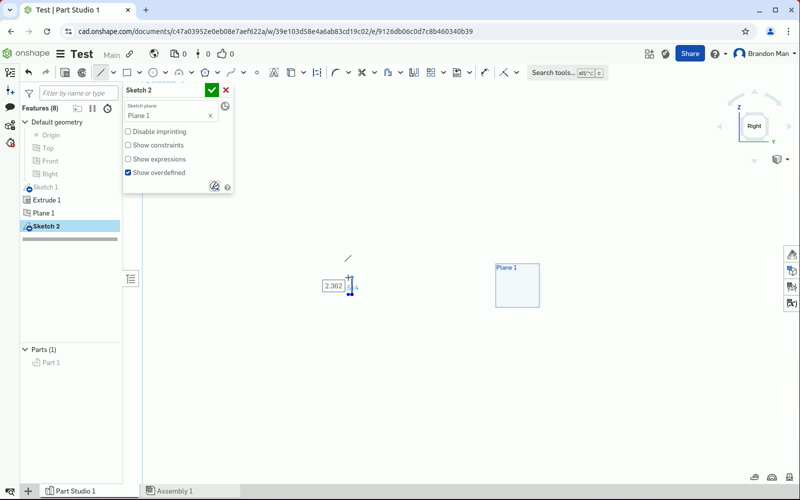
scroll(6)
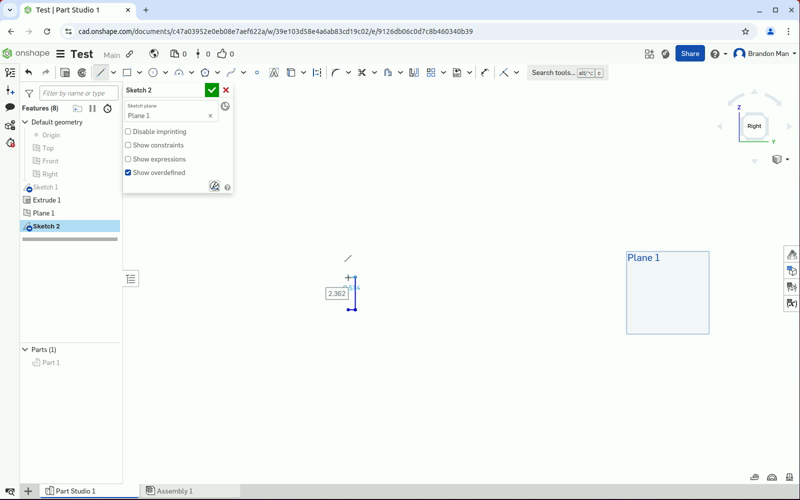
scroll(6)
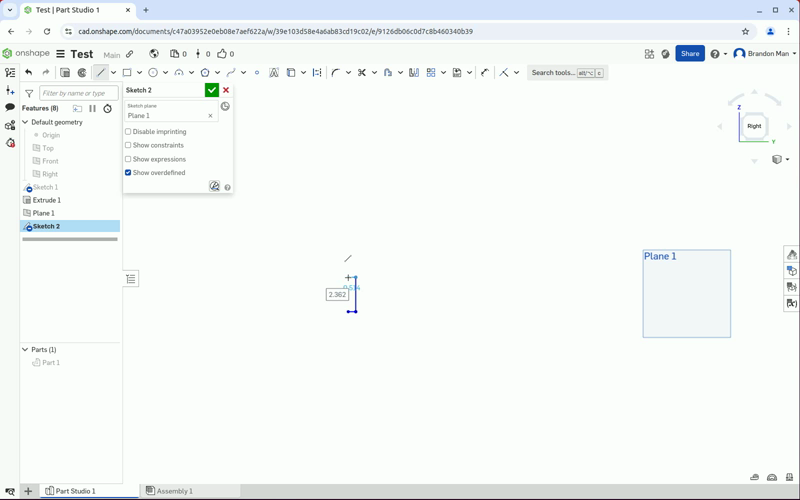
scroll(6)
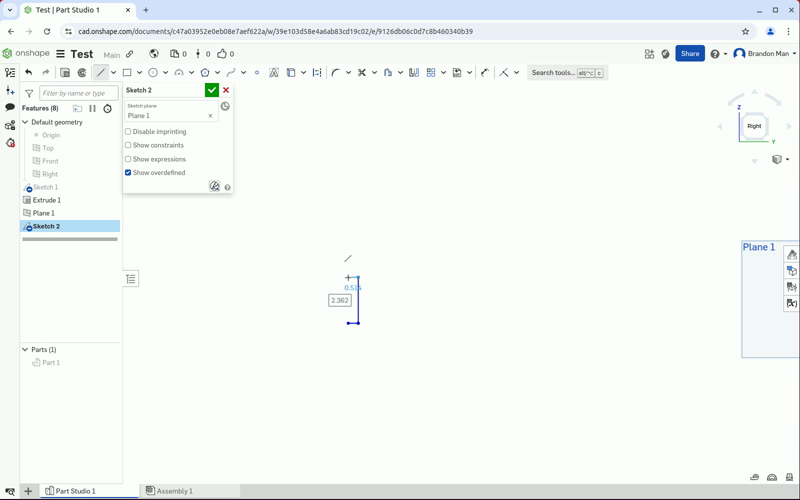
scroll(6)
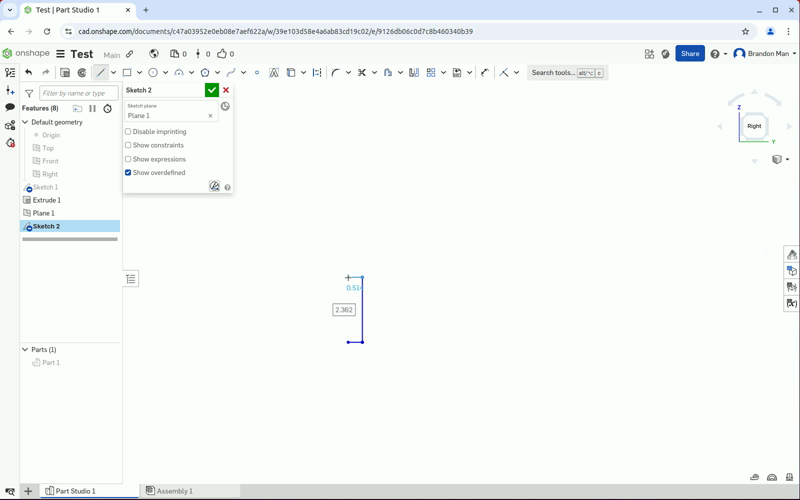
scroll(6)
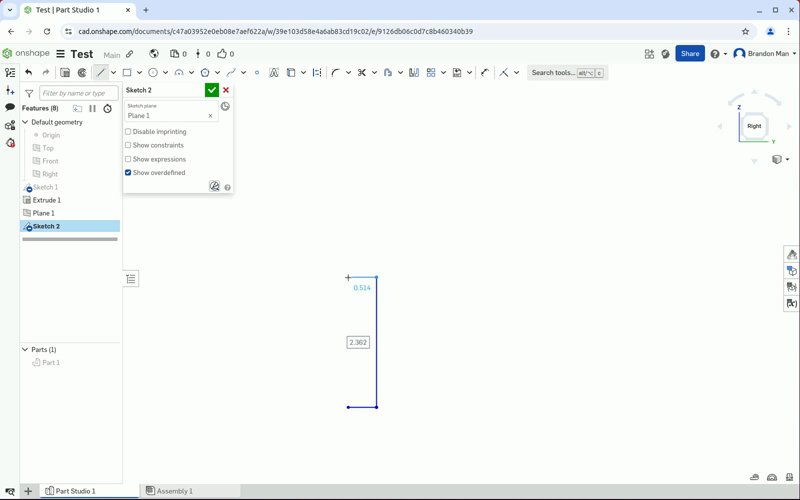
click(348, 277)
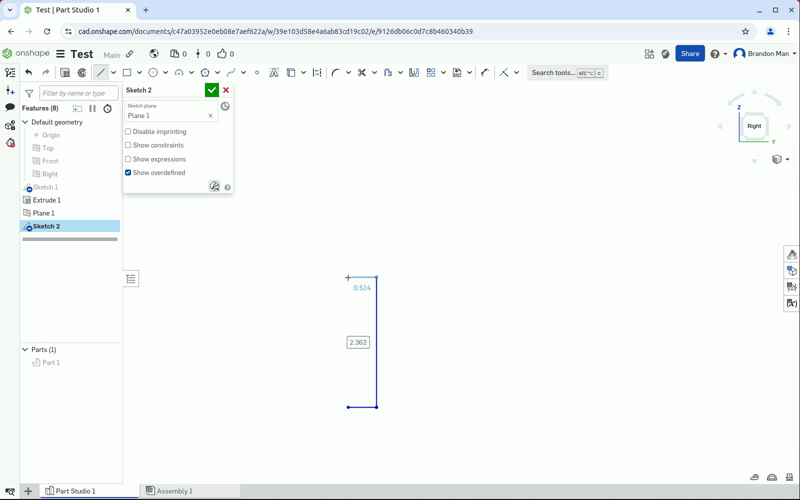
scroll(-6)
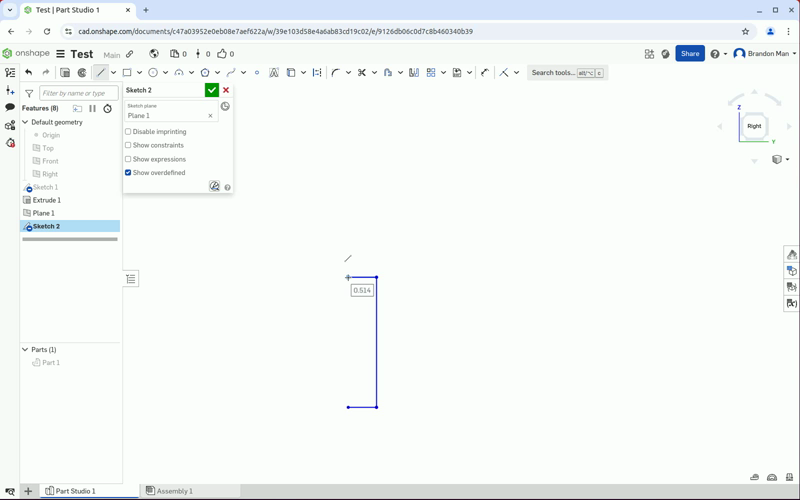
scroll(-6)
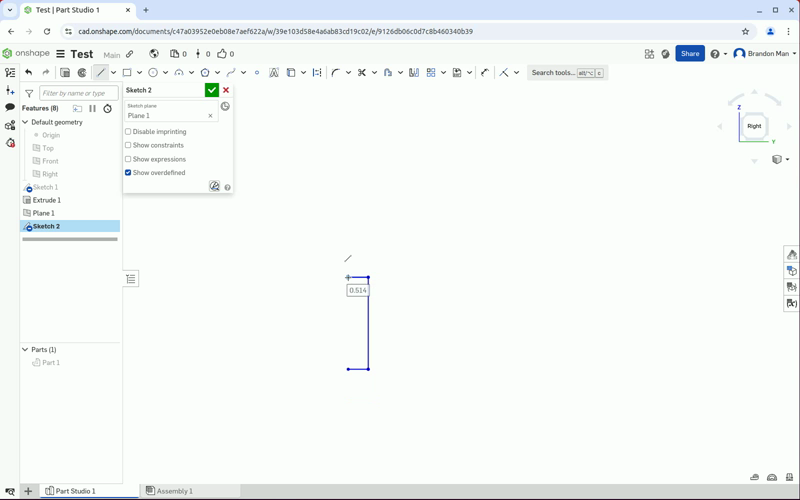
scroll(-6)
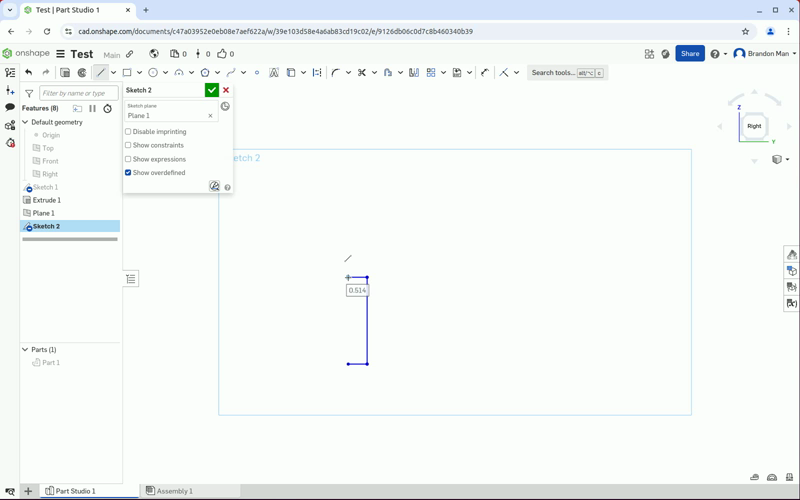
scroll(-6)
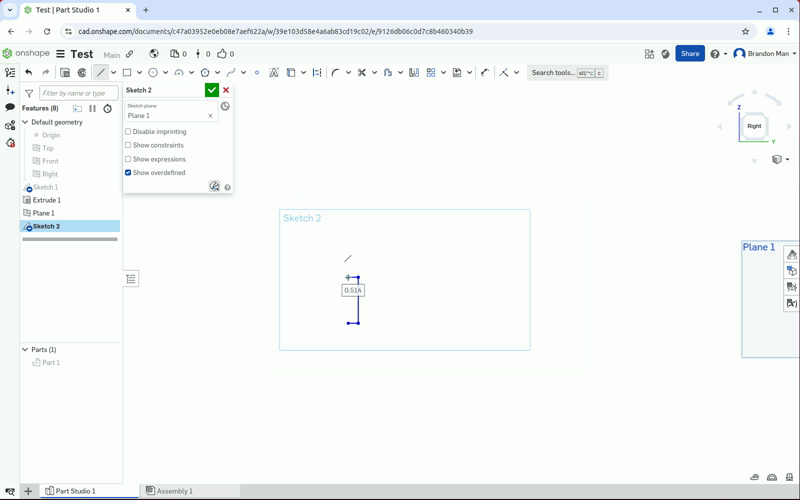
scroll(-6)
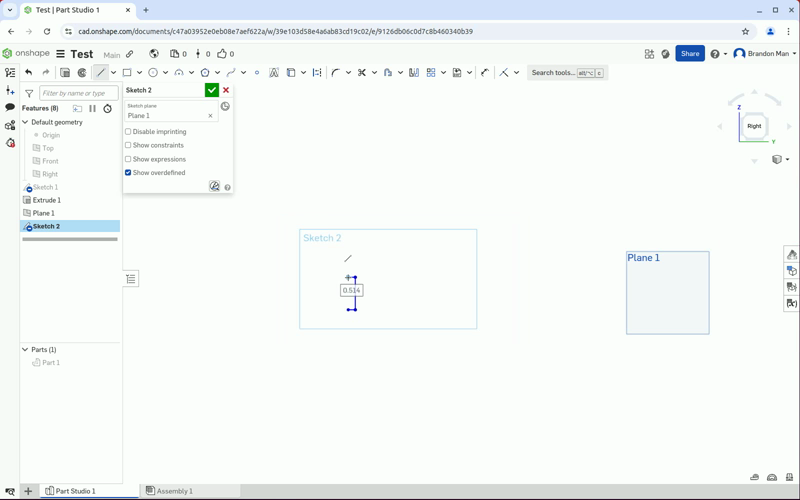
scroll(-6)
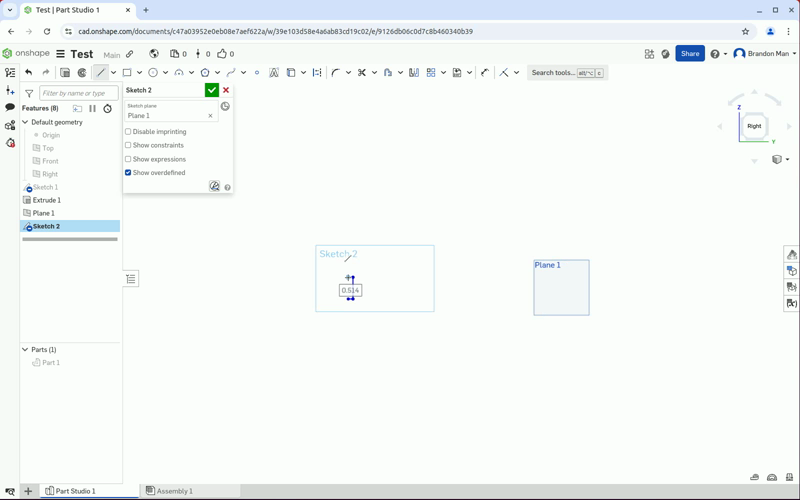
scroll(-6)
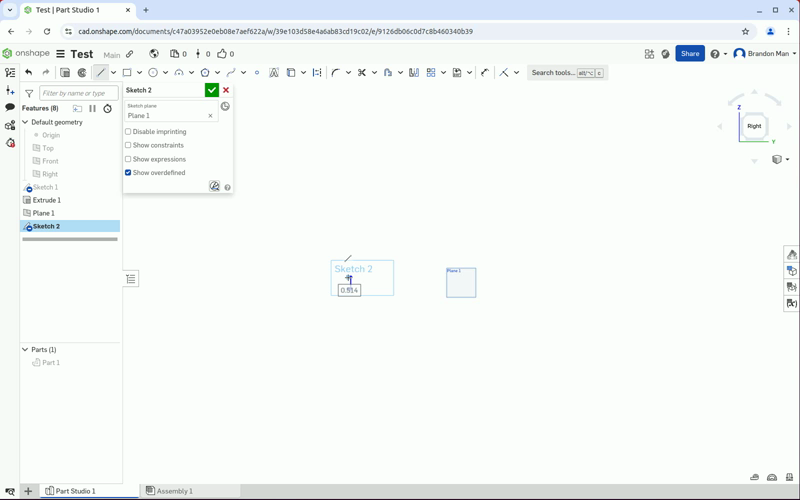
key_up(shift)
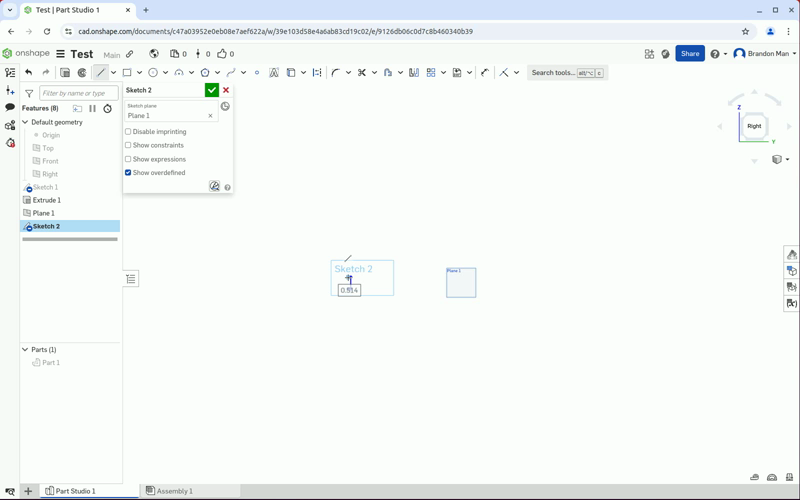
mouse_move(378, 277)
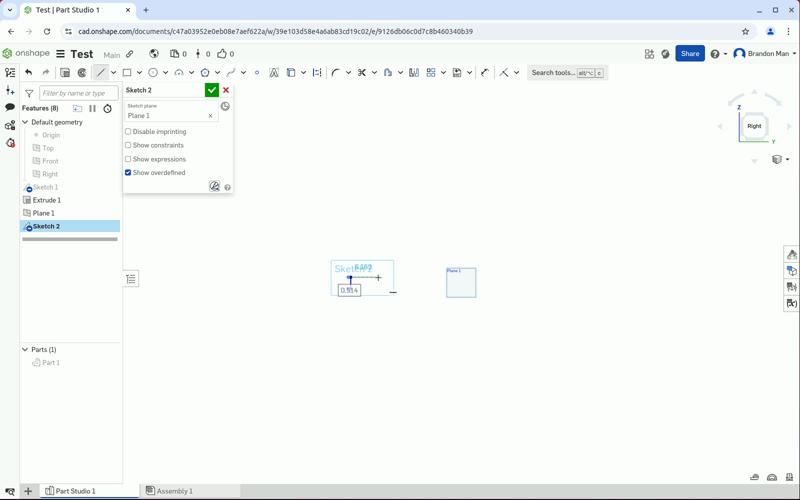
key_down(shift)
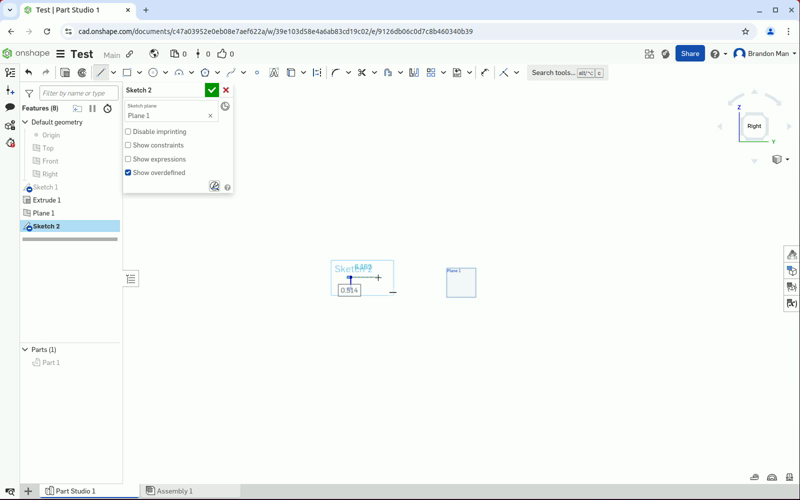
mouse_move(348, 288)
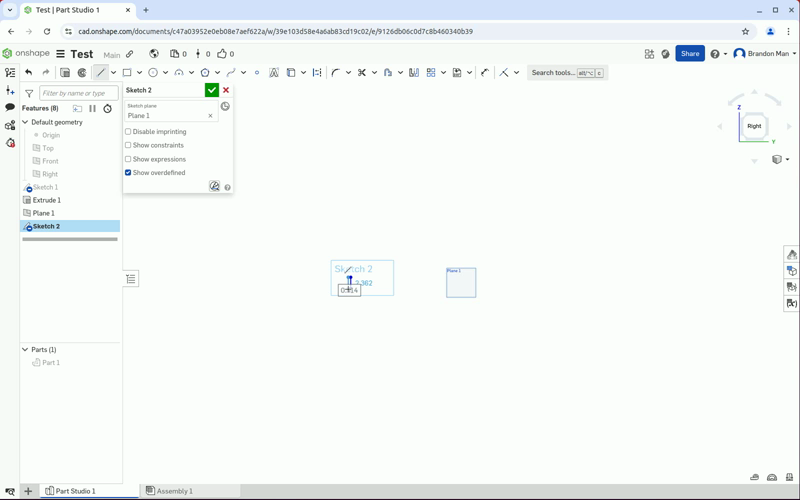
scroll(6)
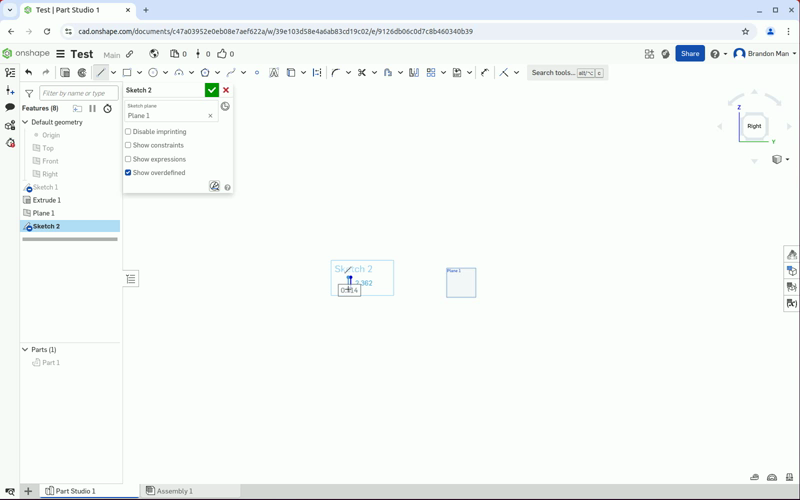
scroll(6)
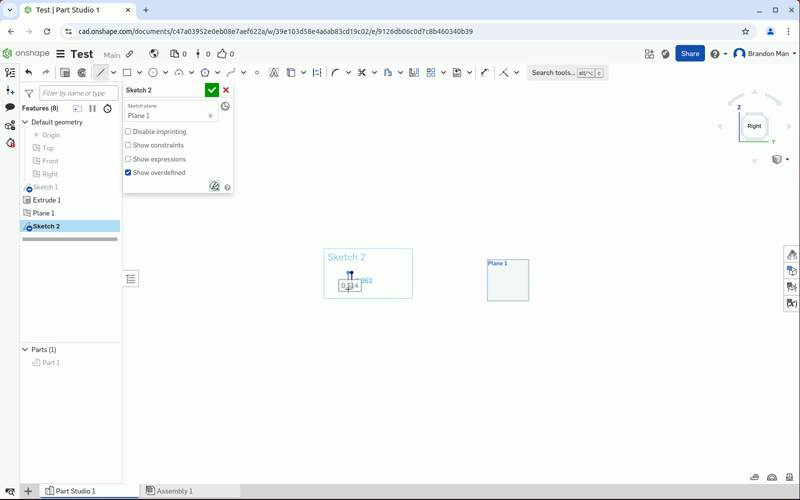
scroll(6)
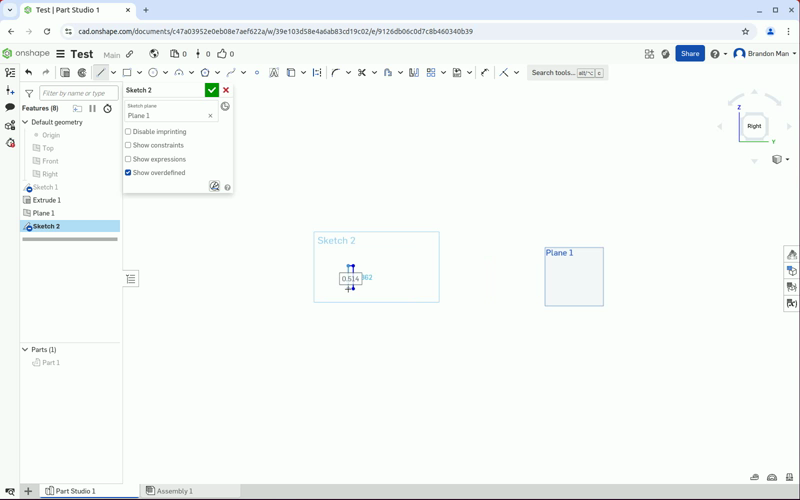
scroll(6)
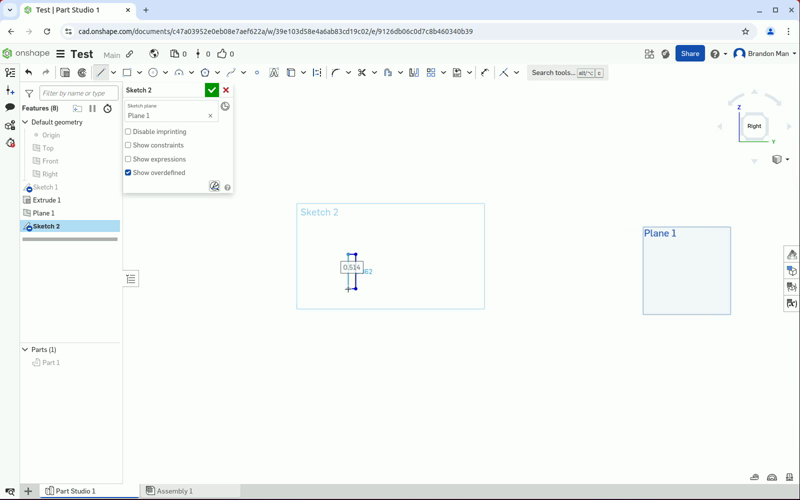
scroll(6)
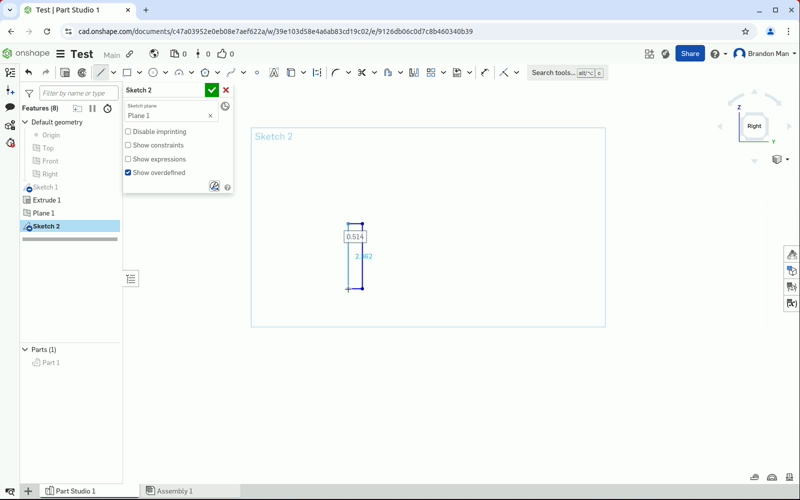
scroll(6)
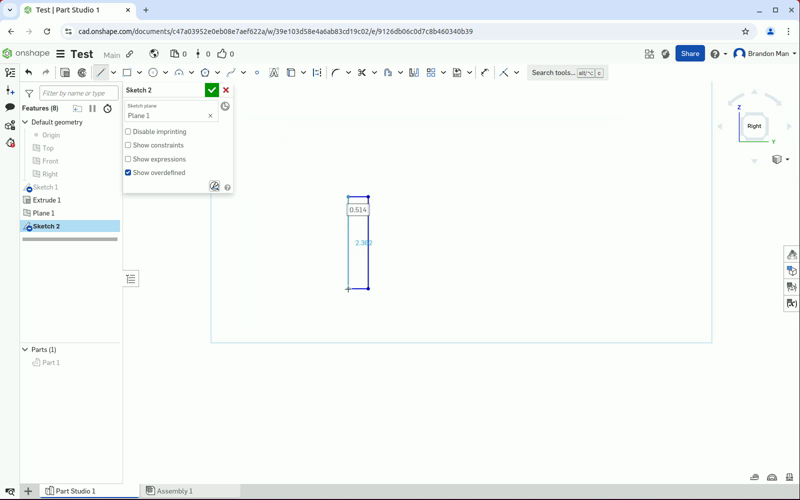
scroll(6)
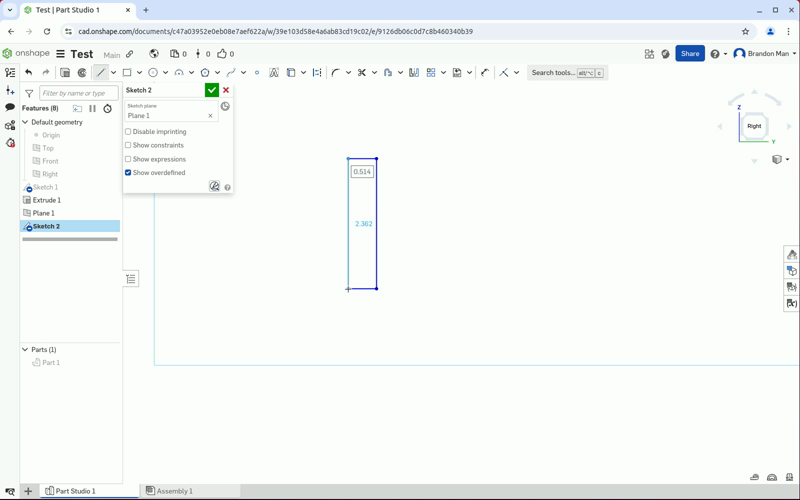
key_up(shift)
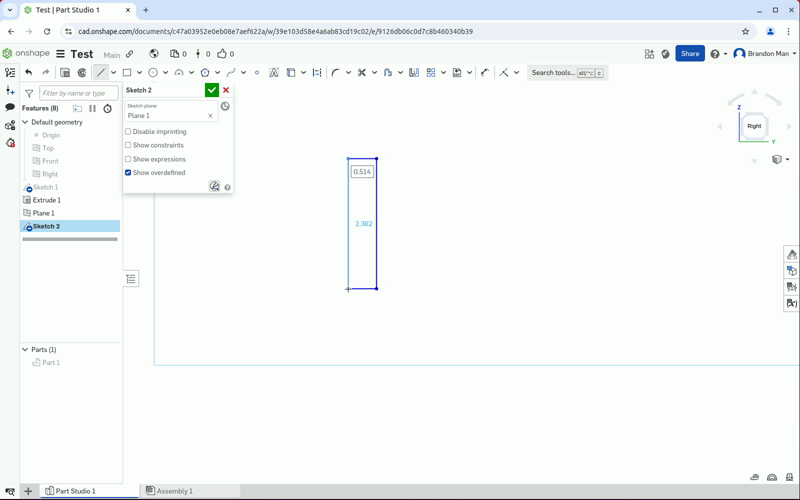
click(348, 288)
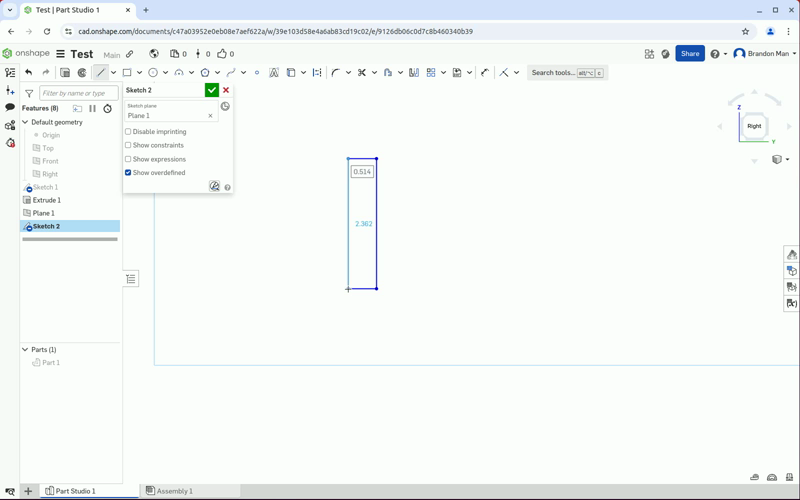
scroll(-6)
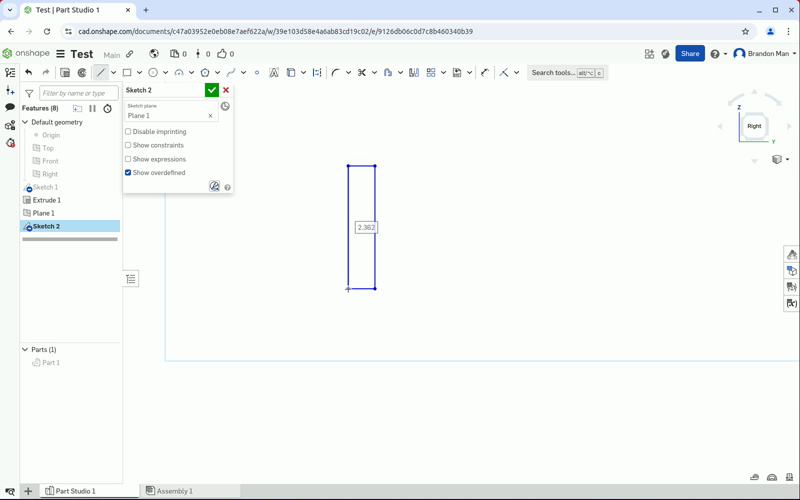
scroll(-6)
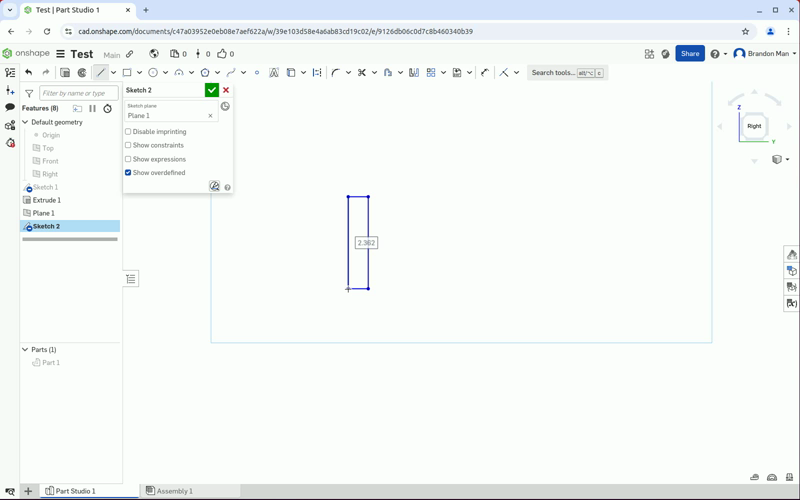
scroll(-6)
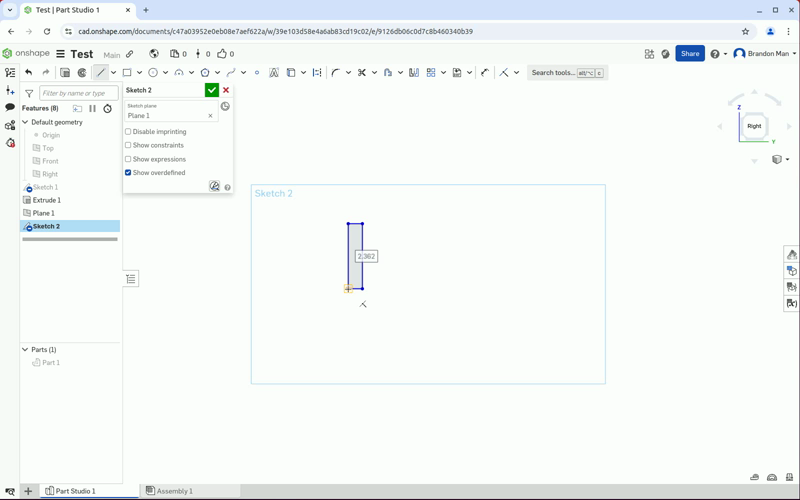
scroll(-6)
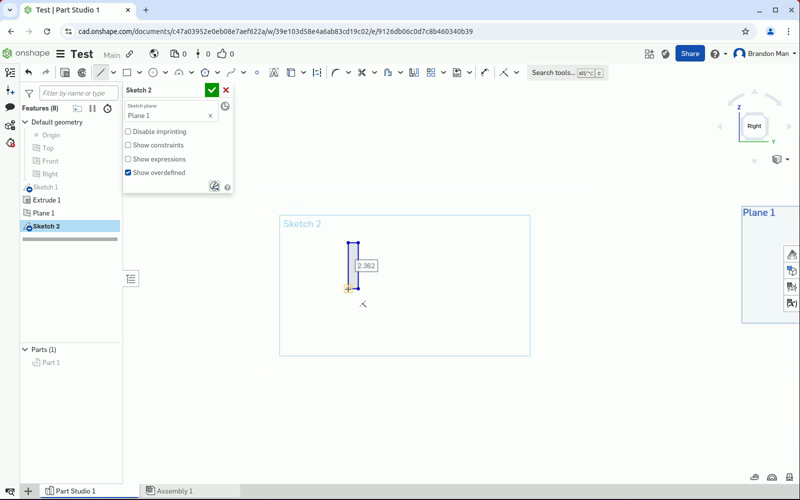
scroll(-6)
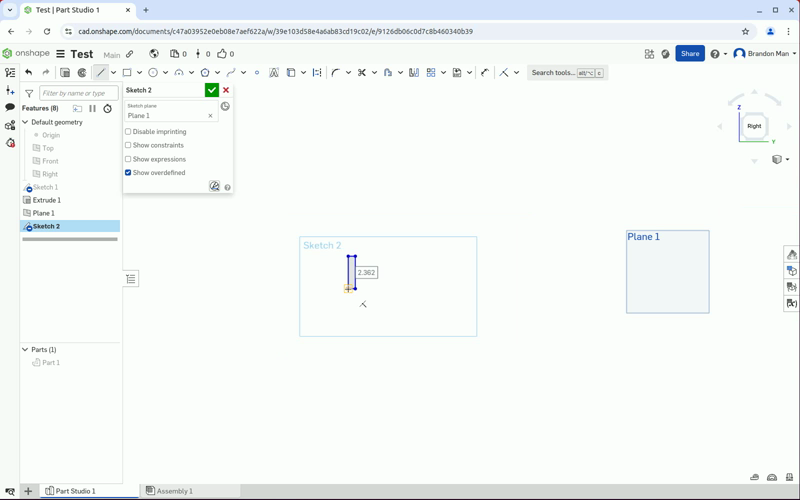
scroll(-6)
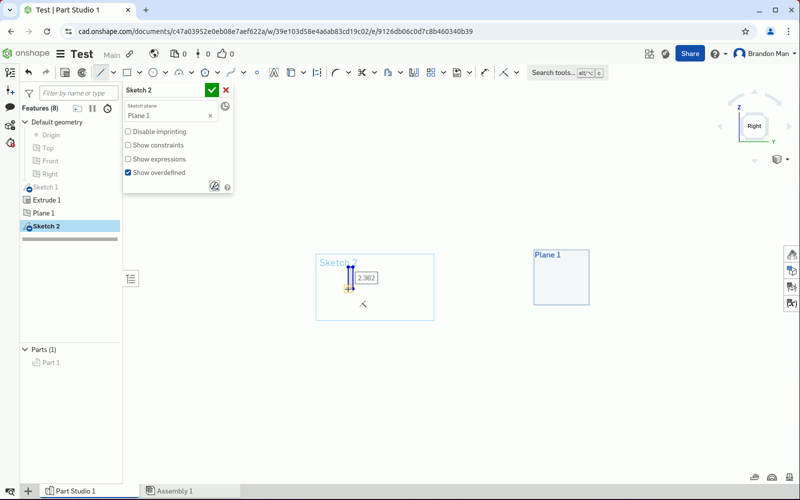
scroll(-6)
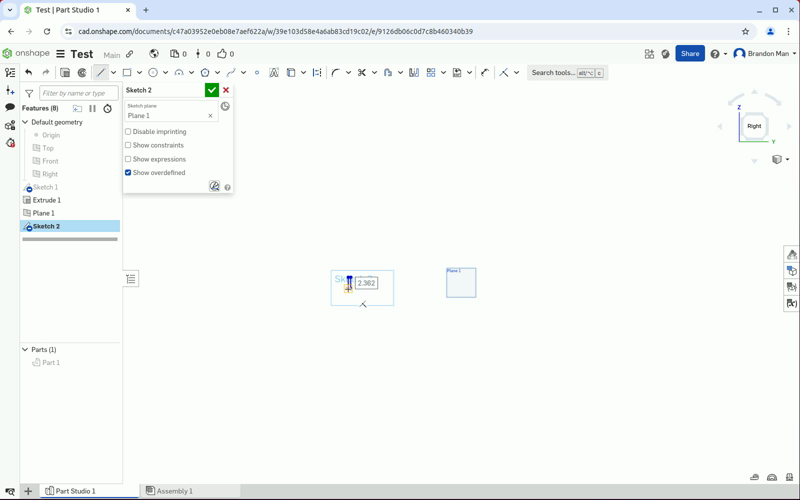
key(esc)
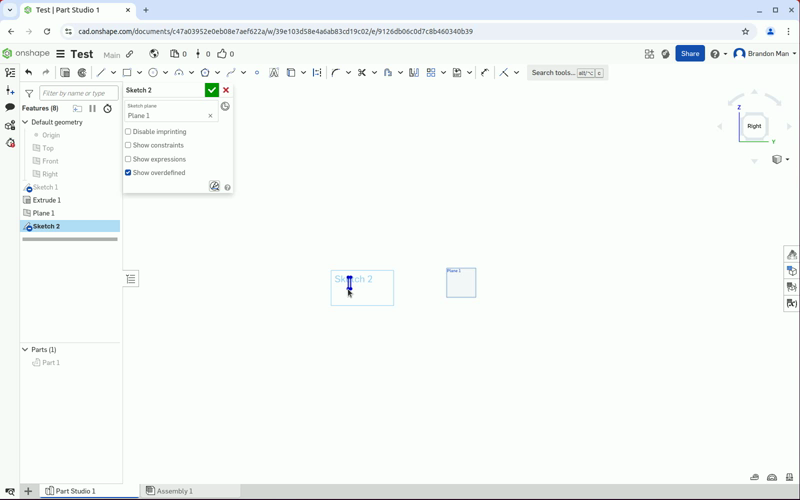
mouse_move(349, 281)
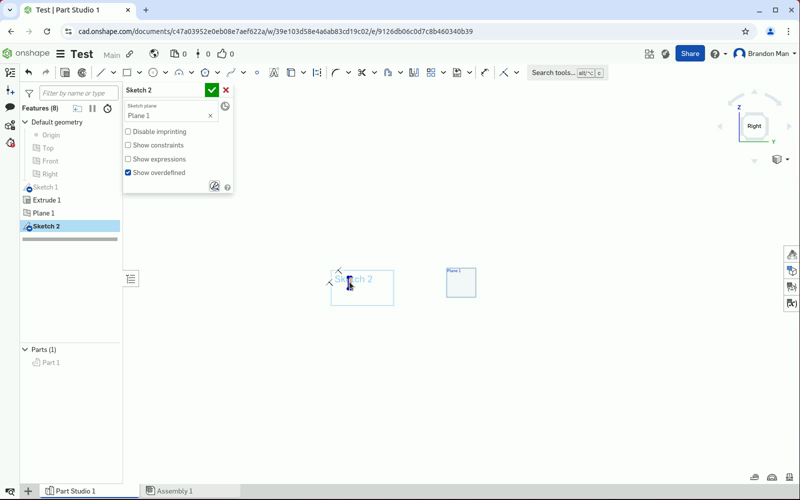
scroll(6)
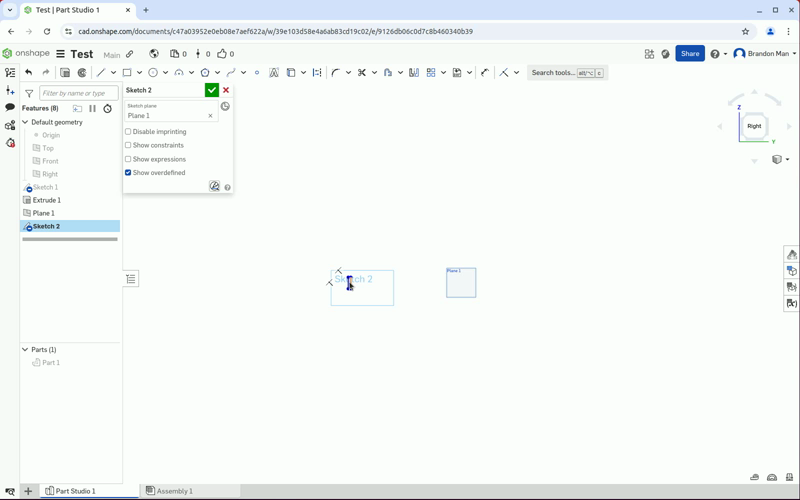
scroll(6)
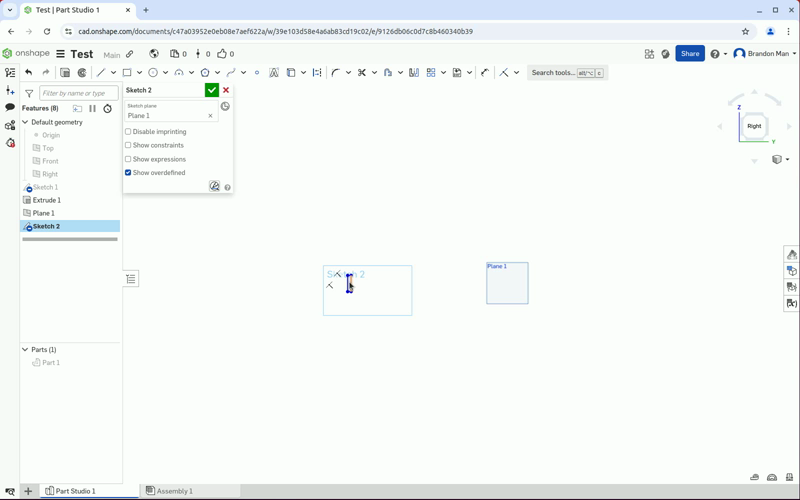
scroll(6)
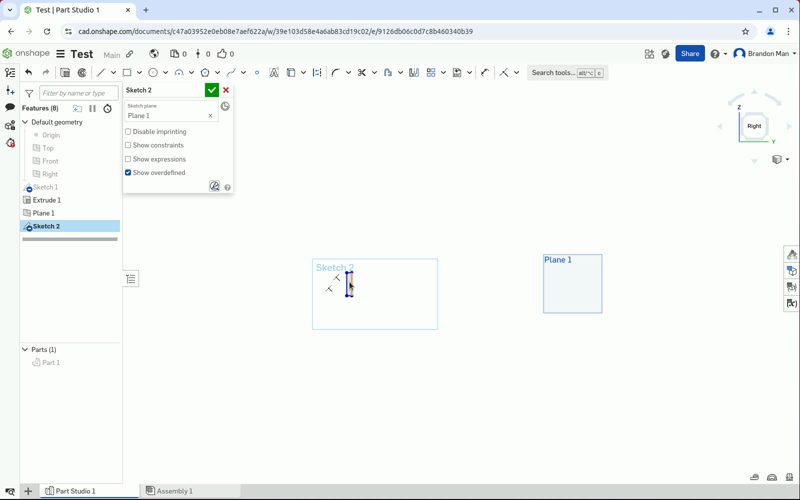
scroll(6)
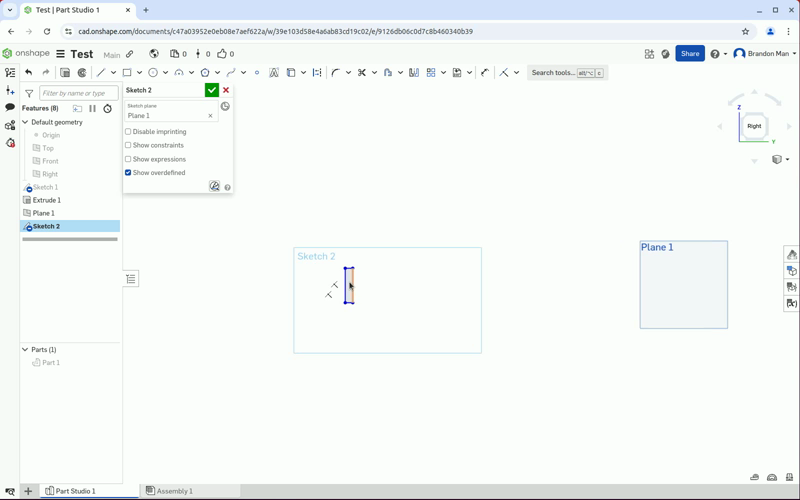
scroll(6)
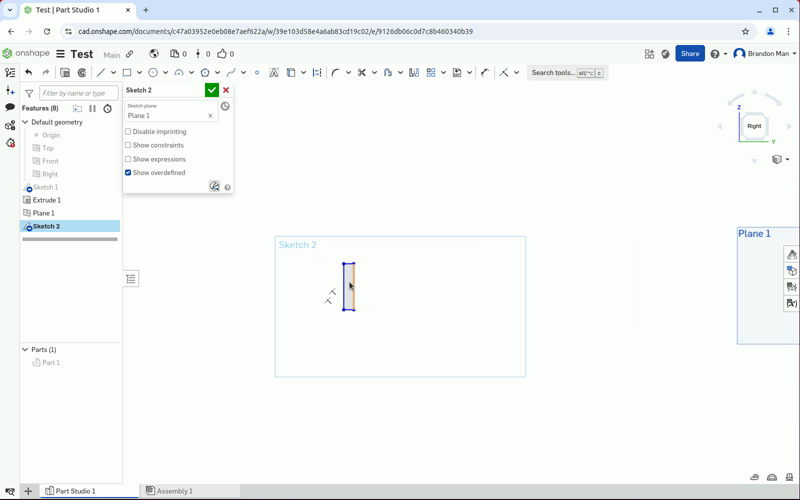
scroll(6)
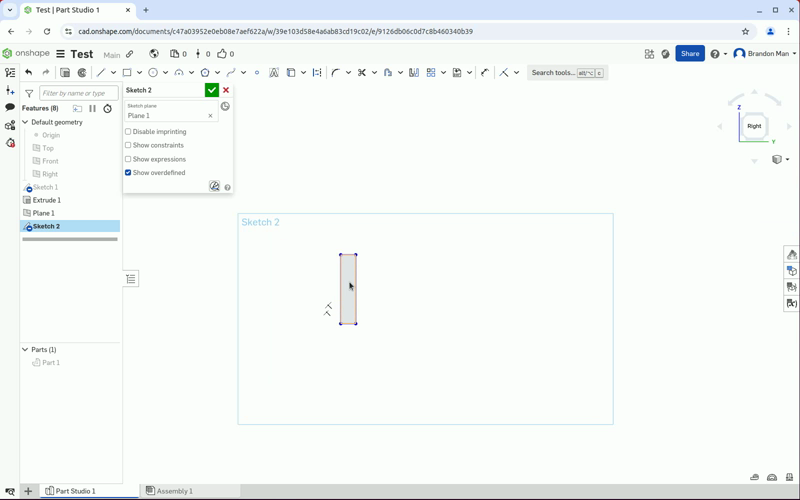
scroll(6)
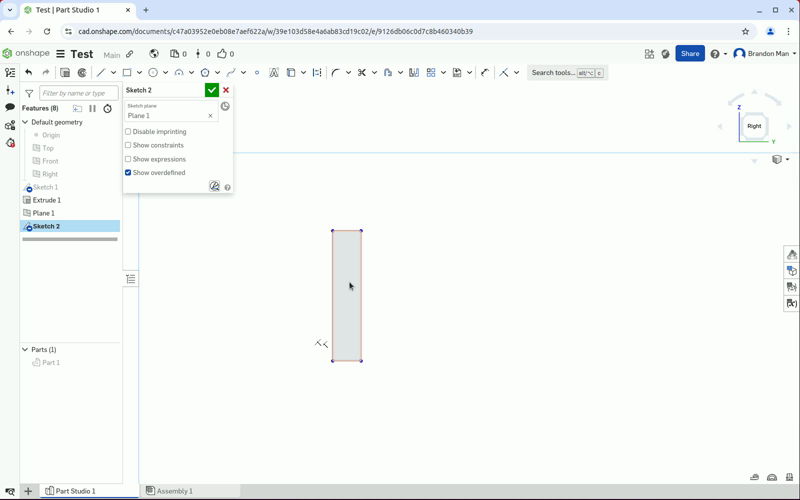
click(349, 281)
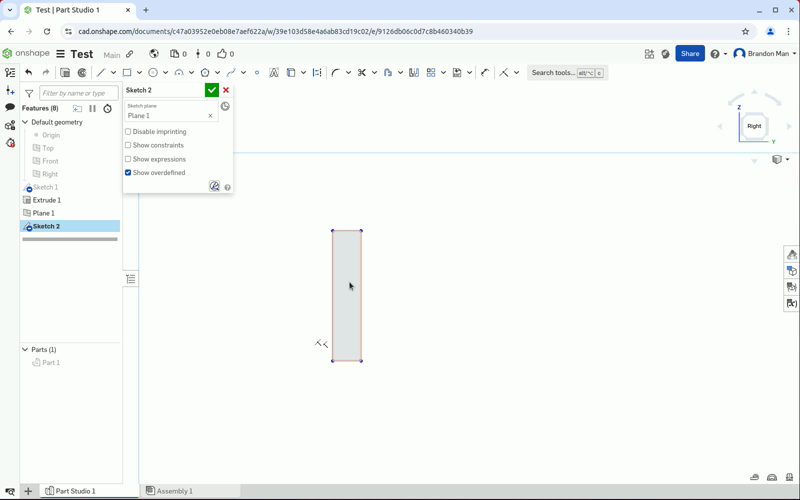
scroll(-6)
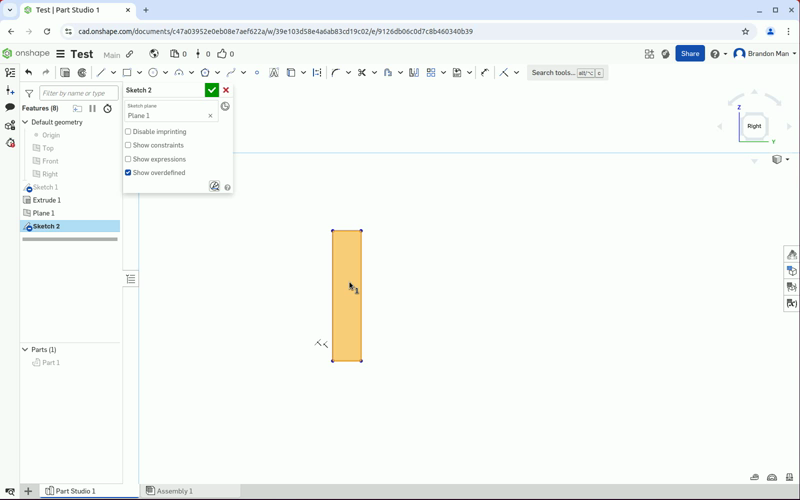
scroll(-6)
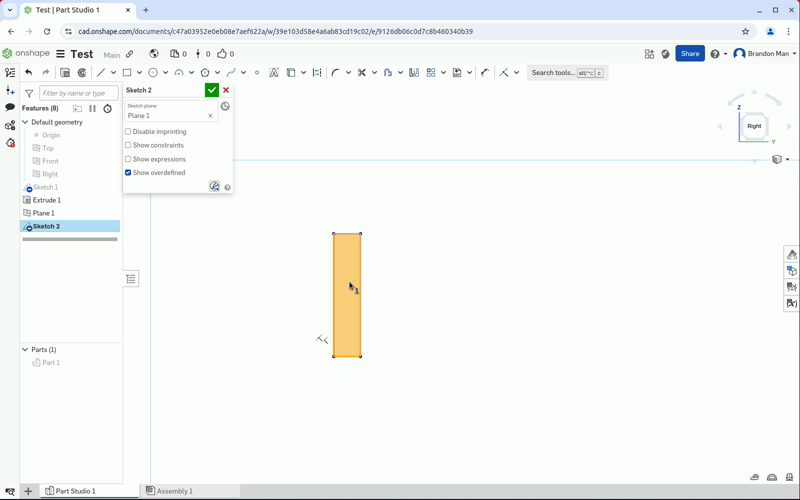
scroll(-6)
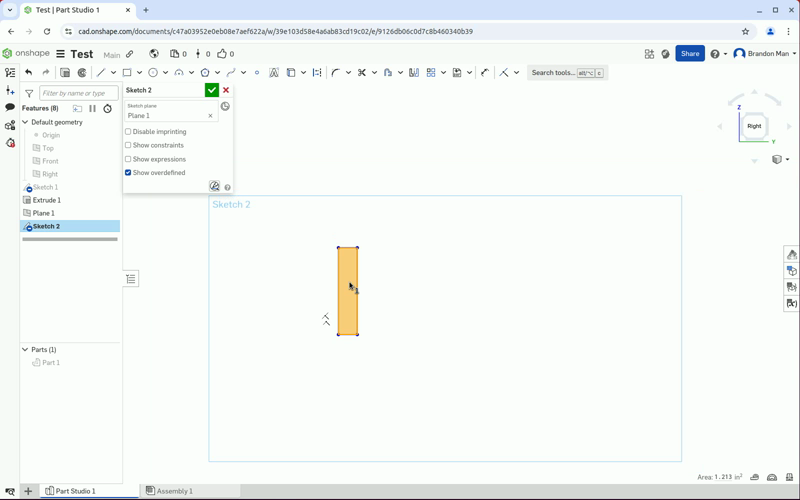
scroll(-6)
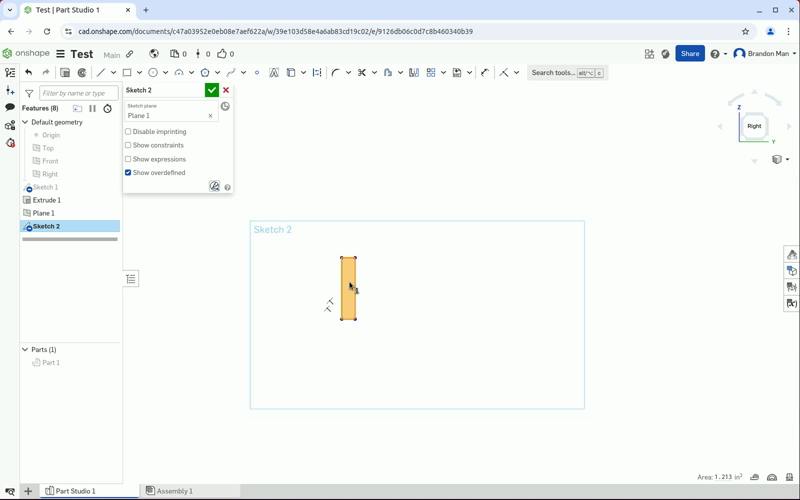
scroll(-6)
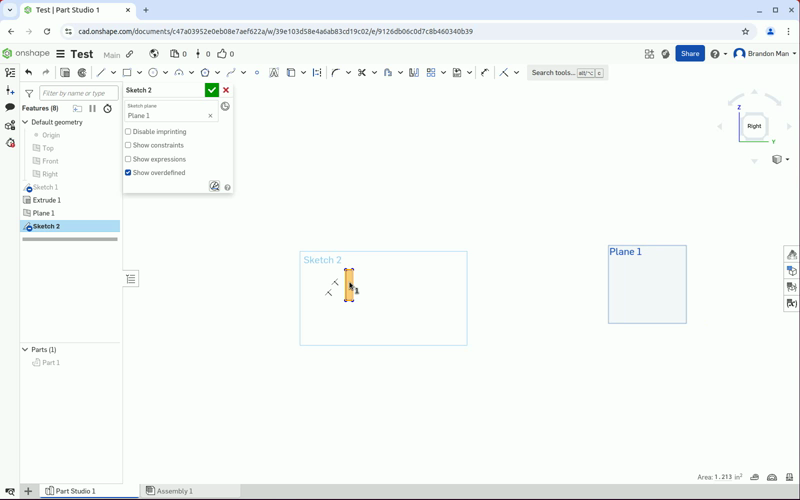
scroll(-6)
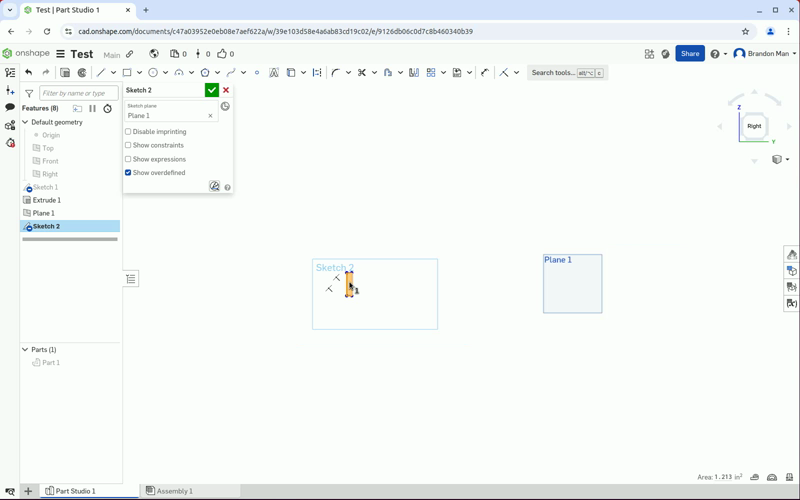
scroll(-6)
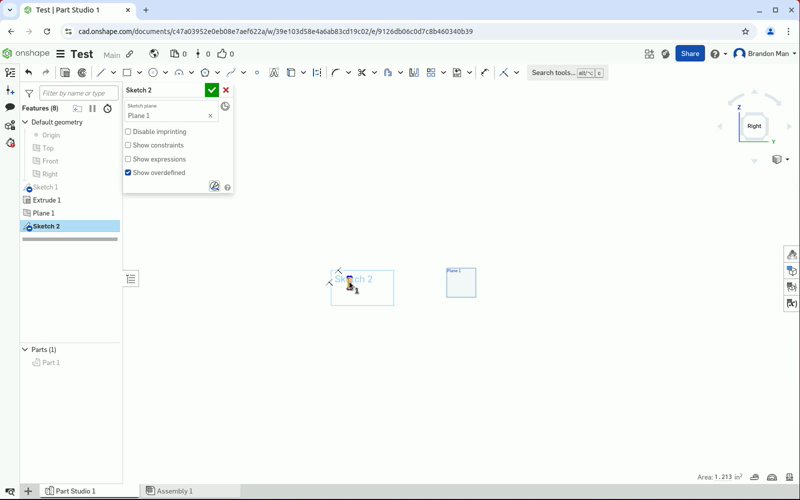
mouse_move(73, 352)
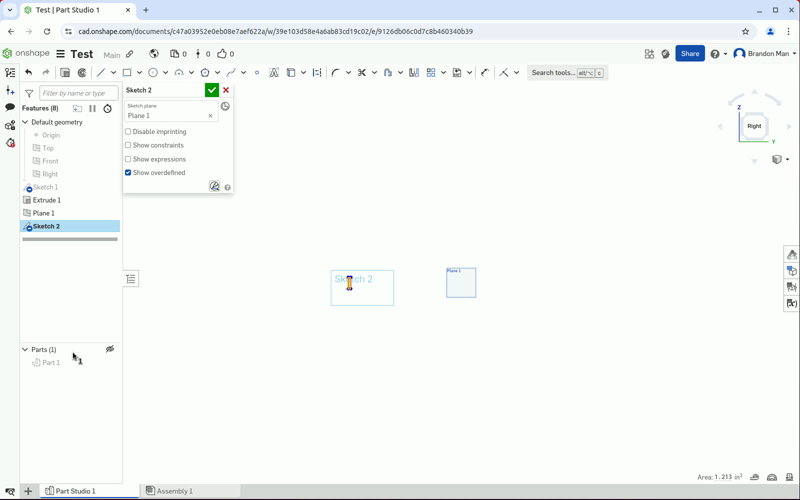
key(shift+y)
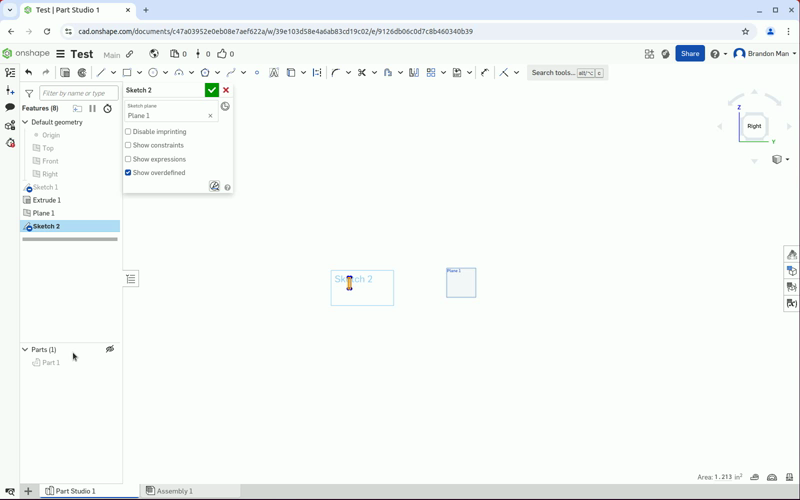
key(shift+e)
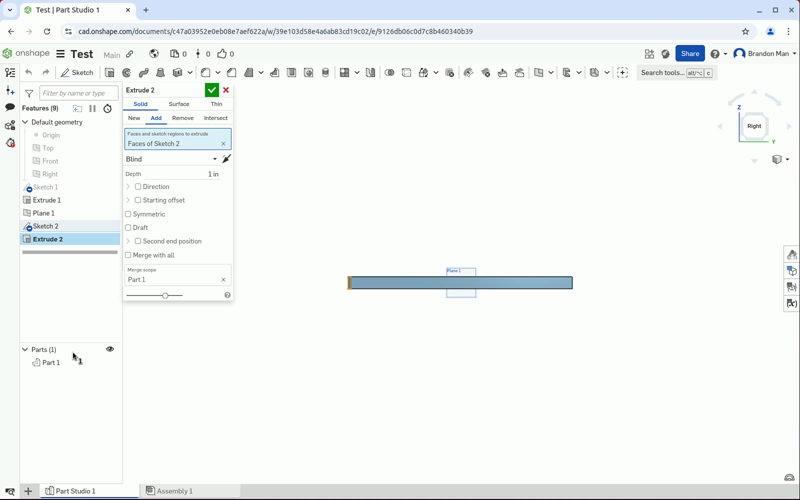
mouse_move(143, 106)
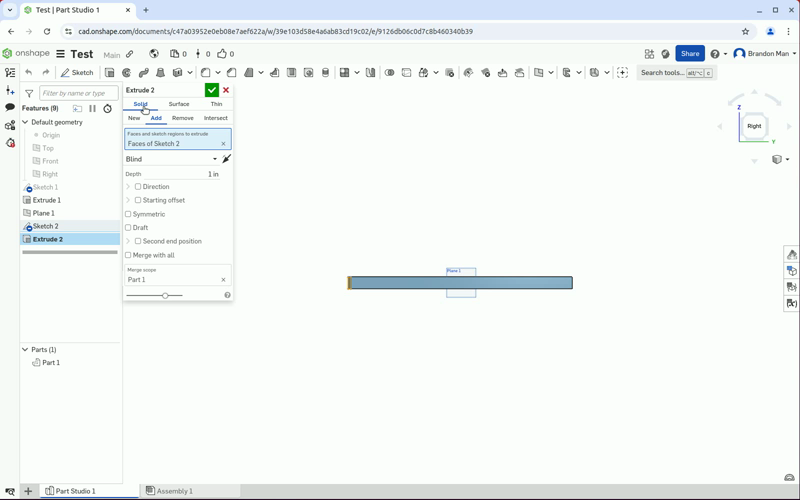
click(143, 106)
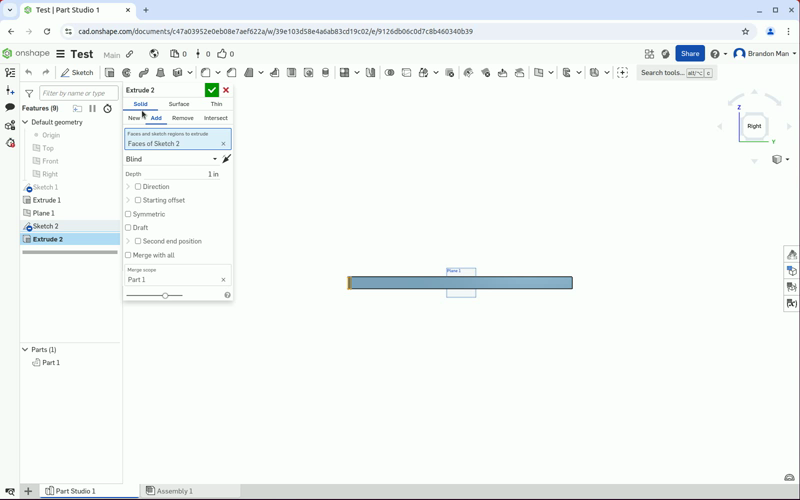
mouse_move(137, 120)
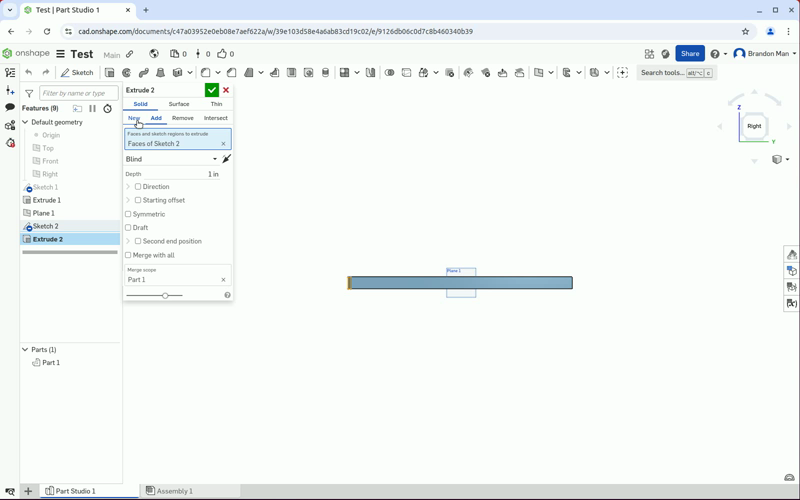
click(137, 120)
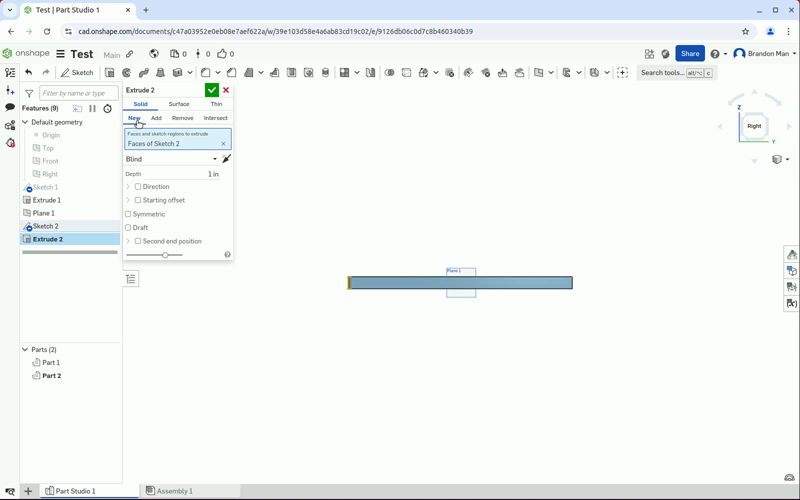
key(tab, 4)
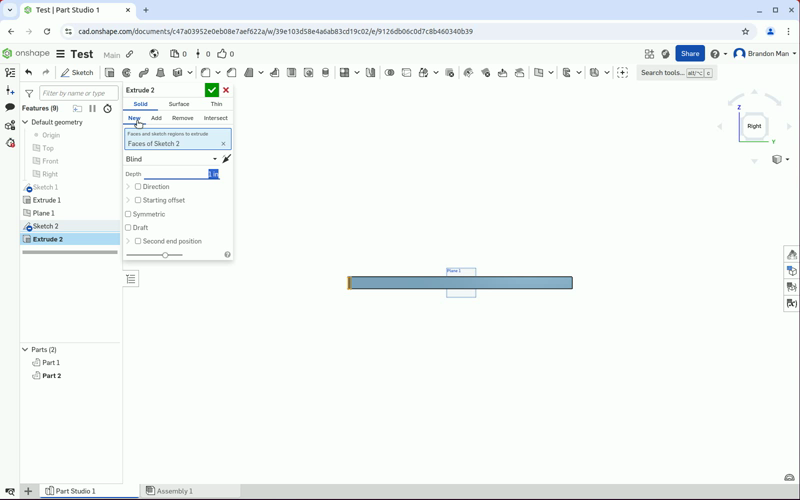
text(2.648)
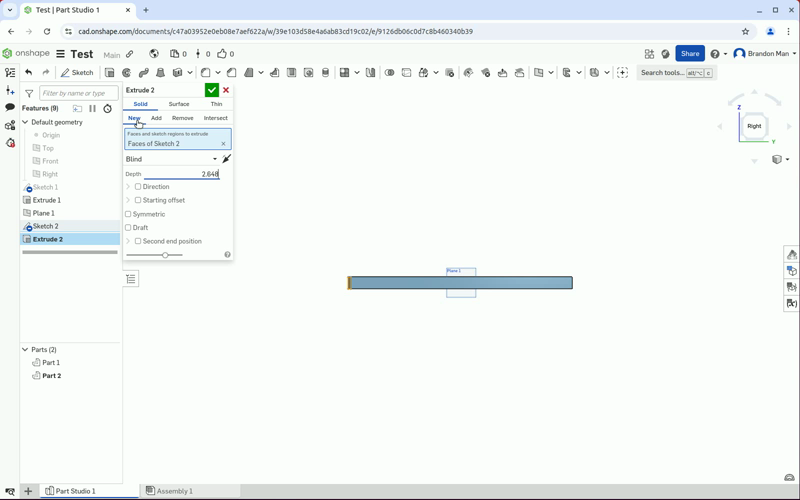
key(enter)
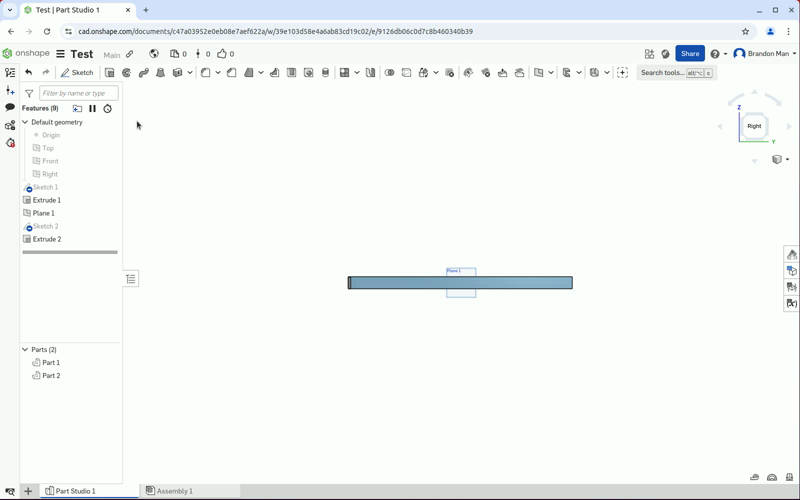
key(shift+h)
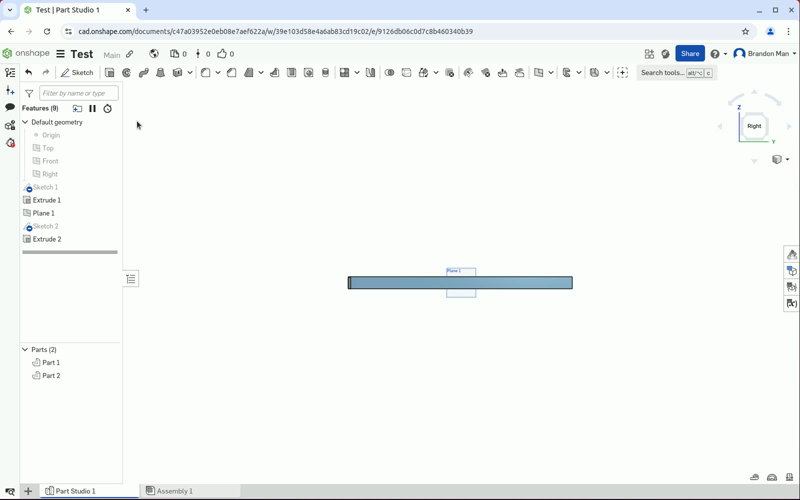
key(shift+h)
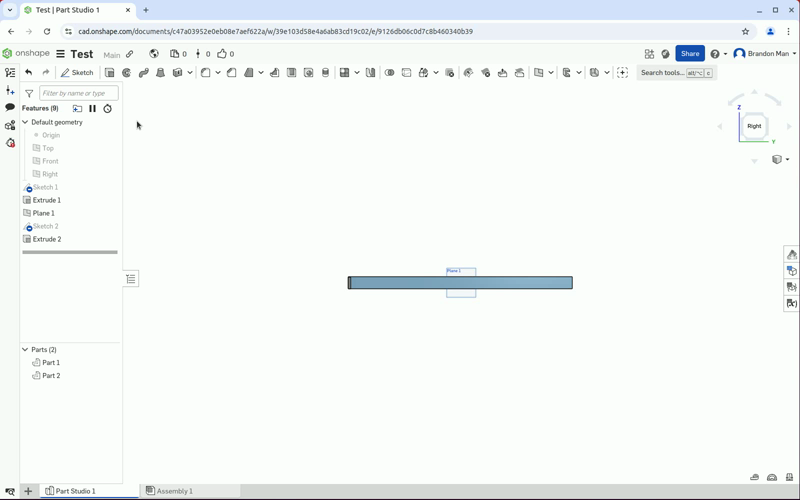
mouse_move(73, 189)
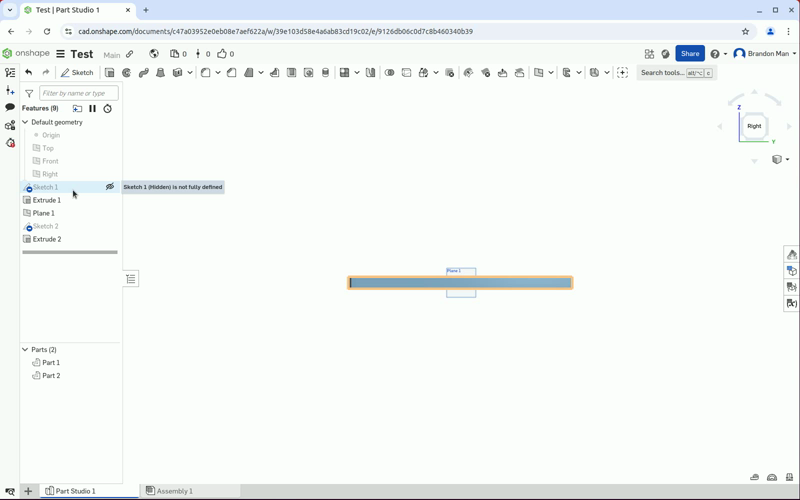
click(73, 189)
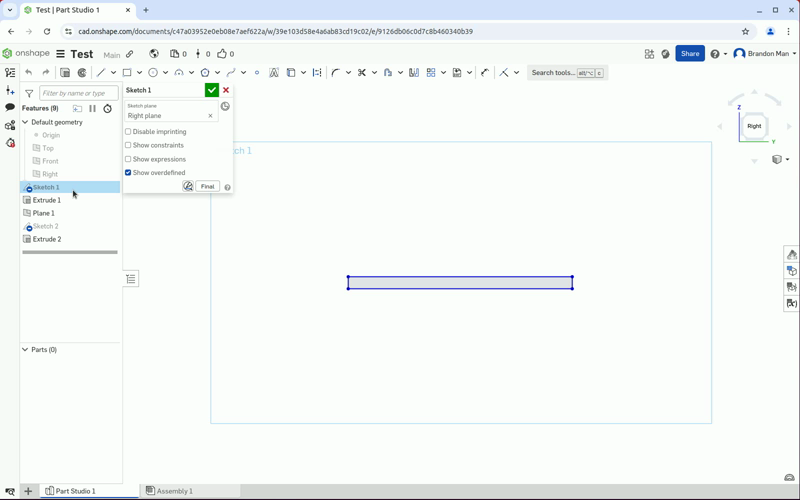
mouse_move(229, 92)
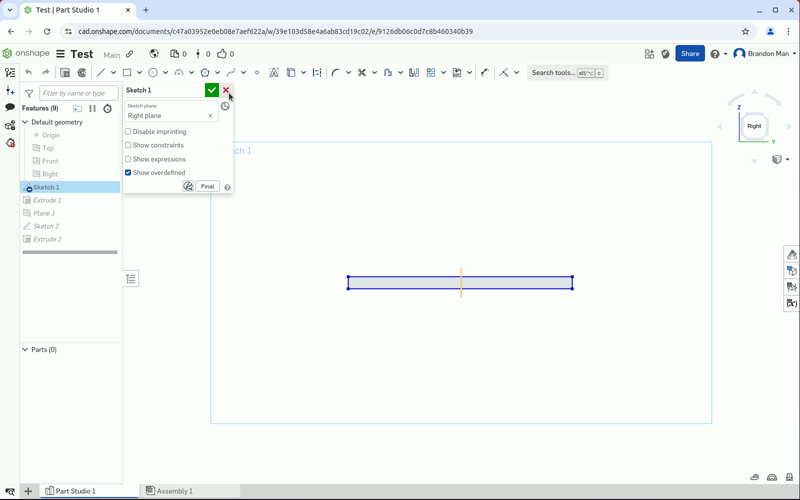
click(229, 92)
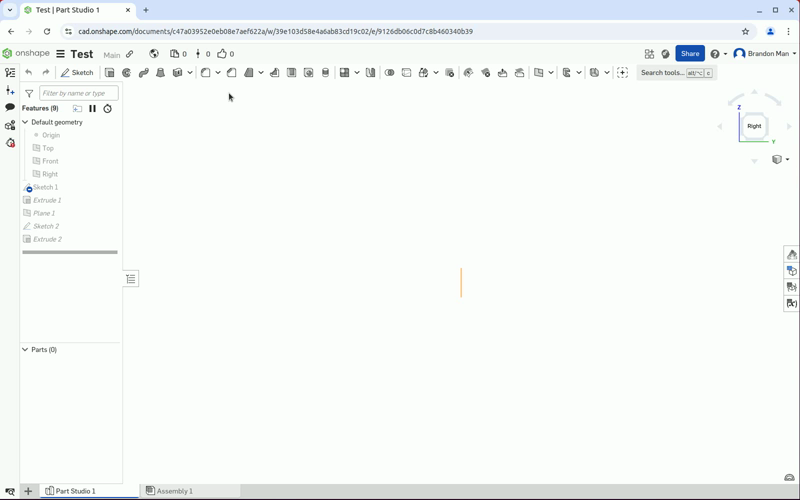
key(shift+s)
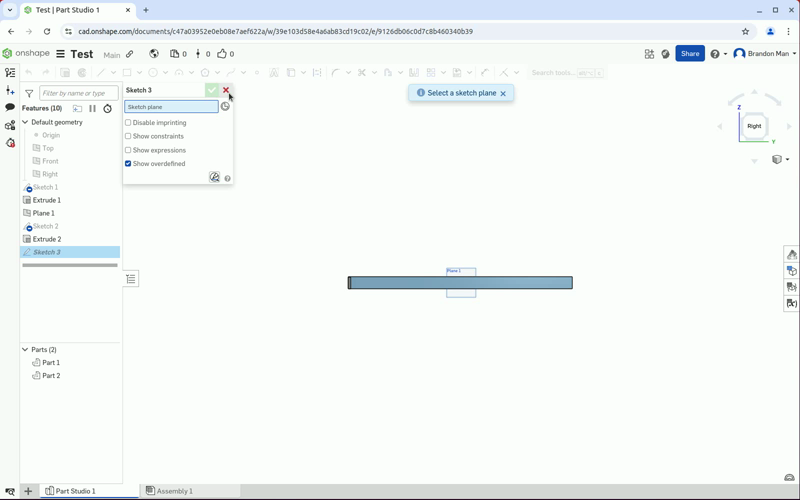
mouse_move(73, 215)
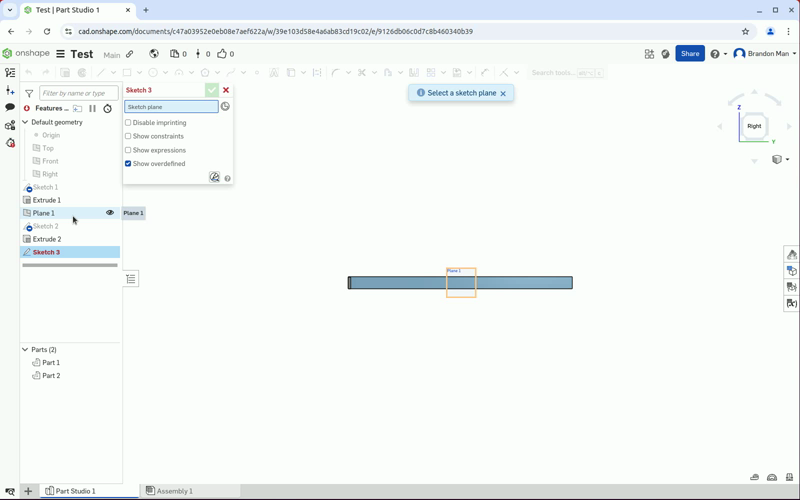
click(73, 215)
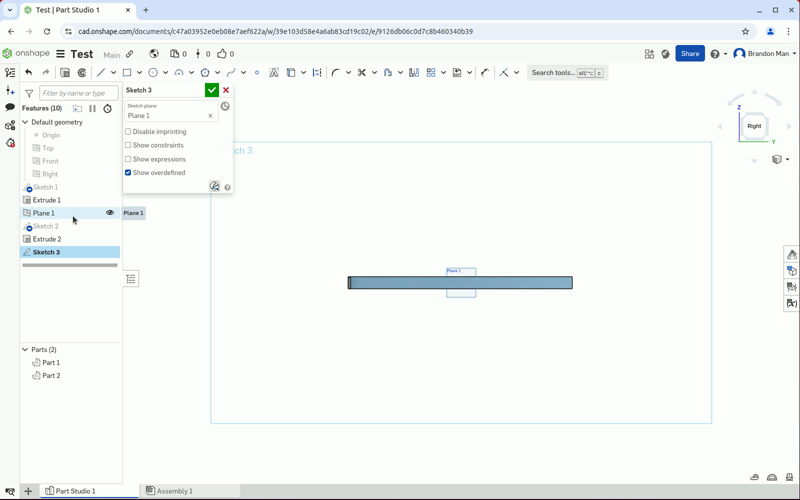
mouse_move(73, 352)
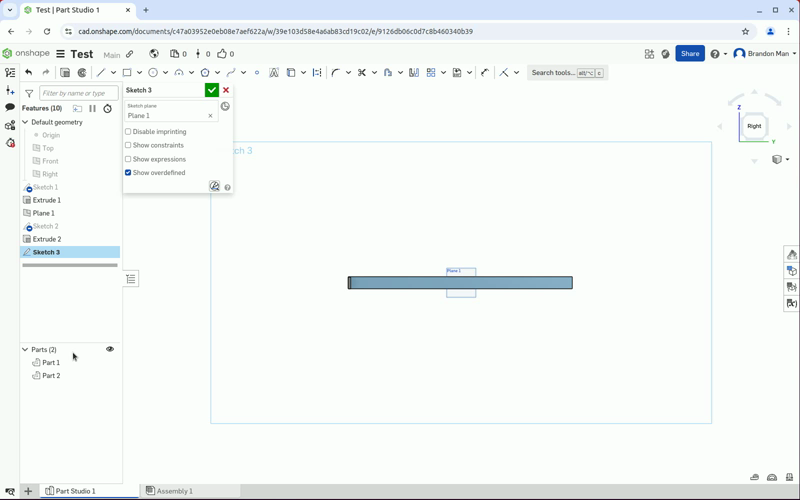
key(y)
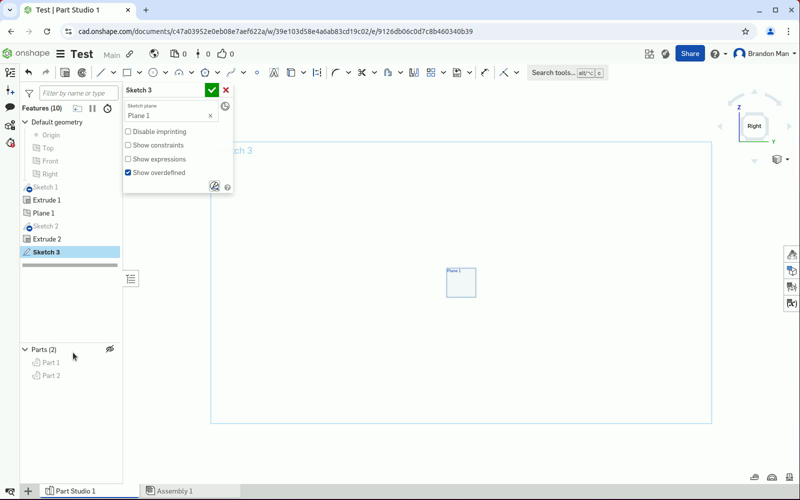
key(l)
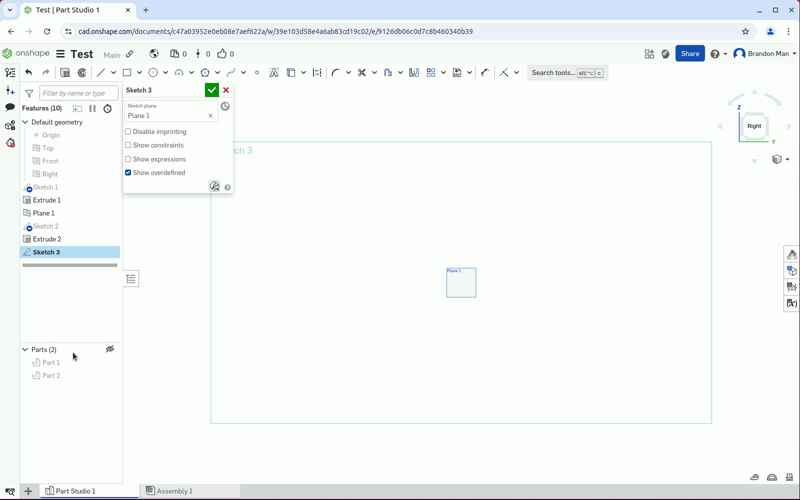
key_down(shift)
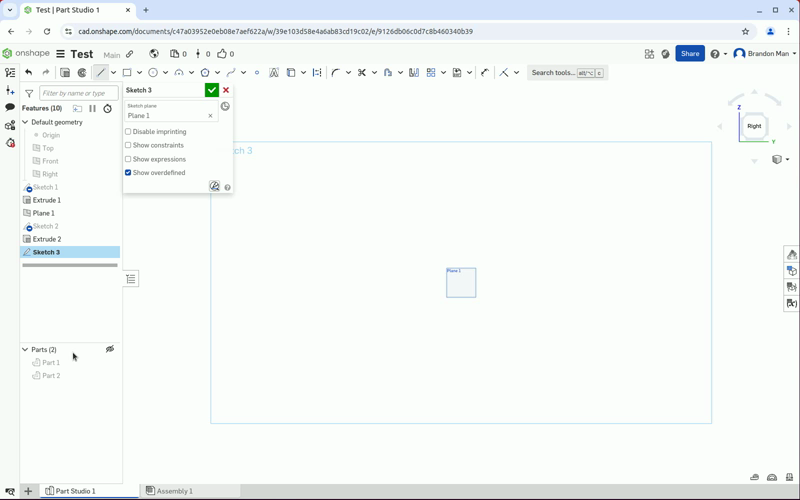
mouse_move(570, 288)
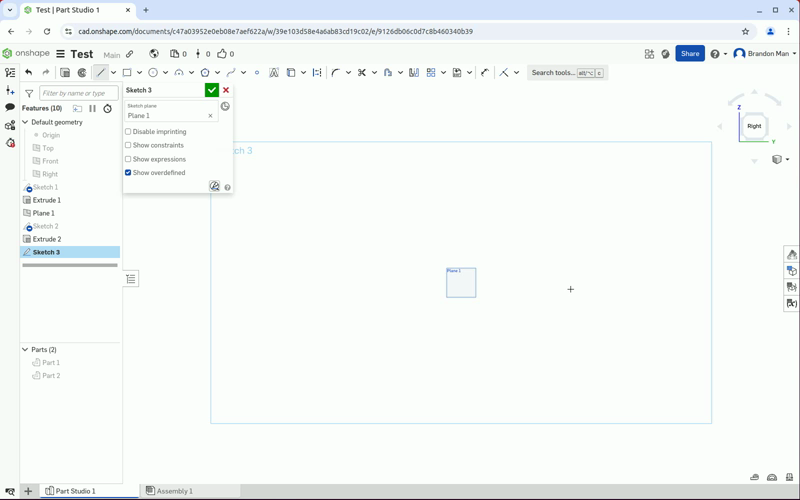
click(570, 288)
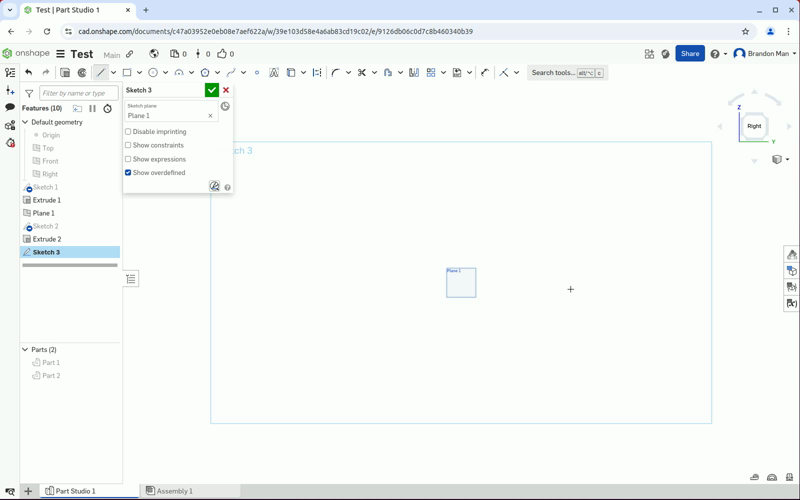
key_up(shift)
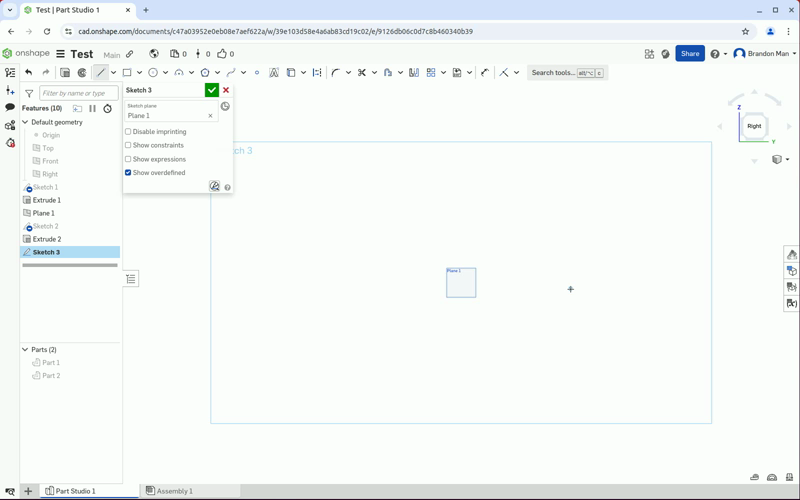
key_down(shift)
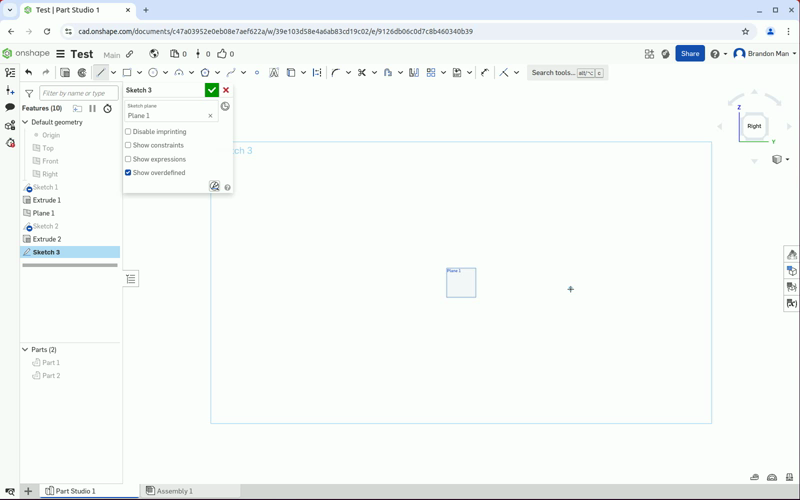
mouse_move(589, 288)
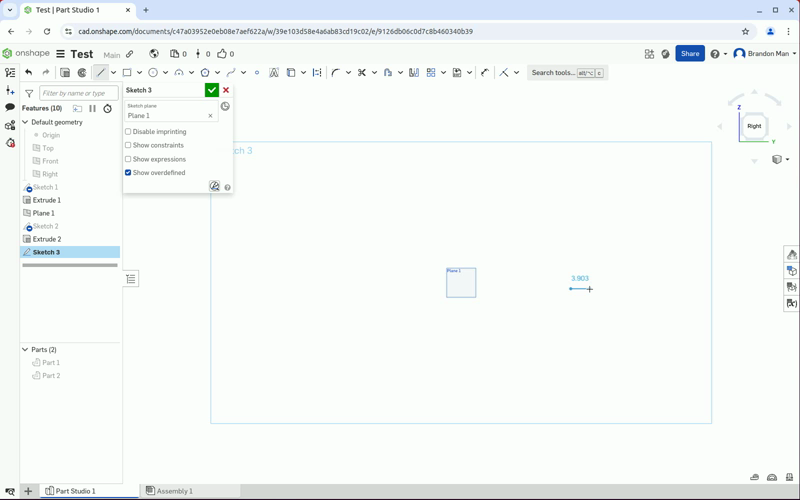
mouse_move(573, 288)
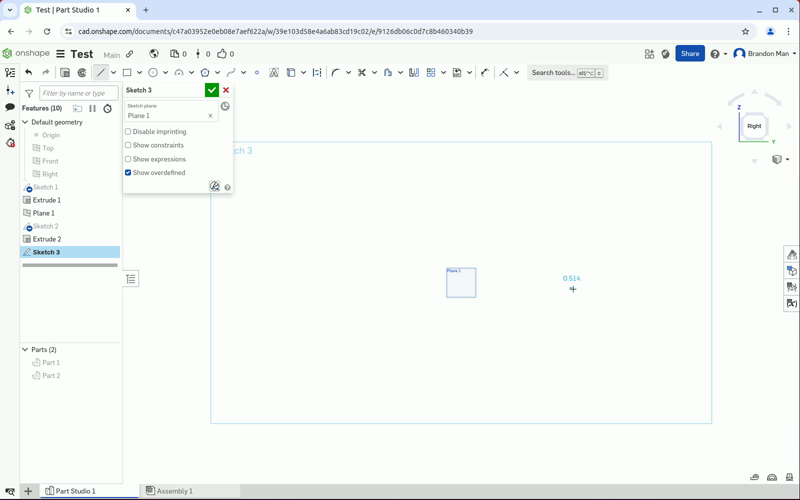
scroll(6)
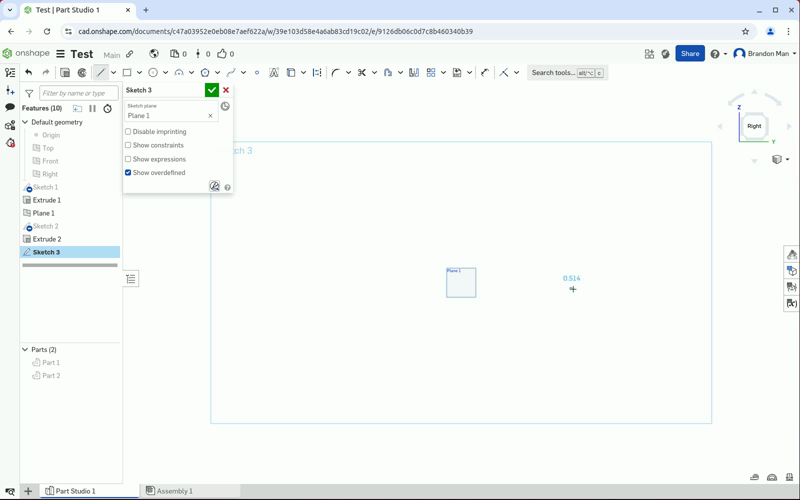
scroll(6)
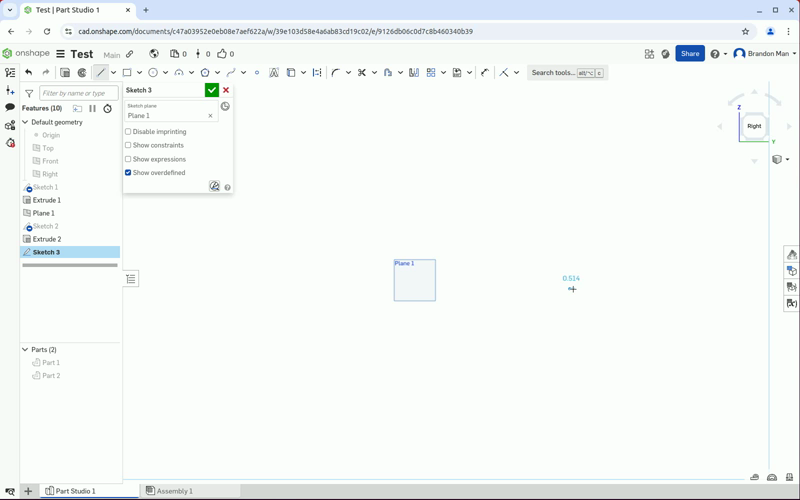
scroll(6)
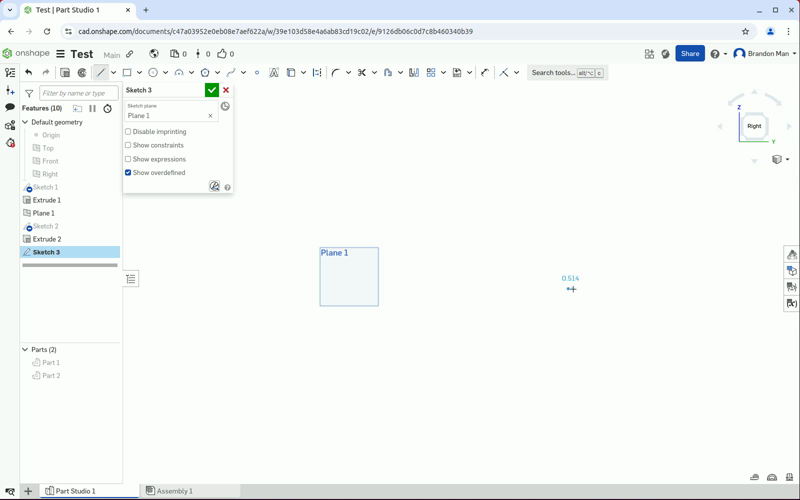
scroll(6)
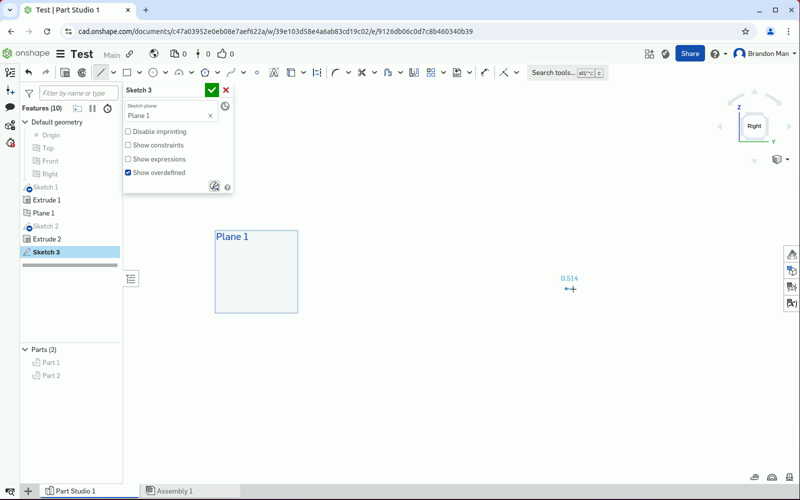
scroll(6)
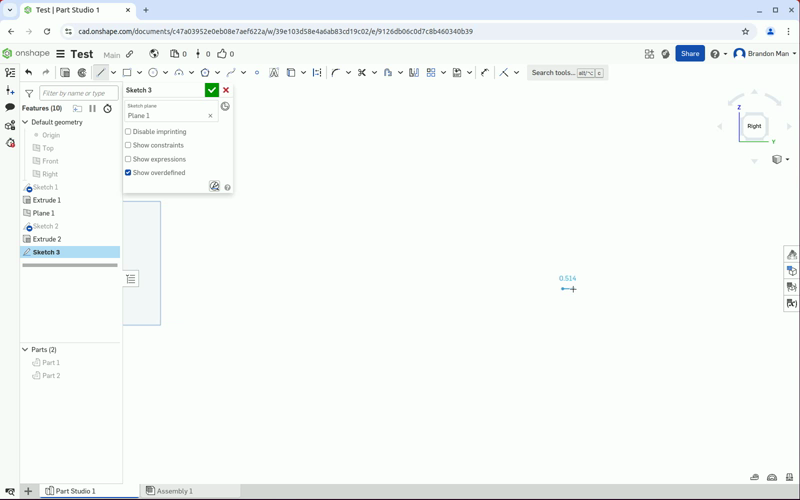
scroll(6)
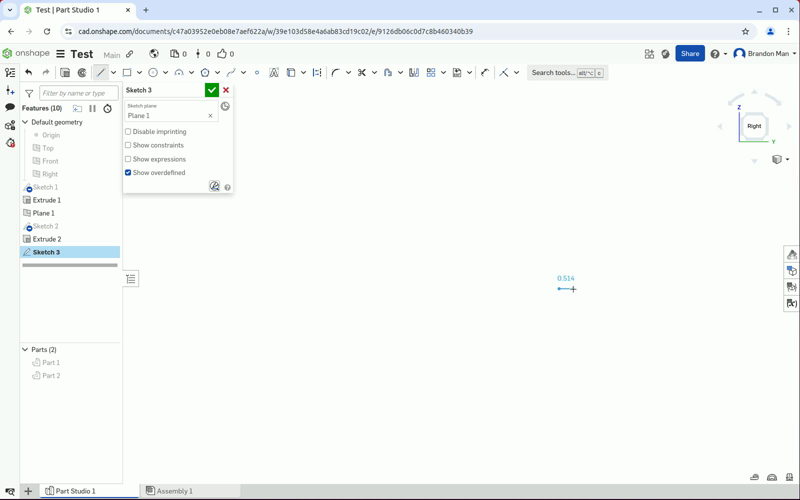
scroll(6)
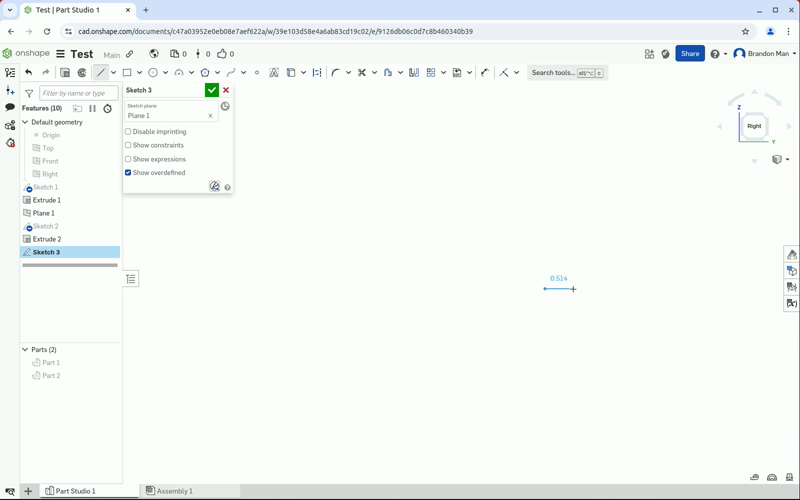
click(573, 288)
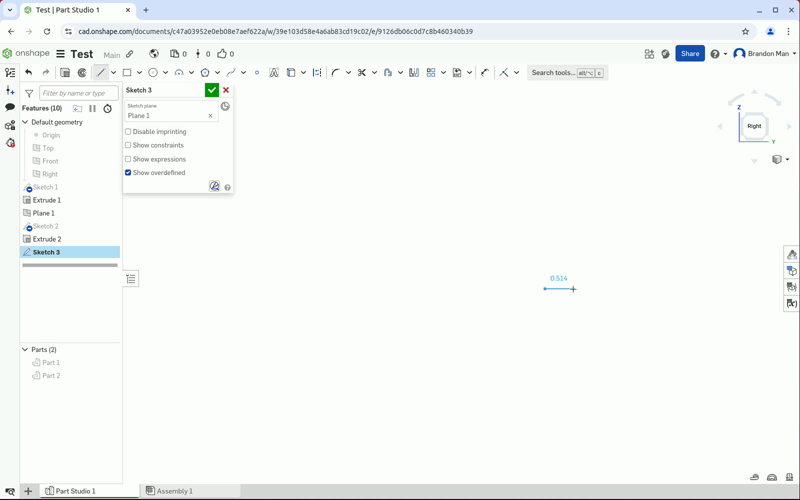
scroll(-6)
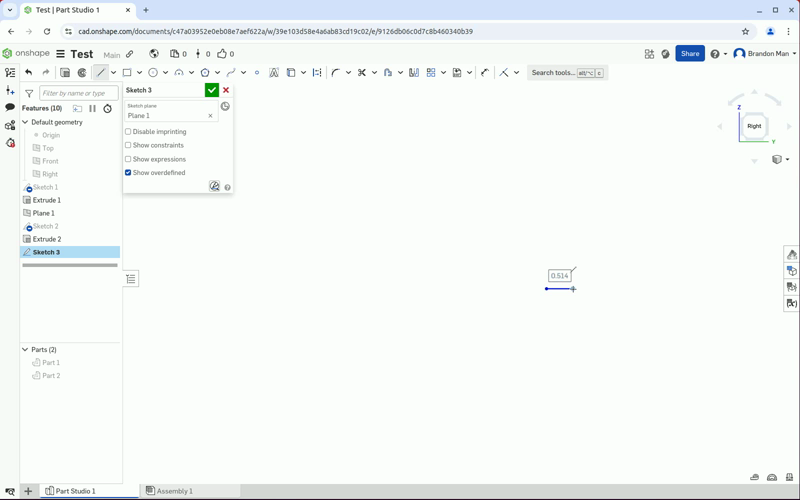
scroll(-6)
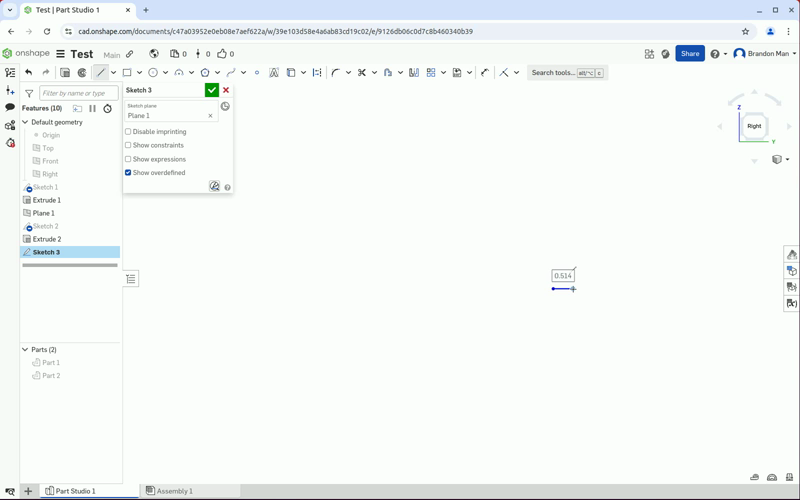
scroll(-6)
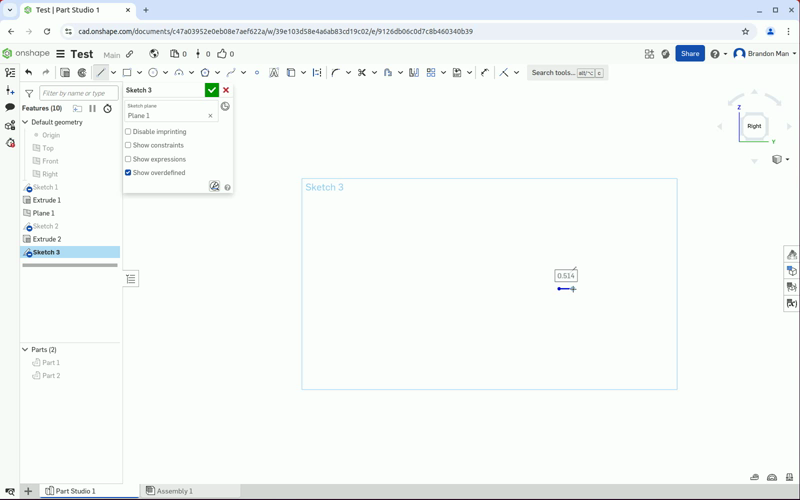
scroll(-6)
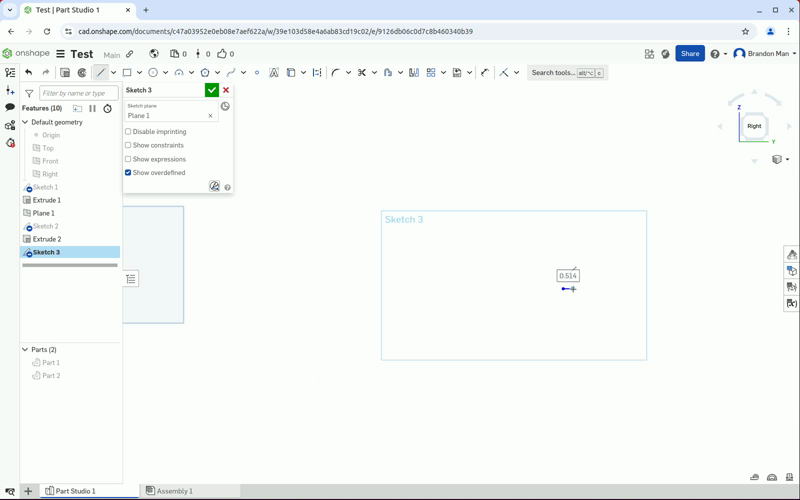
scroll(-6)
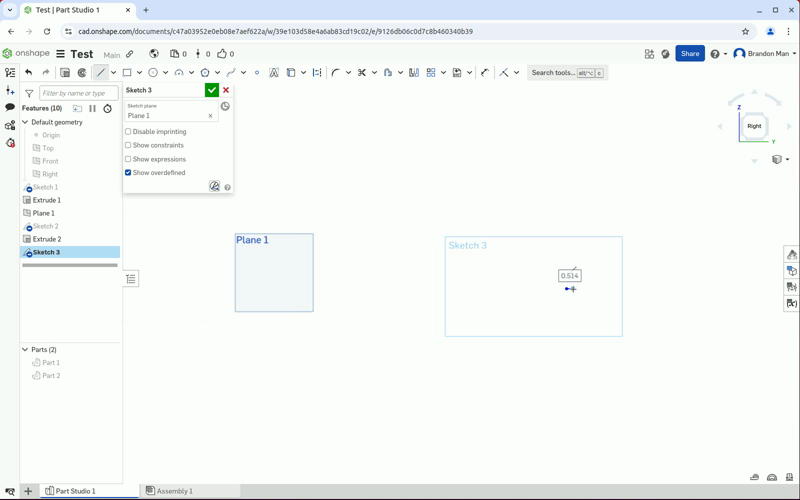
scroll(-6)
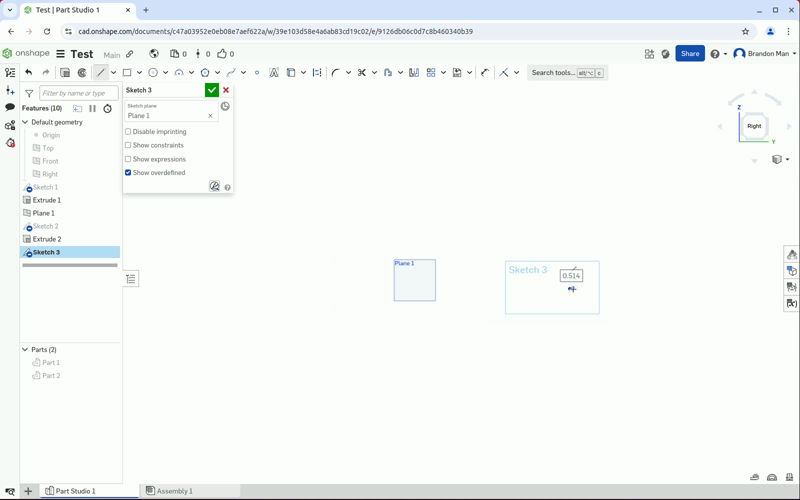
scroll(-6)
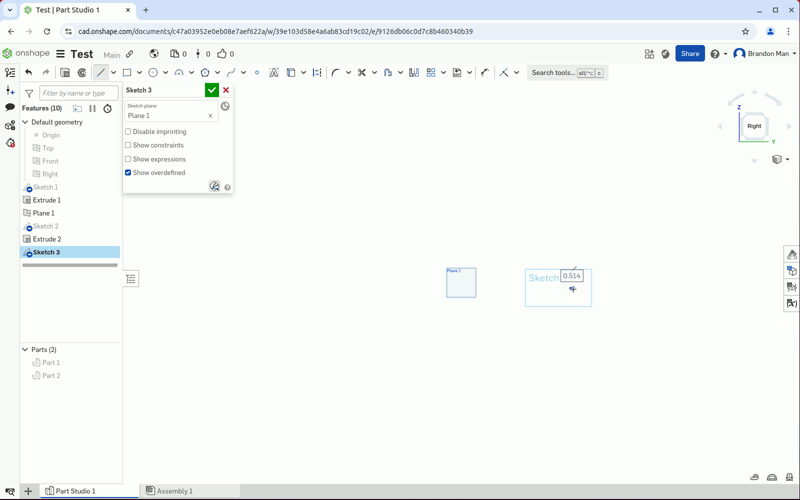
key_up(shift)
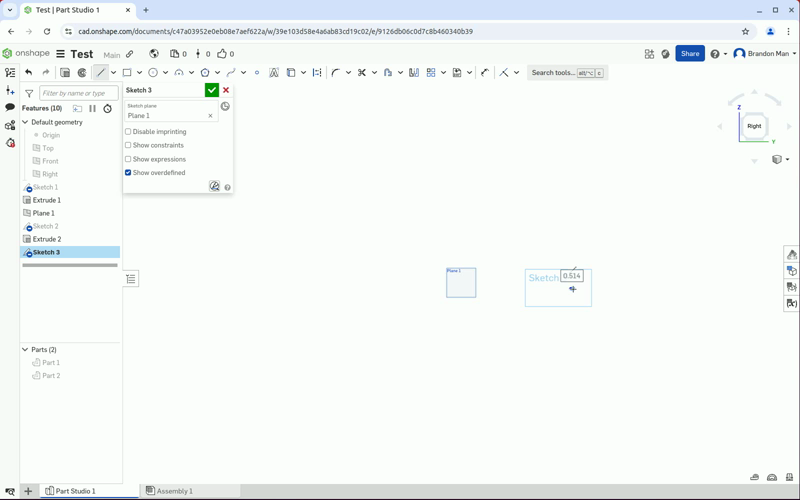
key_down(shift)
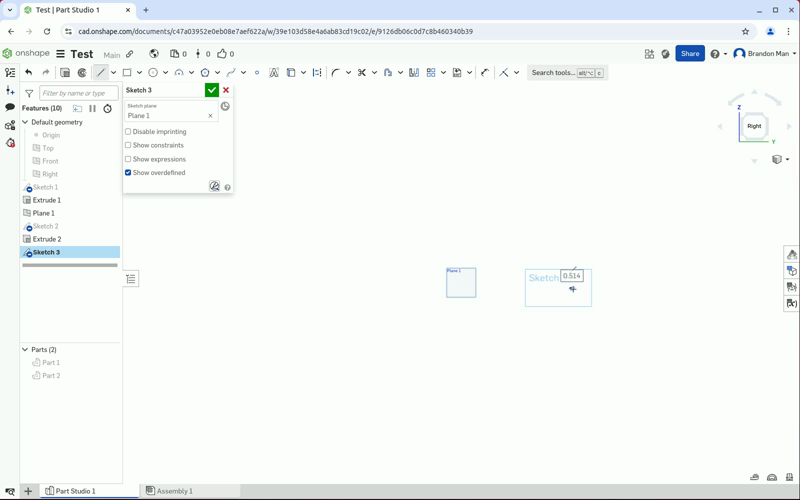
mouse_move(589, 288)
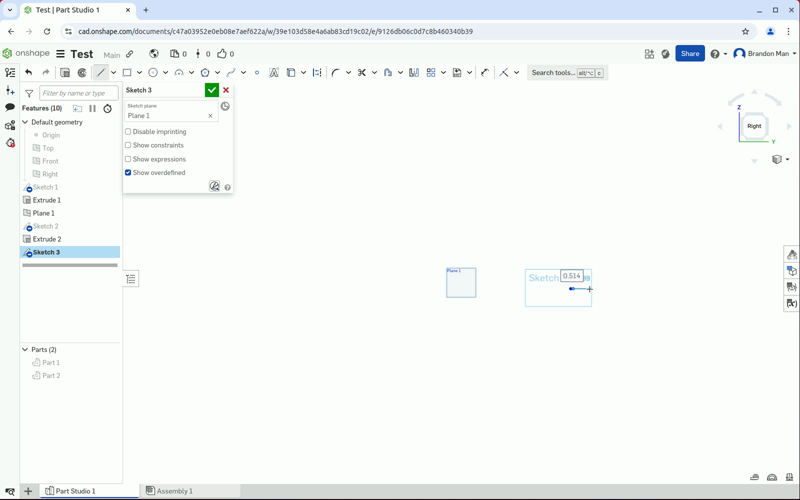
mouse_move(573, 277)
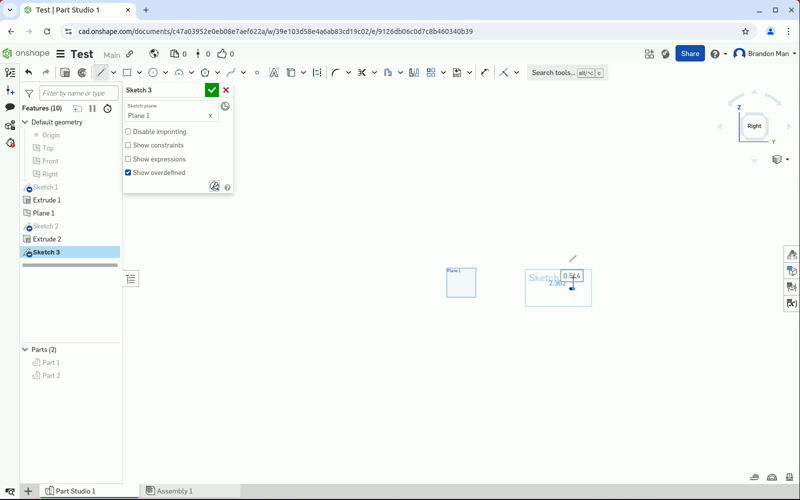
click(573, 277)
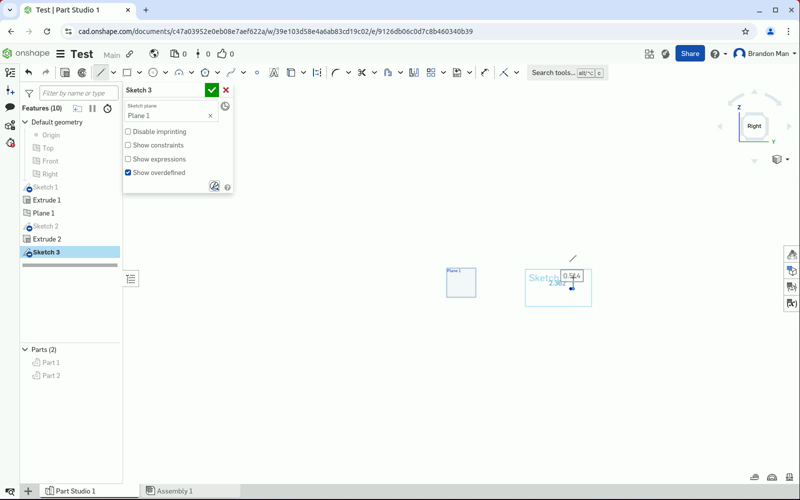
key_up(shift)
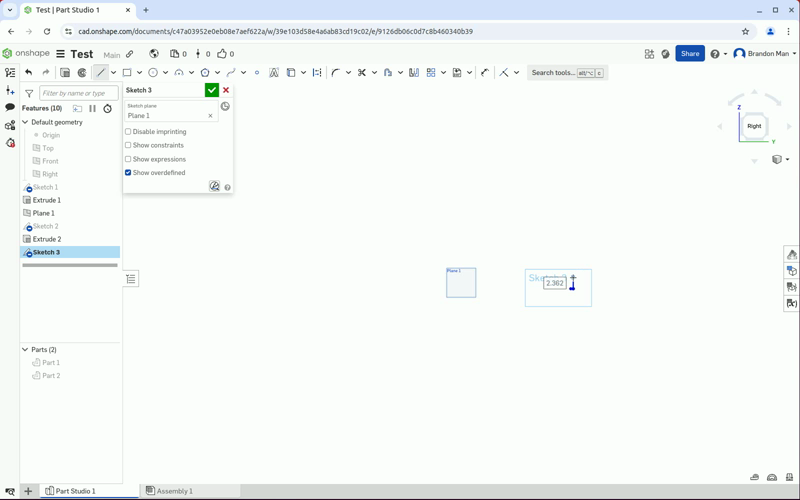
key_down(shift)
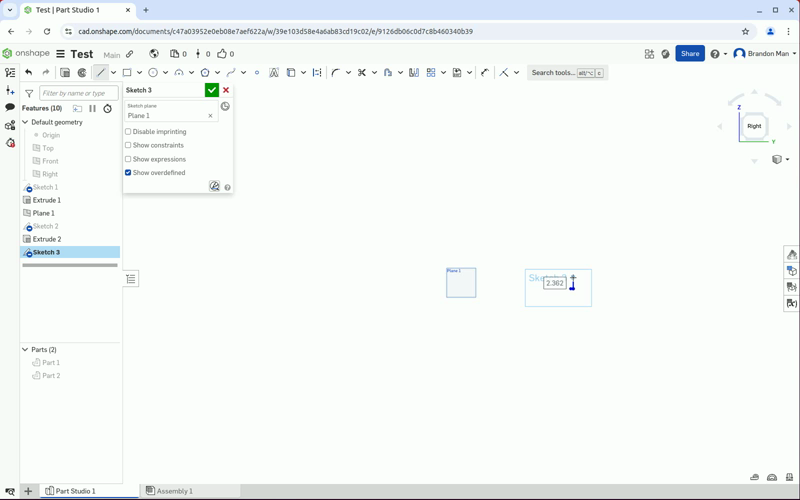
mouse_move(589, 277)
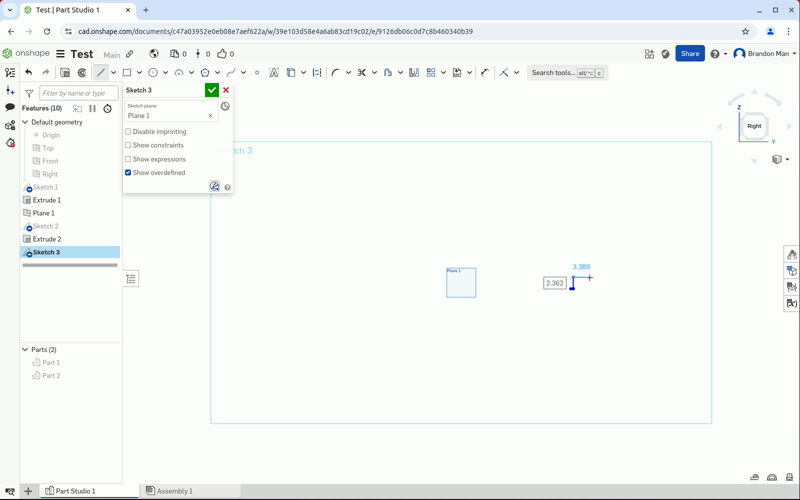
mouse_move(570, 277)
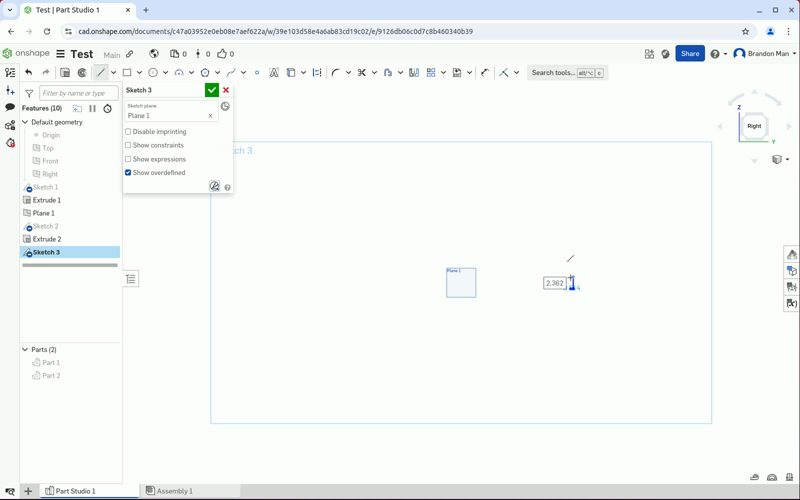
scroll(6)
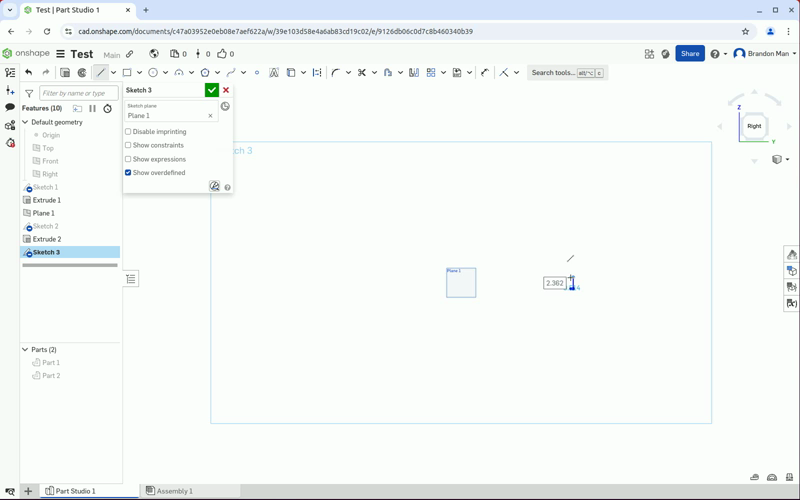
scroll(6)
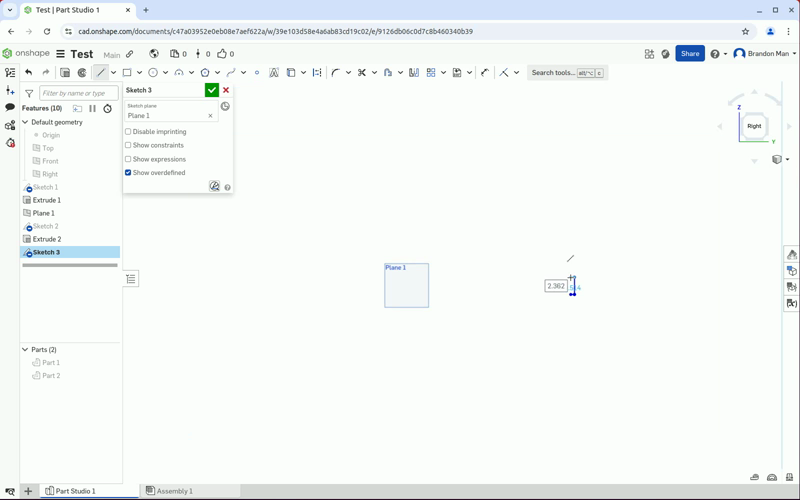
scroll(6)
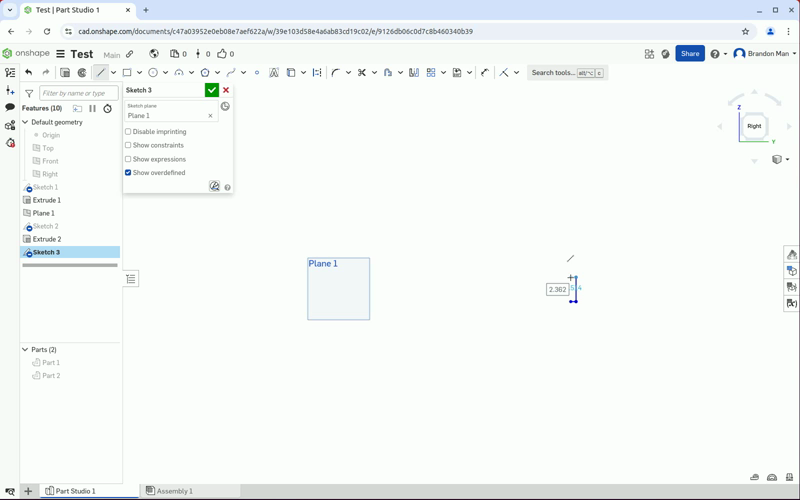
scroll(6)
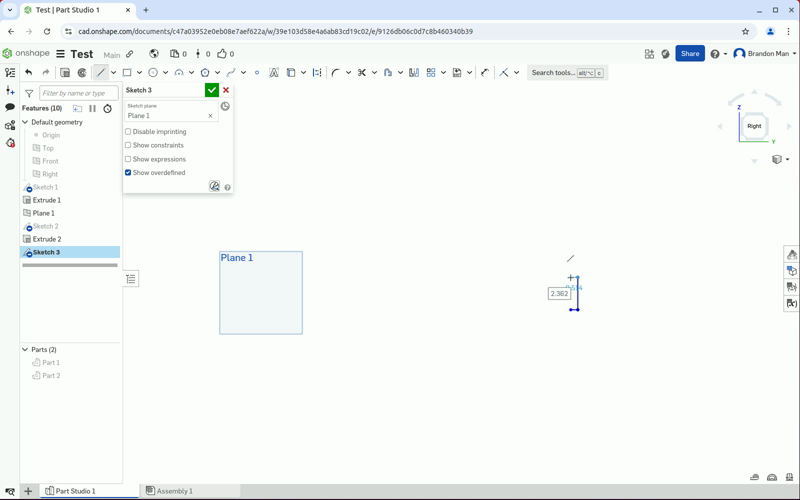
scroll(6)
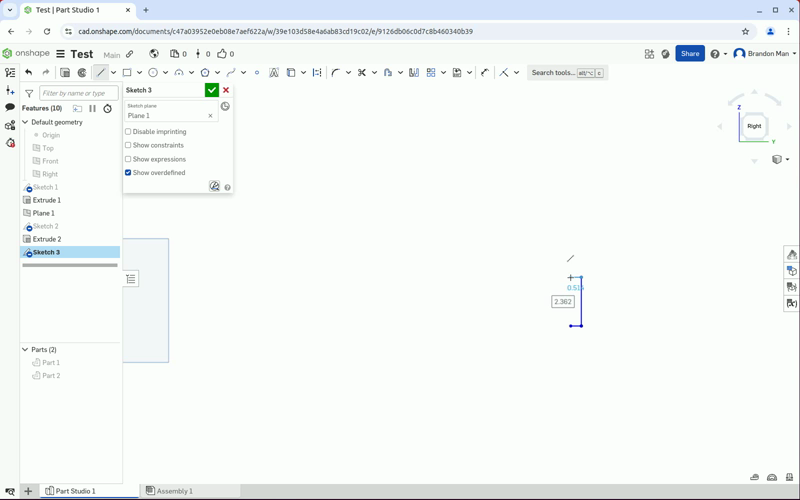
scroll(6)
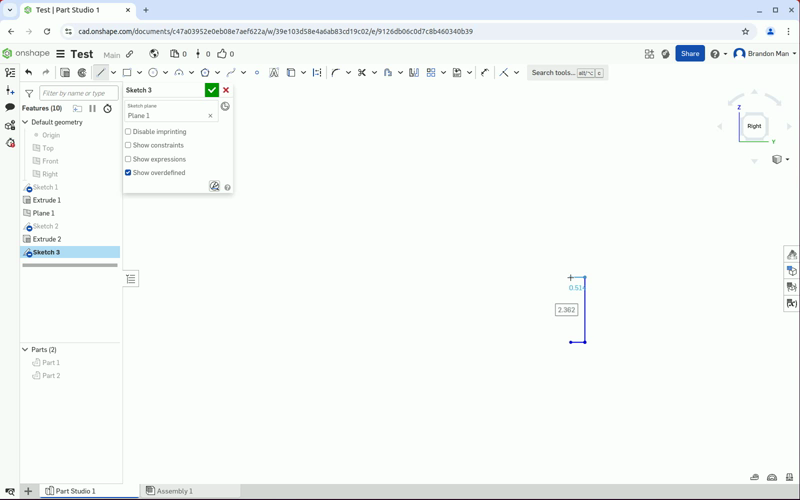
scroll(6)
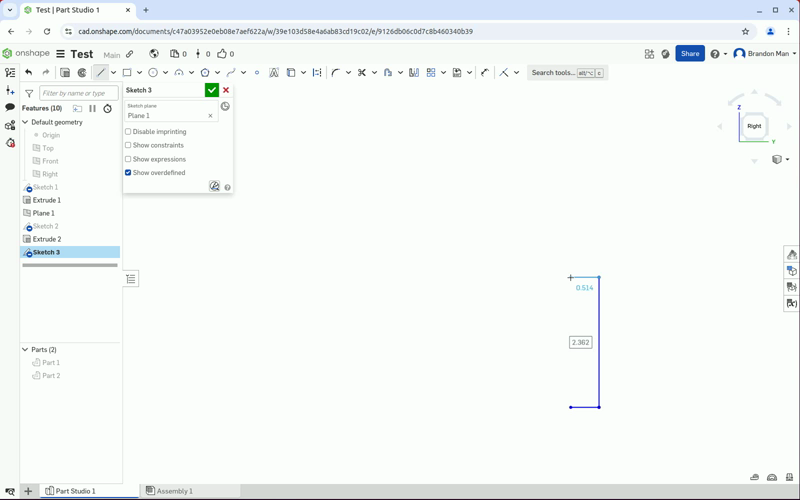
click(570, 277)
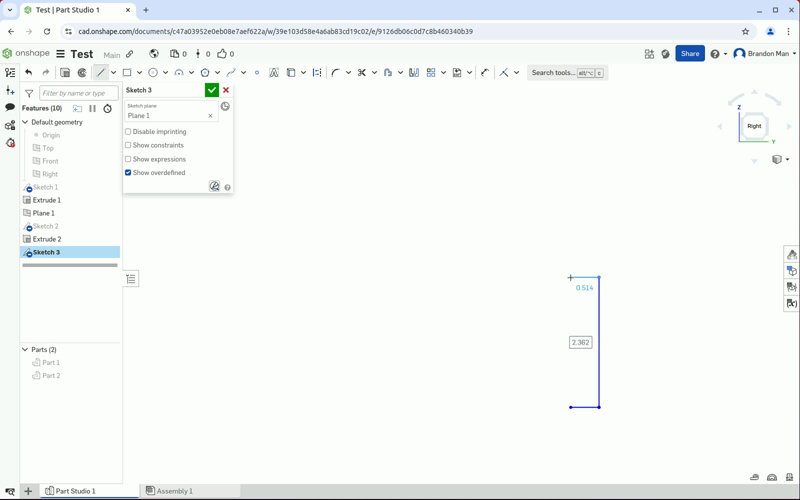
scroll(-6)
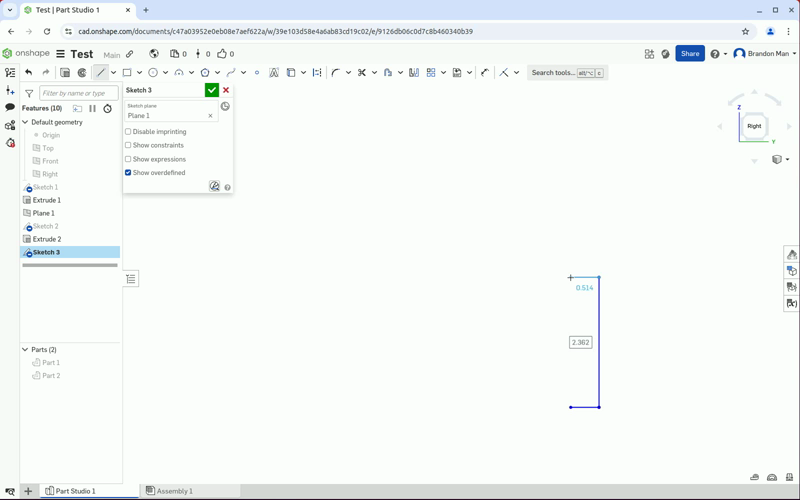
scroll(-6)
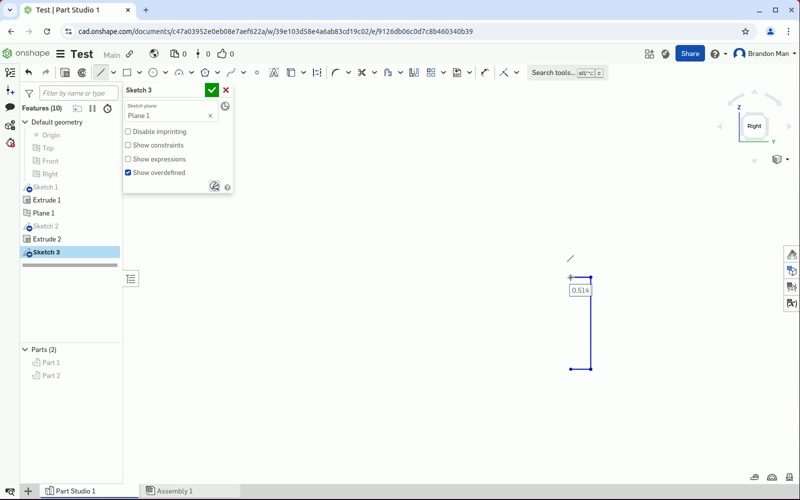
scroll(-6)
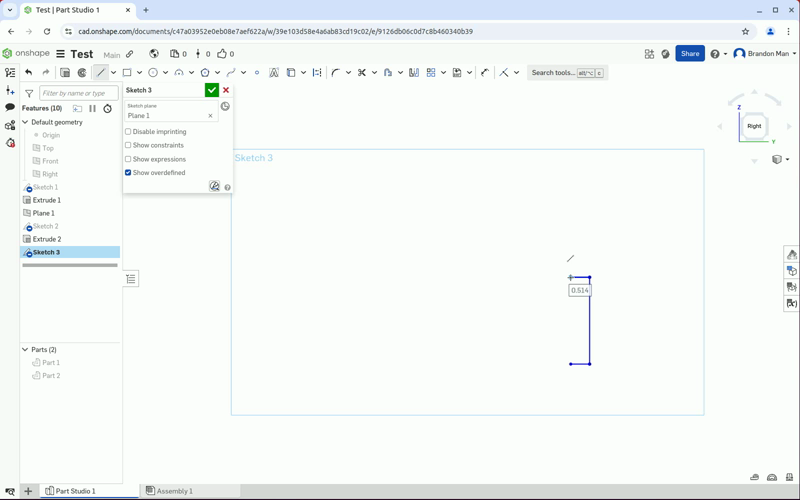
scroll(-6)
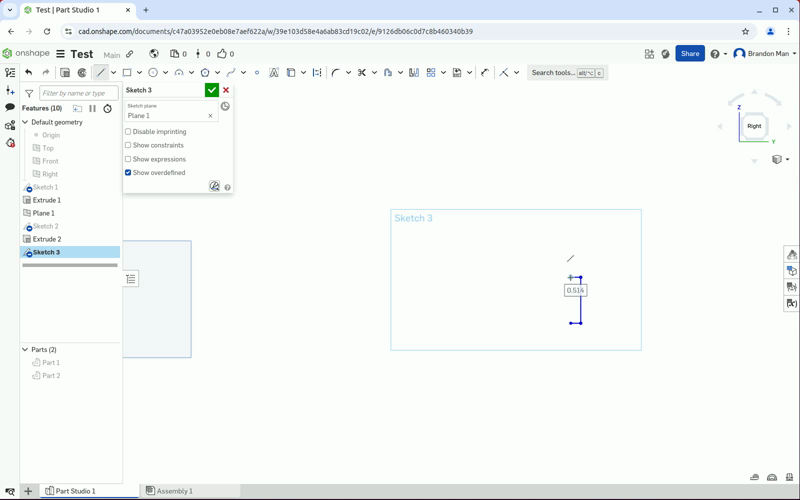
scroll(-6)
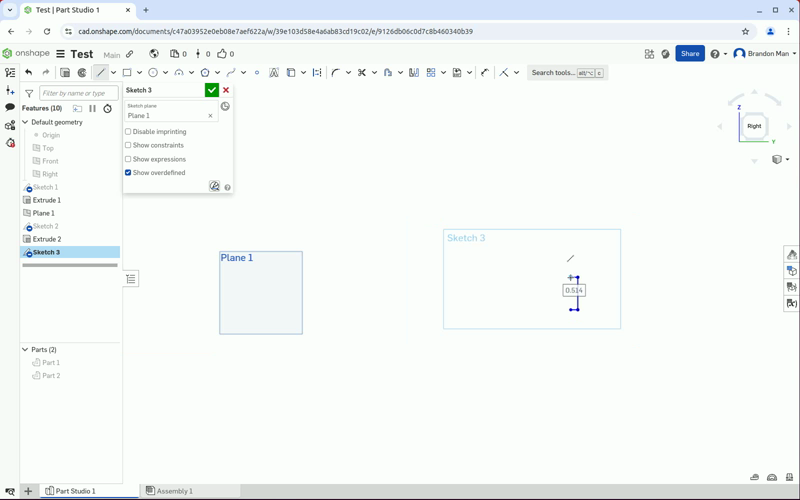
scroll(-6)
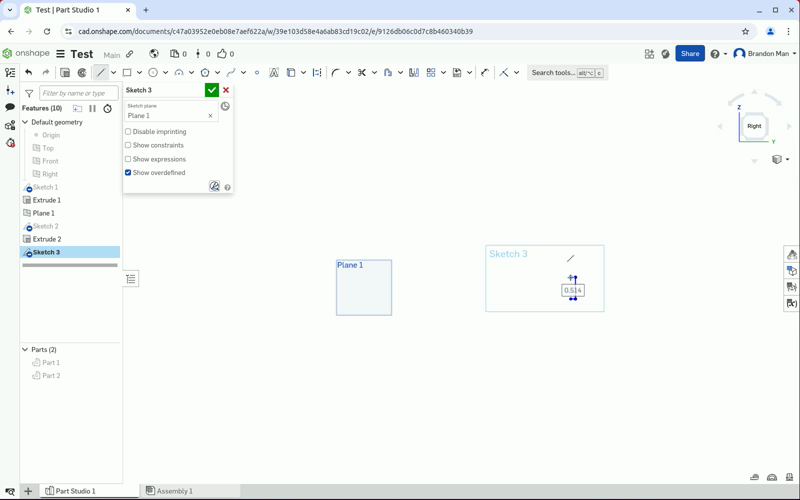
scroll(-6)
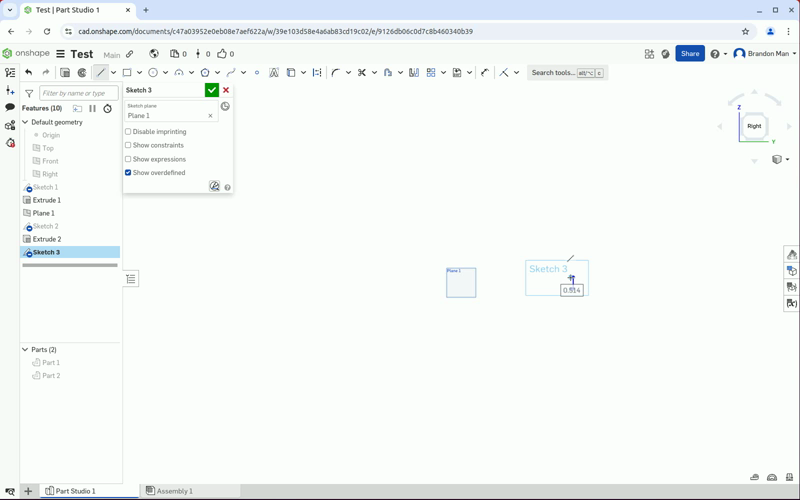
key_up(shift)
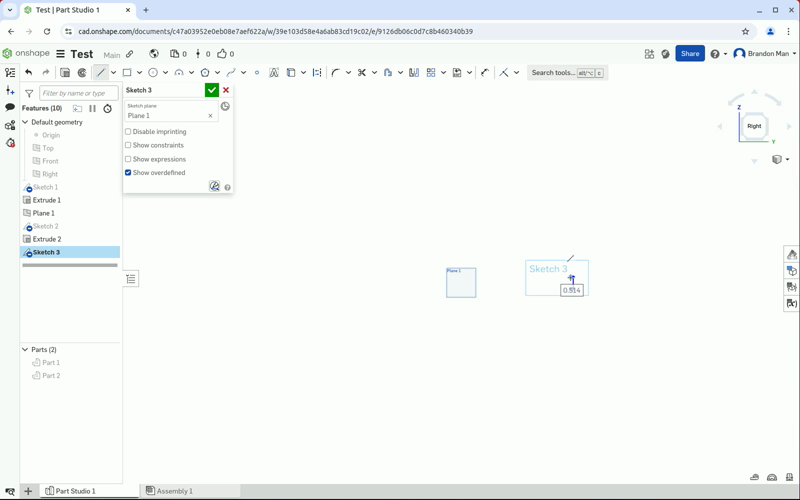
mouse_move(589, 277)
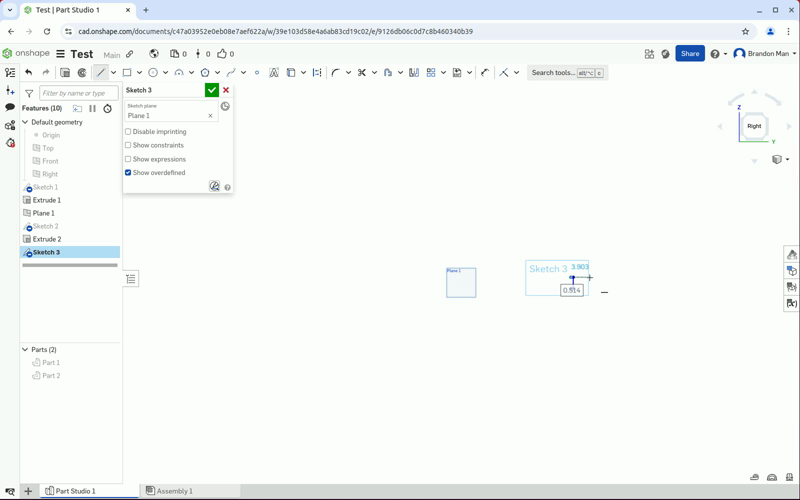
key_down(shift)
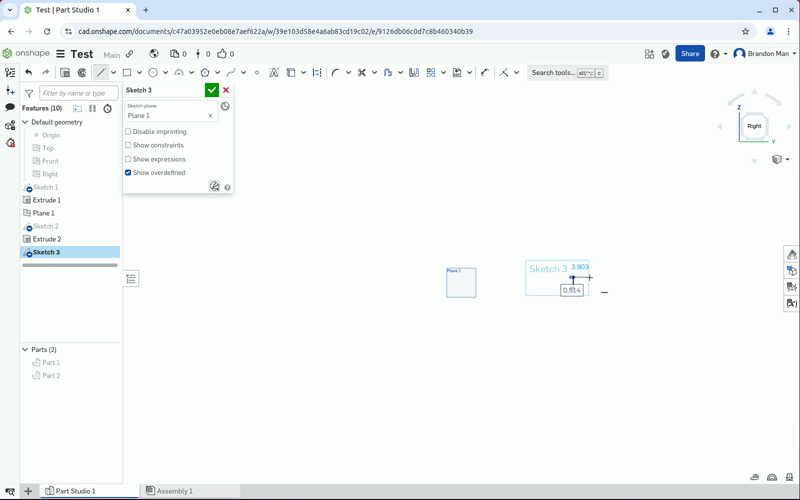
mouse_move(570, 288)
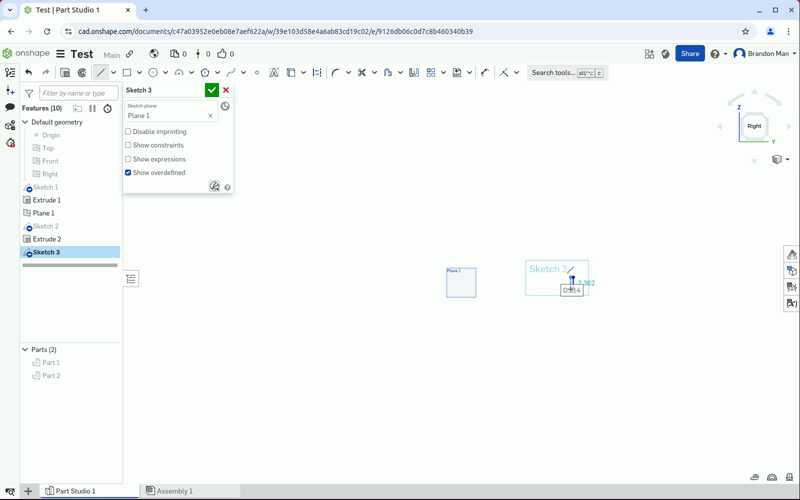
scroll(6)
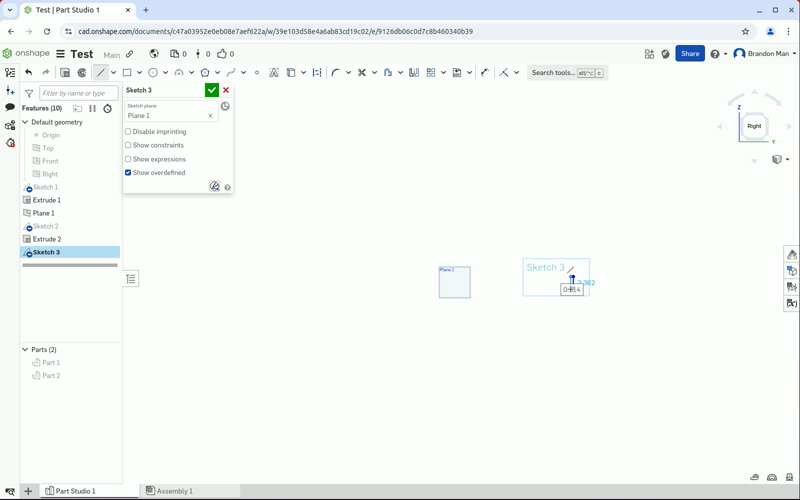
scroll(6)
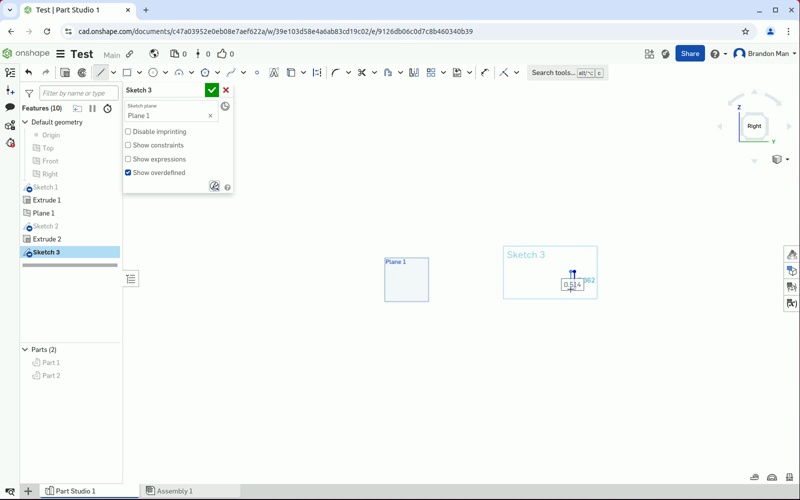
scroll(6)
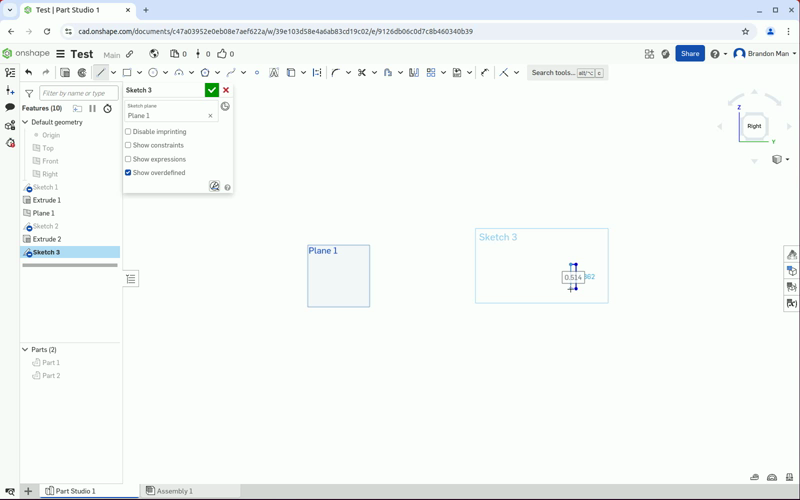
scroll(6)
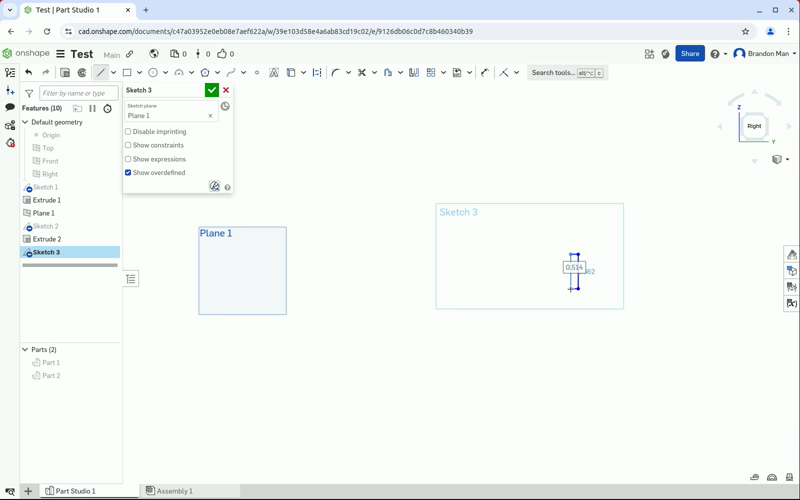
scroll(6)
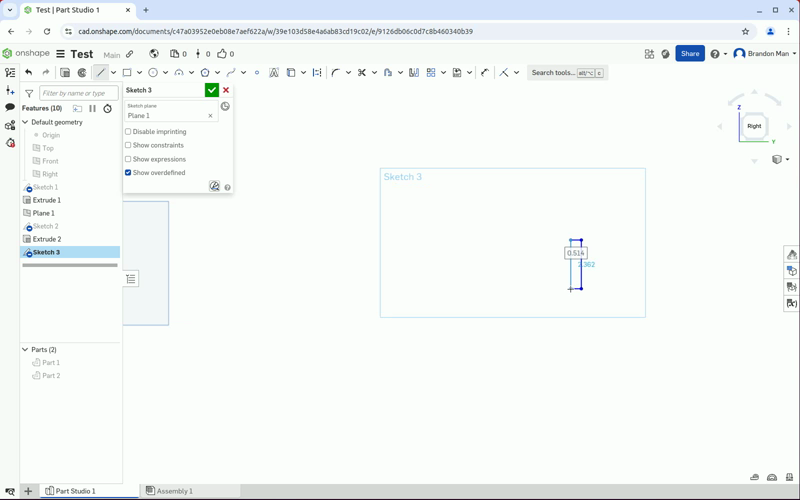
scroll(6)
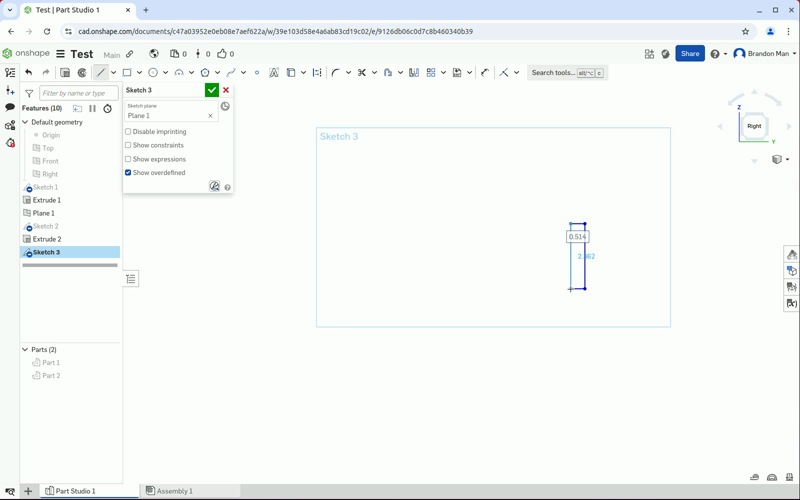
scroll(6)
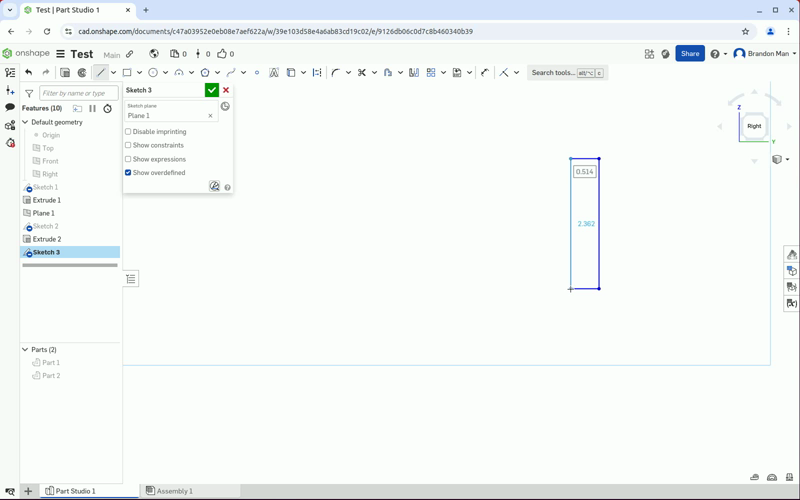
key_up(shift)
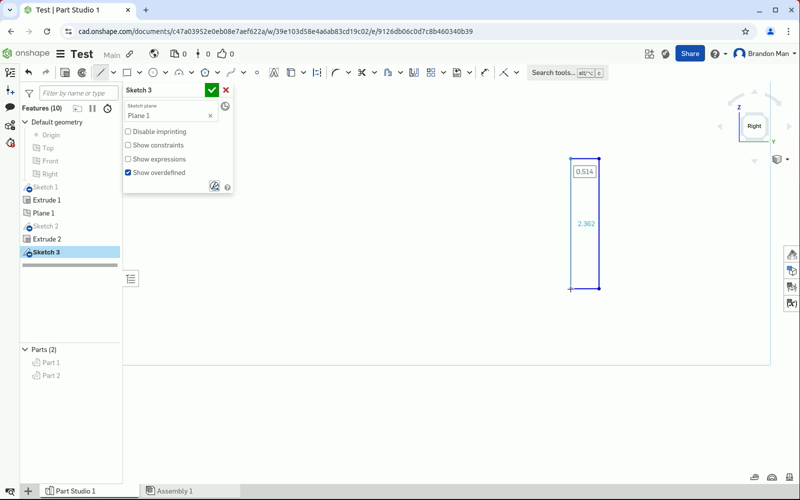
click(570, 288)
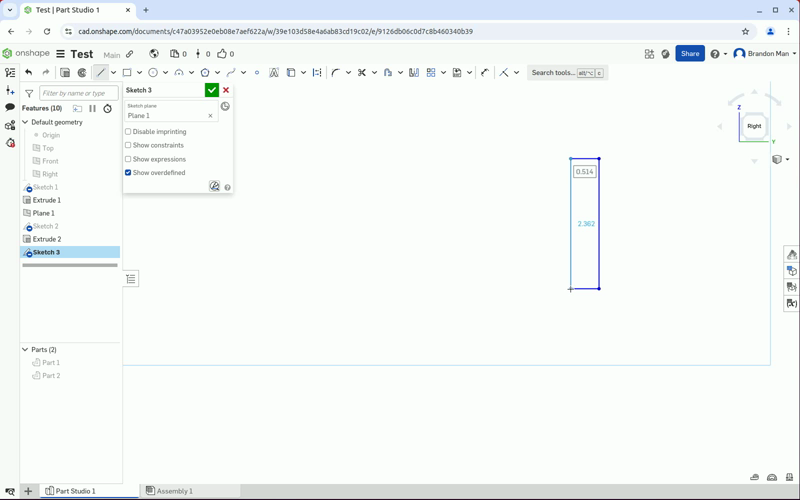
scroll(-6)
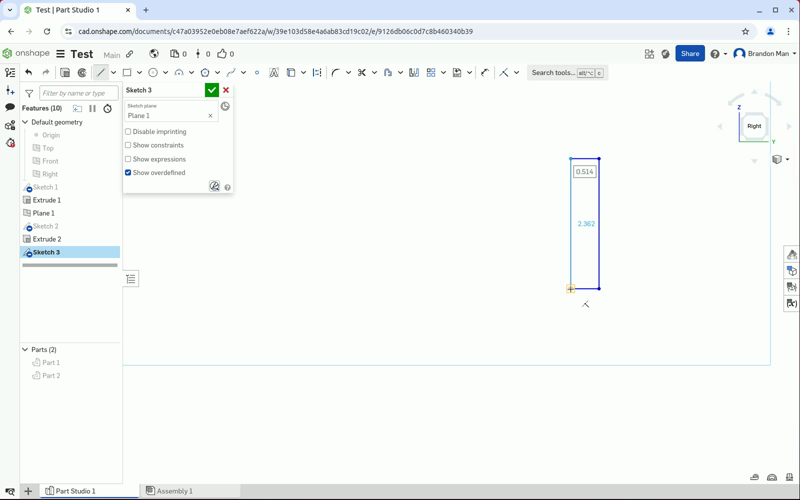
scroll(-6)
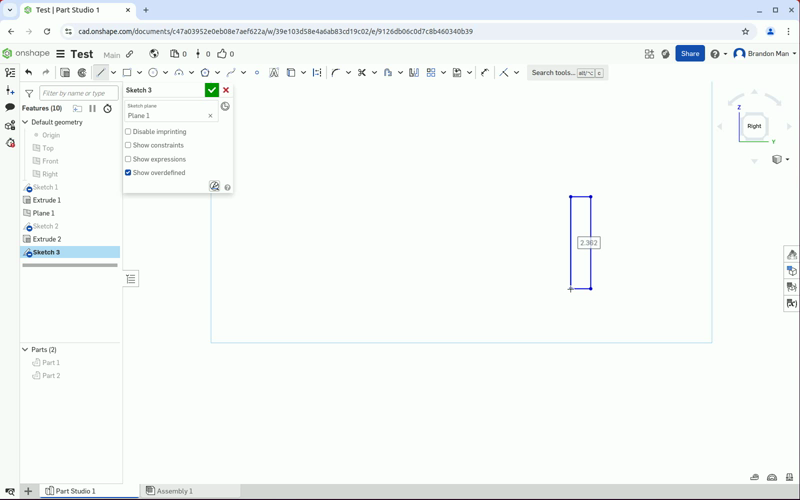
scroll(-6)
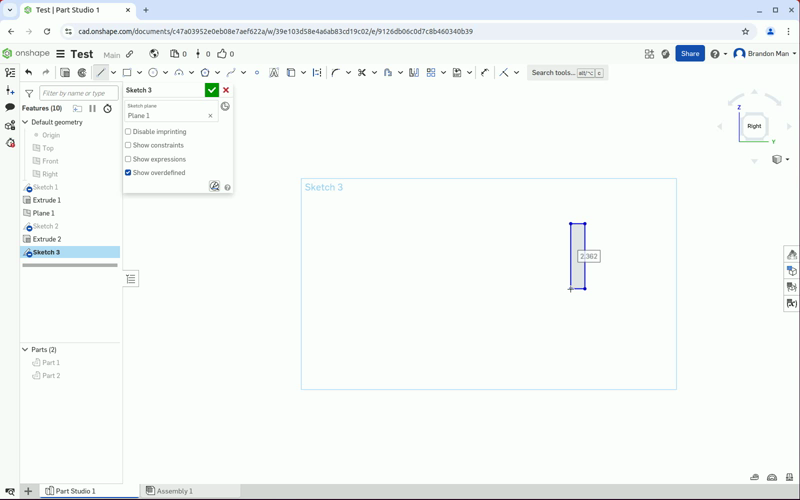
scroll(-6)
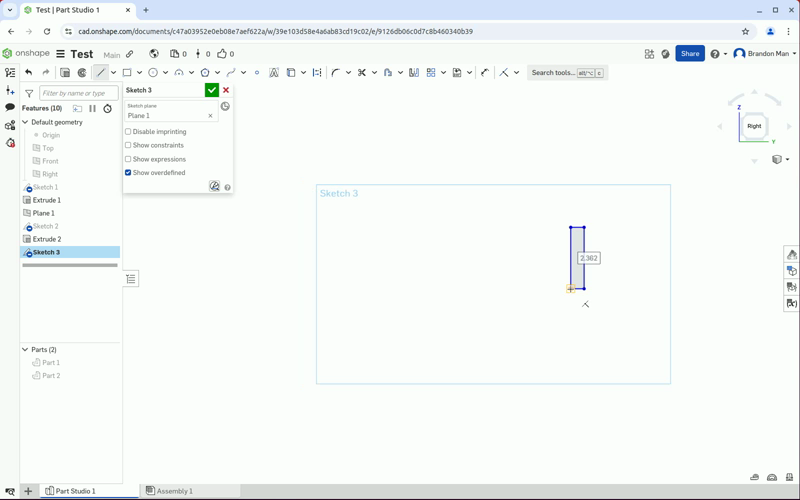
scroll(-6)
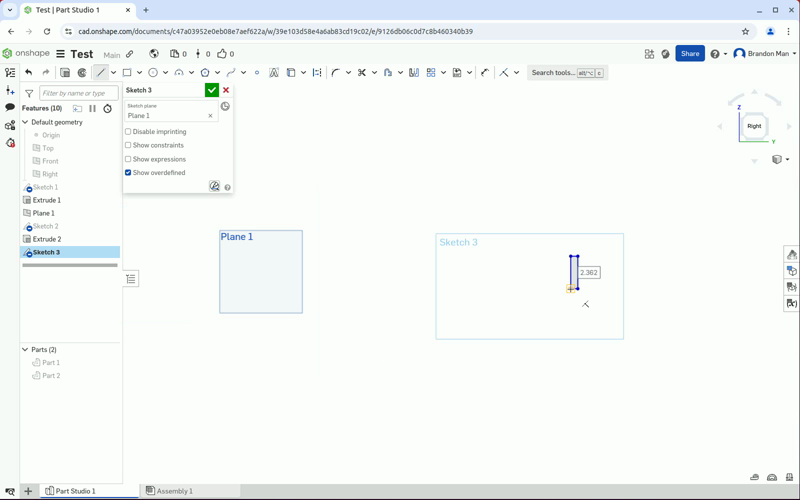
scroll(-6)
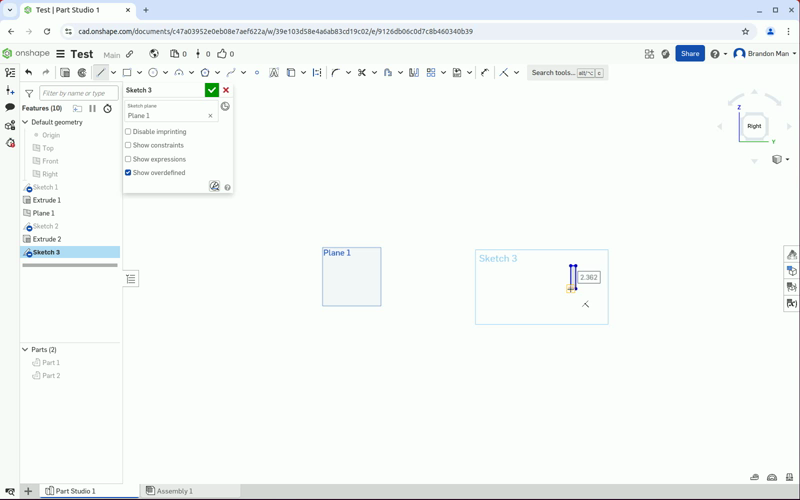
scroll(-6)
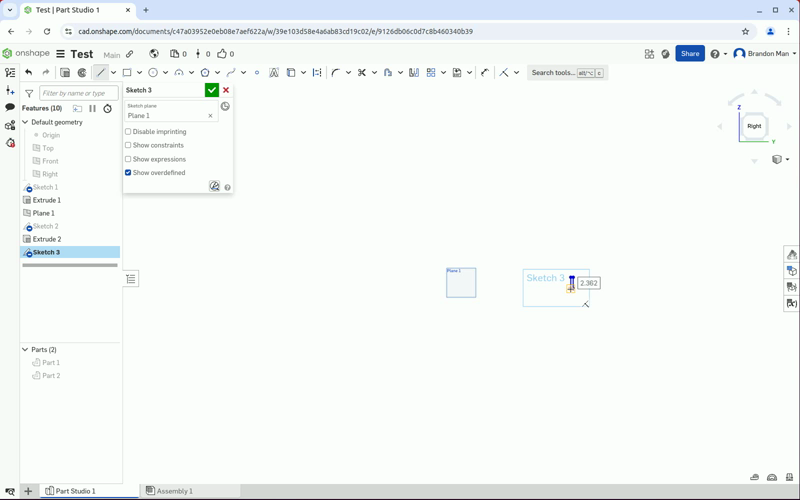
key(esc)
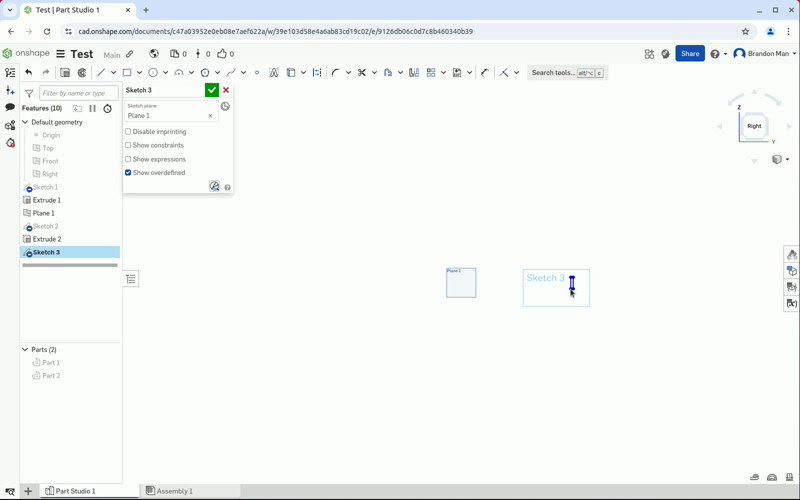
mouse_move(571, 284)
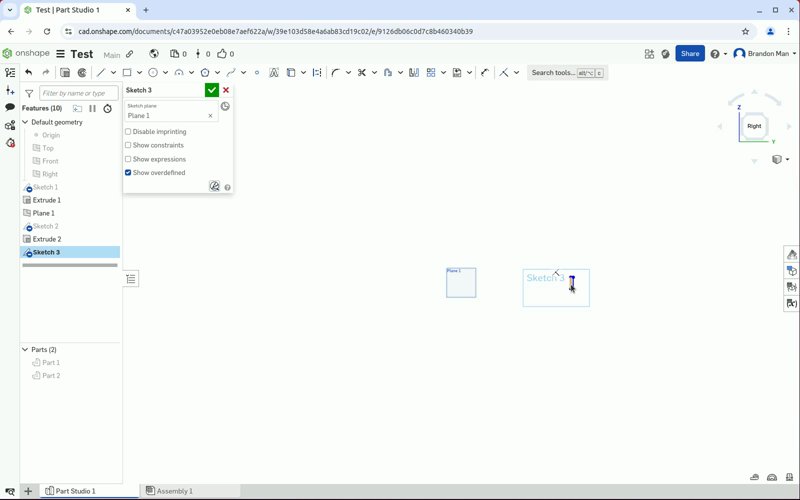
scroll(6)
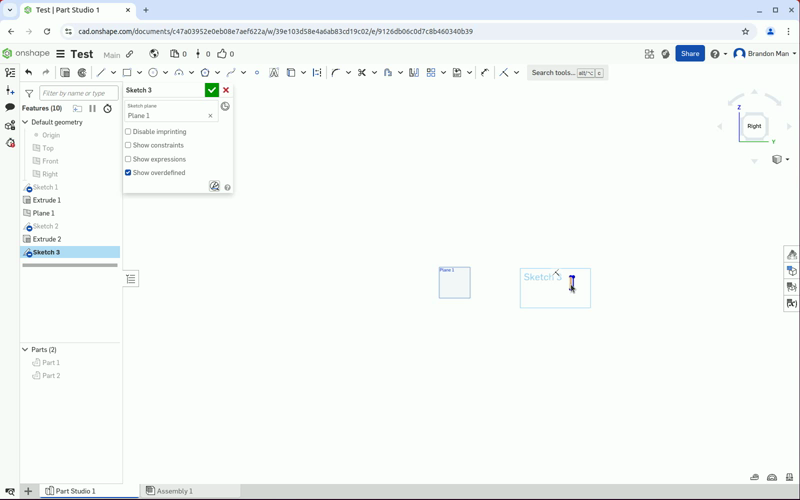
scroll(6)
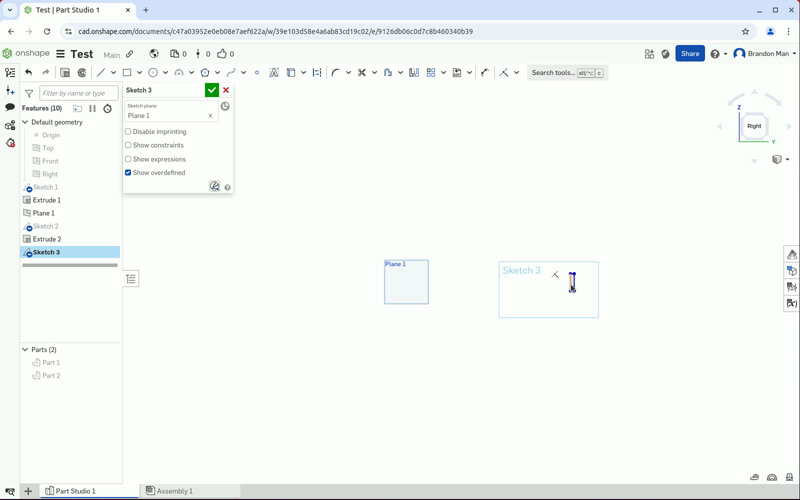
scroll(6)
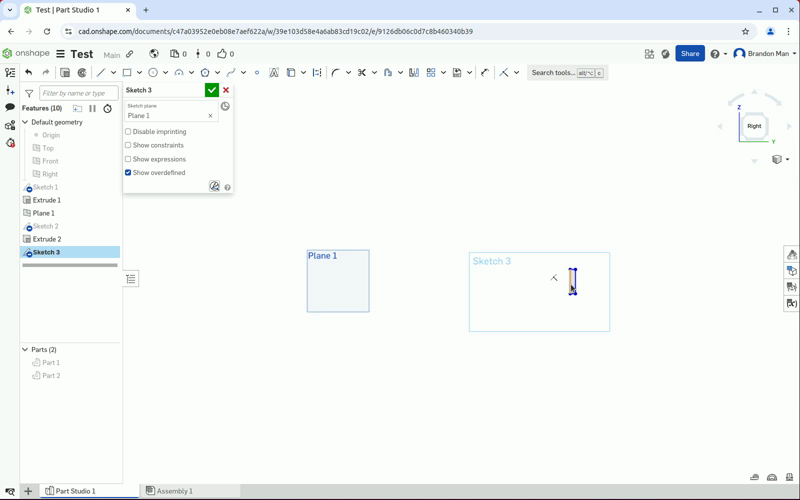
scroll(6)
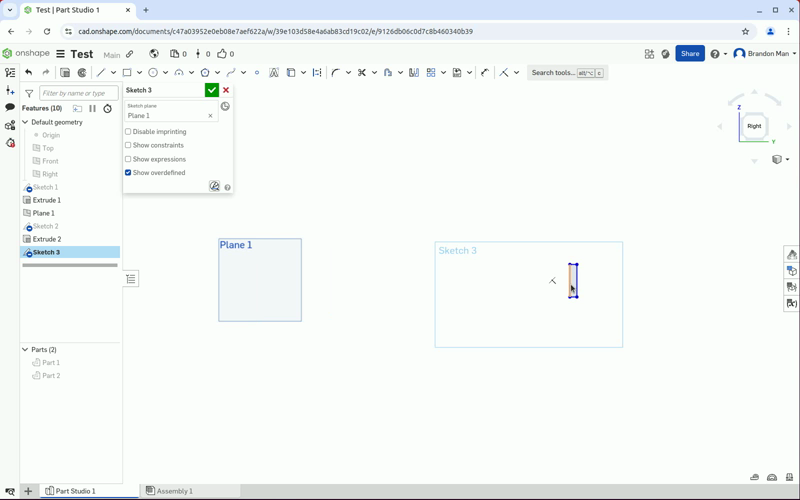
scroll(6)
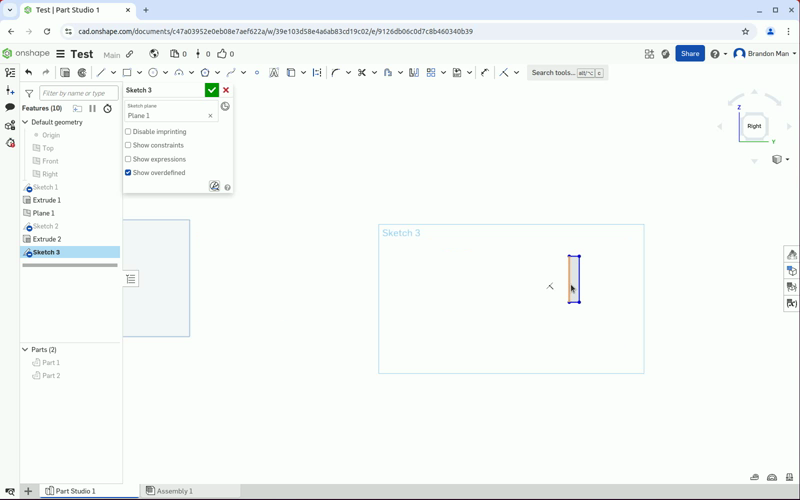
scroll(6)
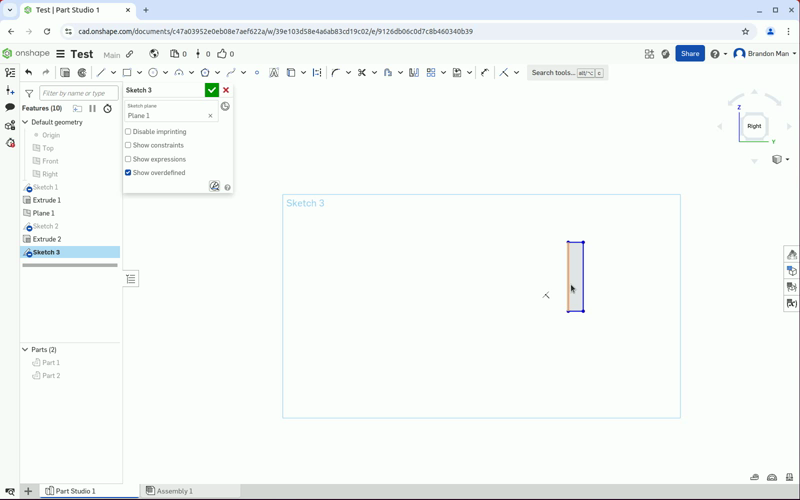
scroll(6)
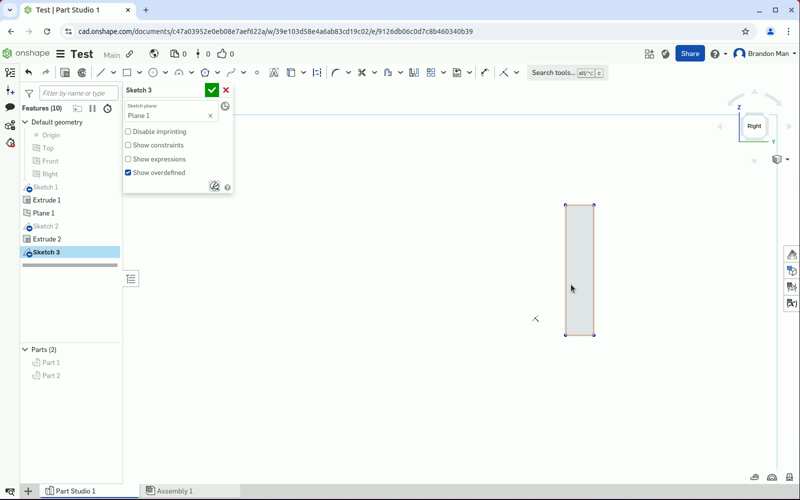
click(571, 284)
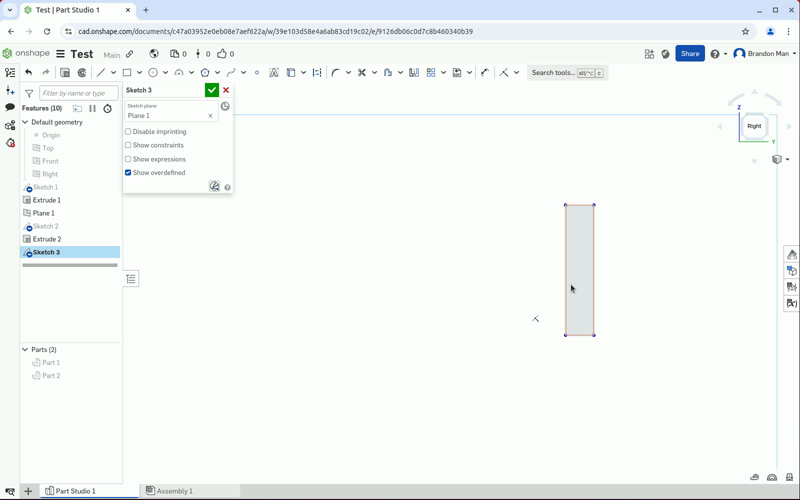
scroll(-6)
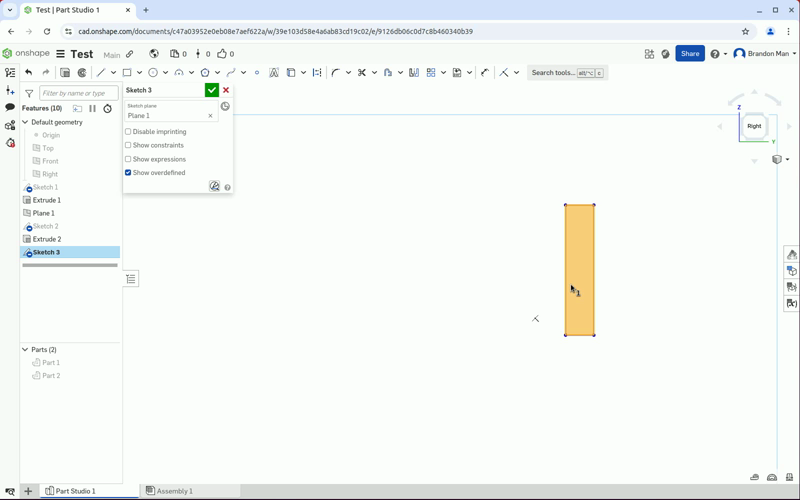
scroll(-6)
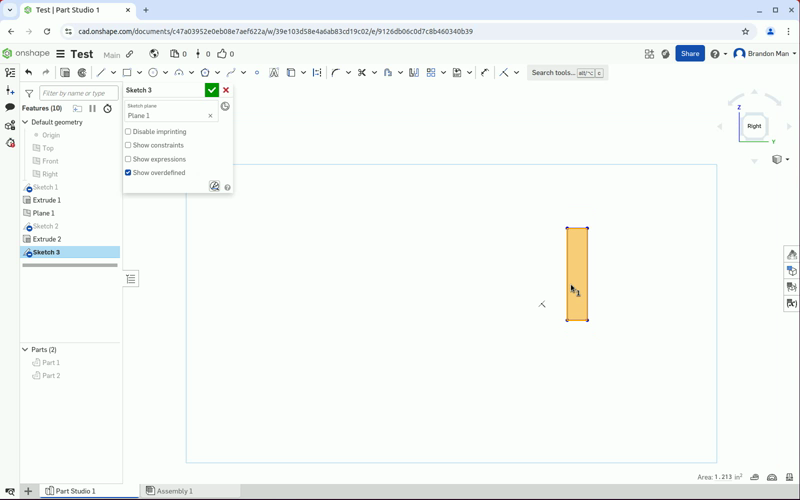
scroll(-6)
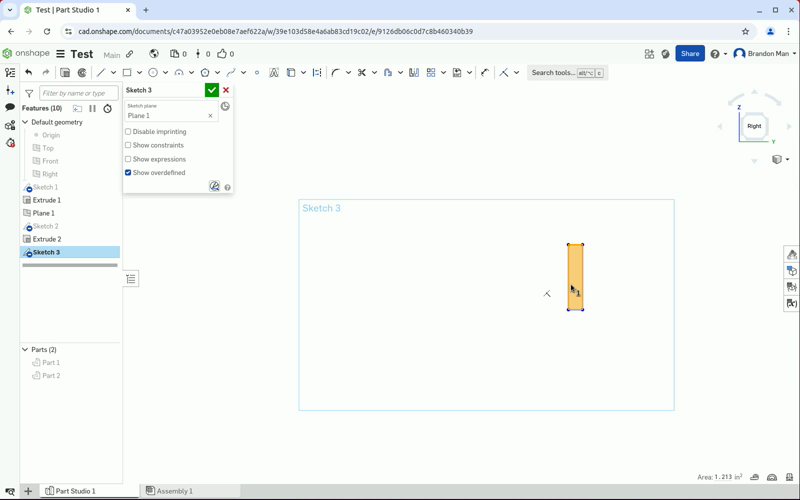
scroll(-6)
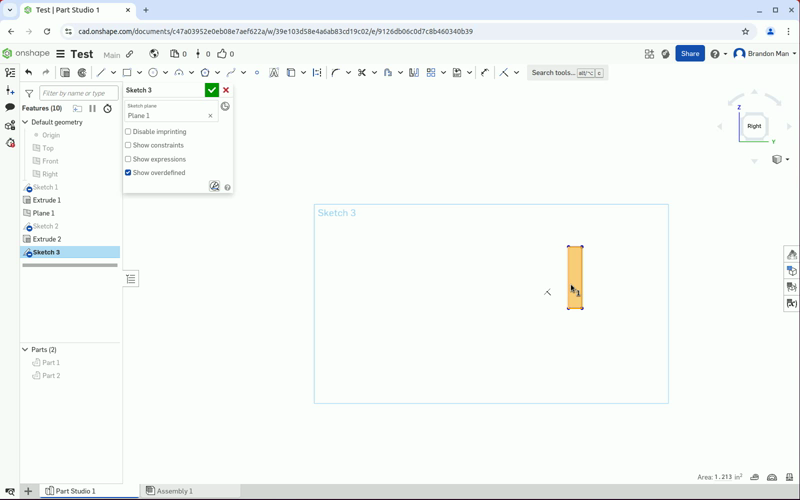
scroll(-6)
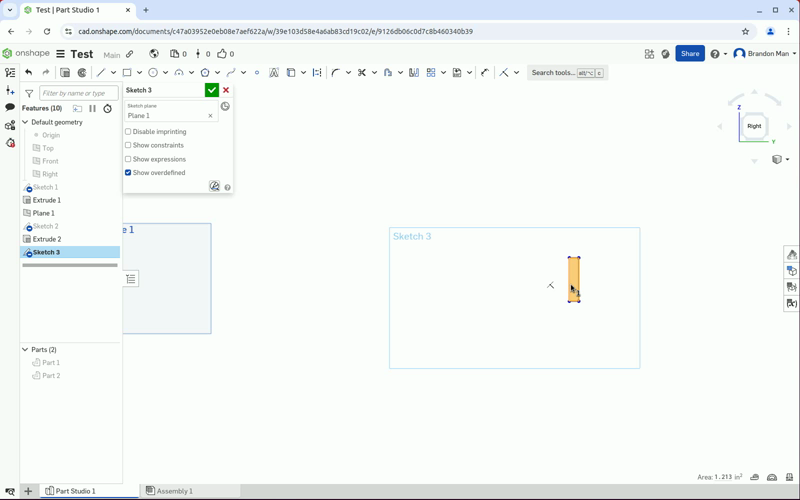
scroll(-6)
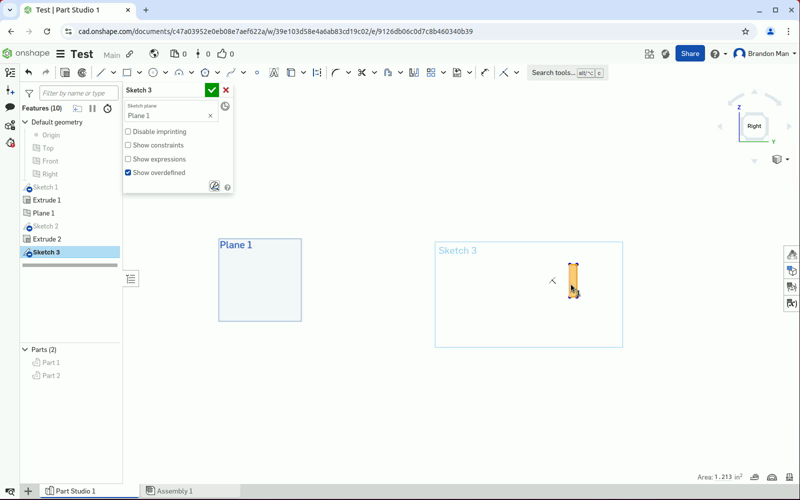
scroll(-6)
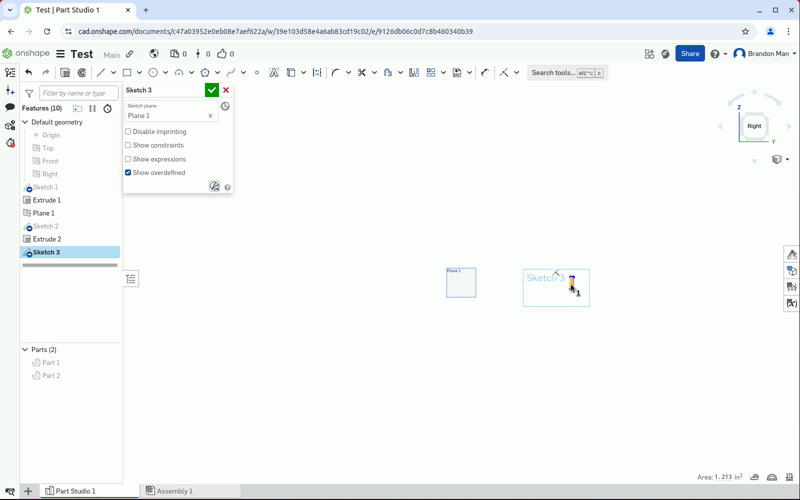
mouse_move(73, 352)
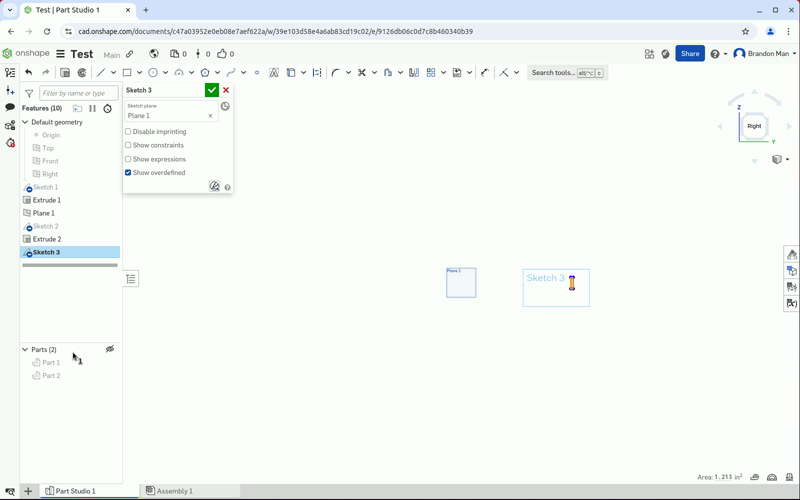
key(shift+y)
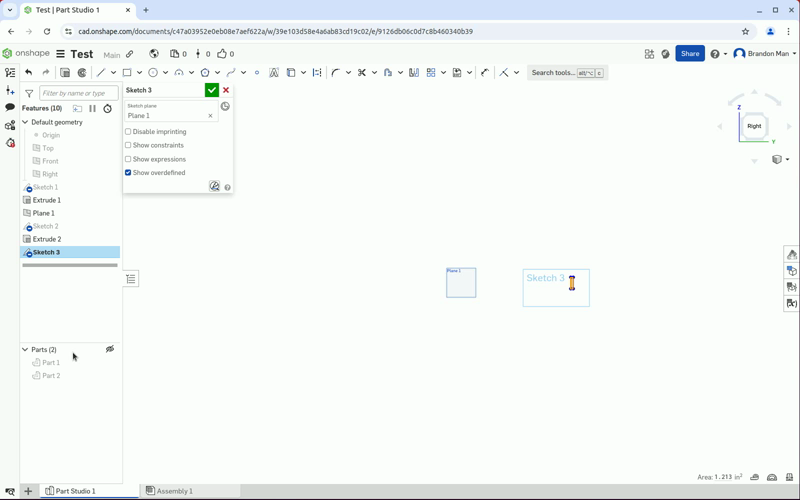
key(shift+e)
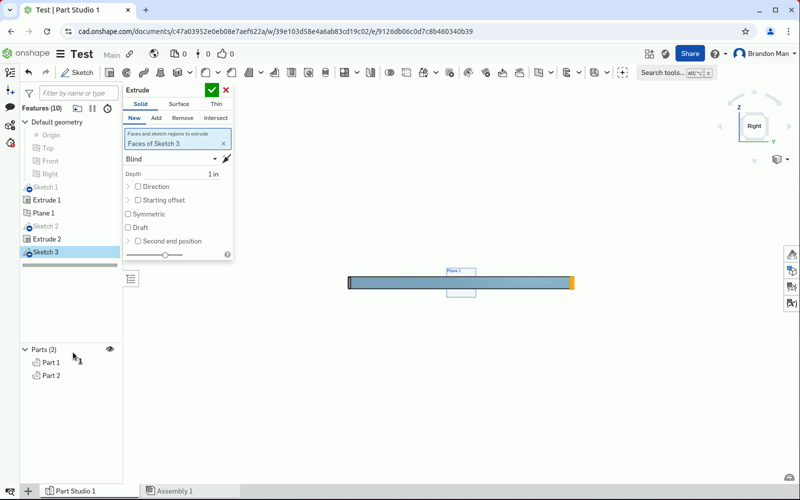
mouse_move(143, 106)
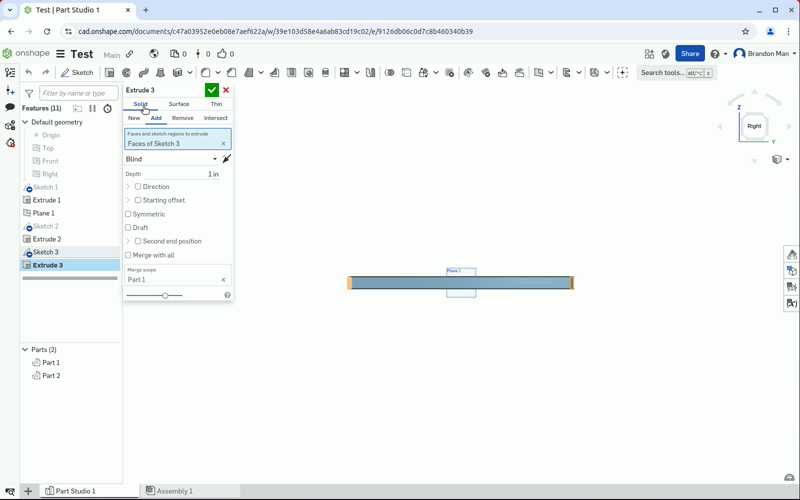
click(143, 106)
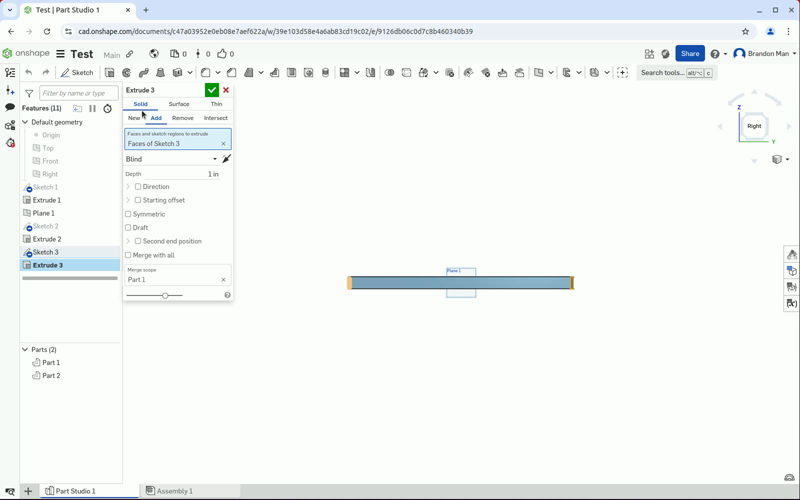
mouse_move(137, 120)
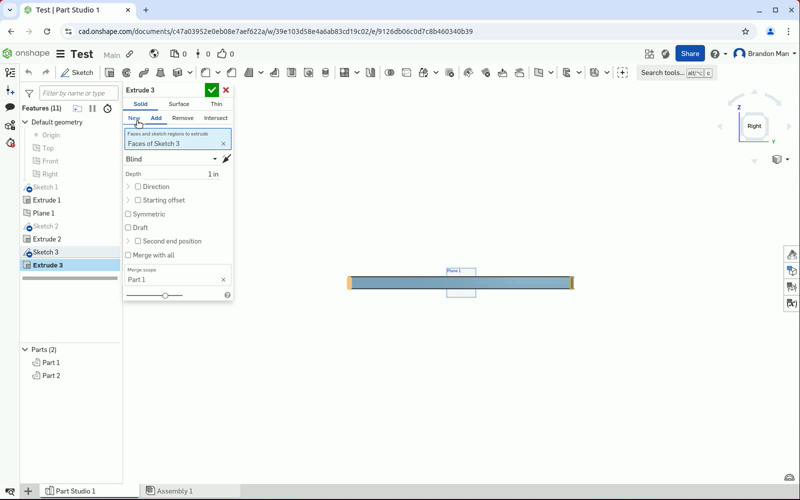
click(137, 120)
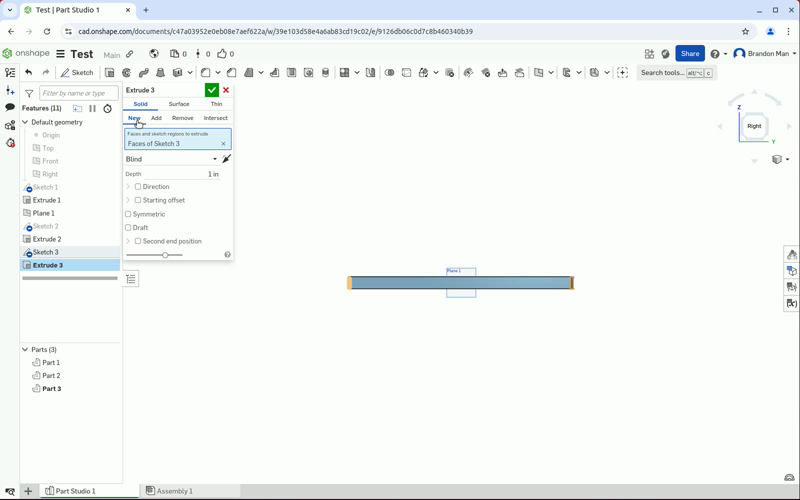
key(tab, 4)
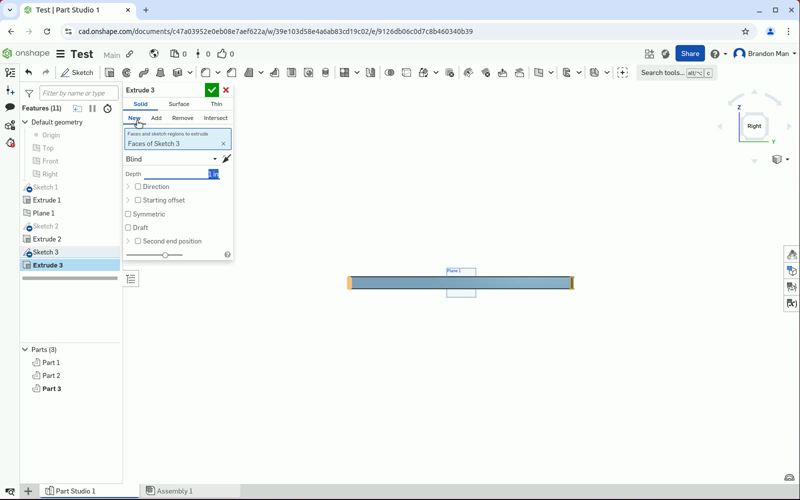
text(2.648)
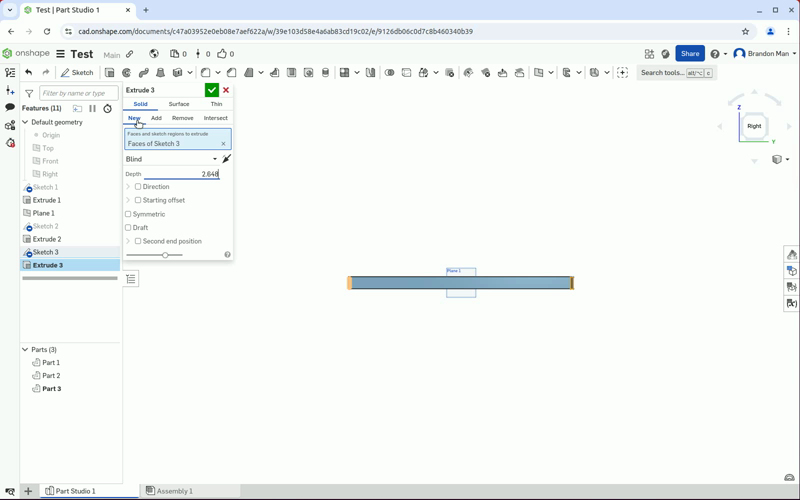
key(enter)
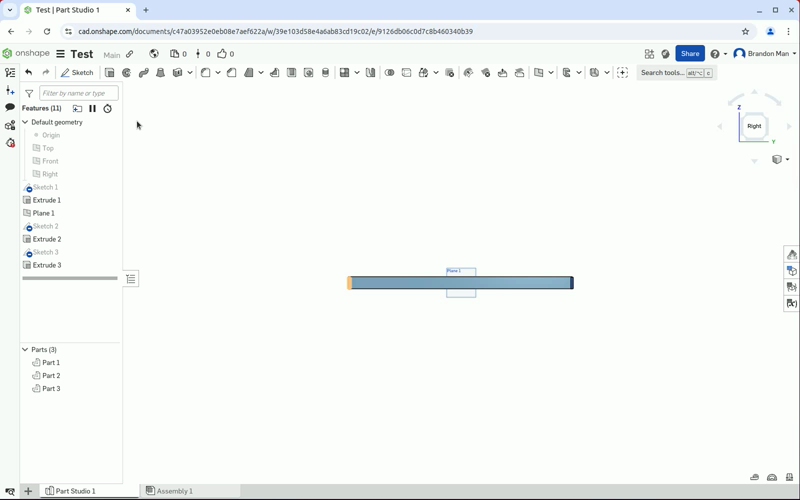
key(shift+h)
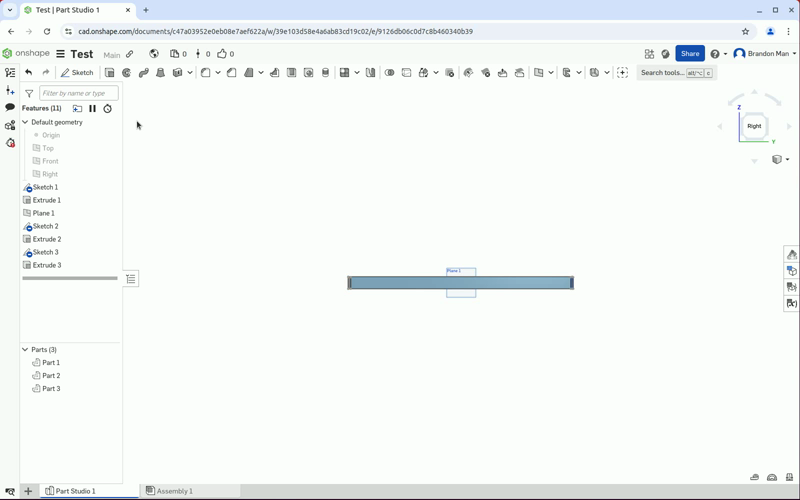
key(shift+h)
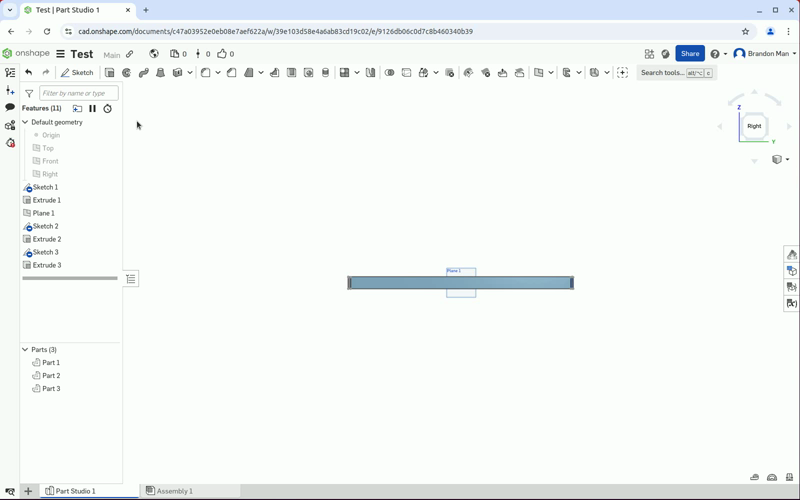
key(shift+7)
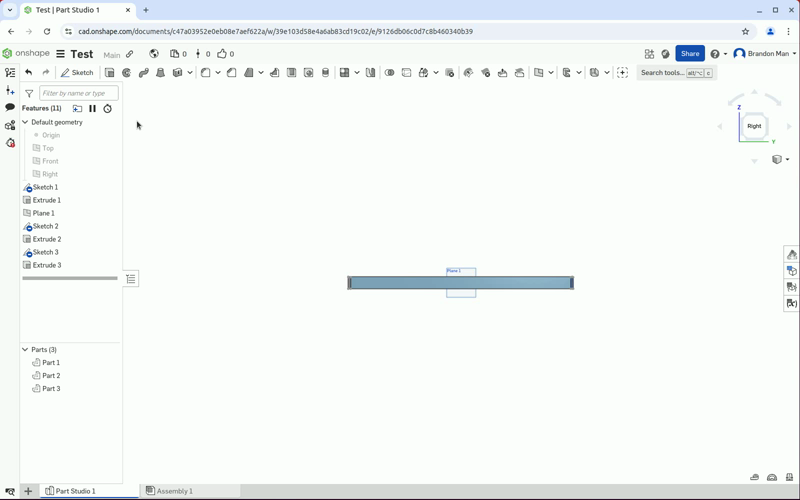
key(right, 2)
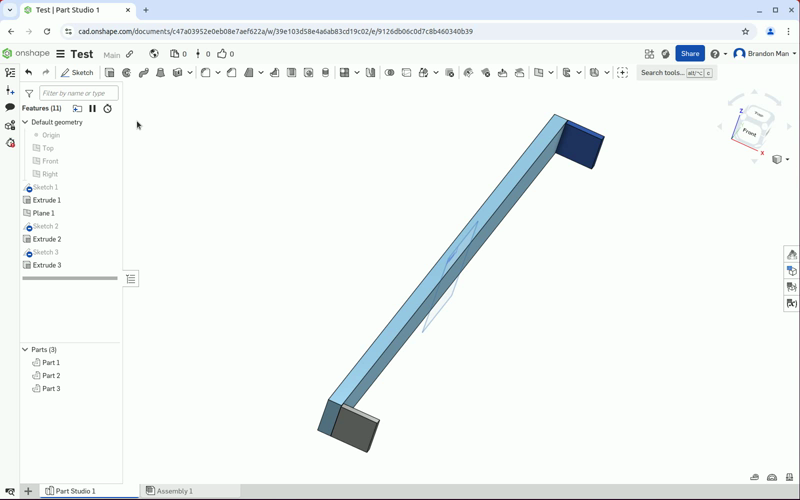
key(down, 2)
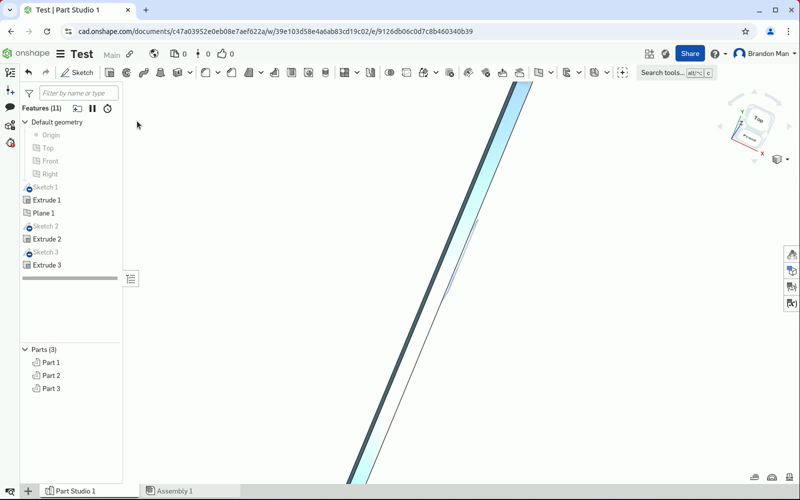
key(up, 2)
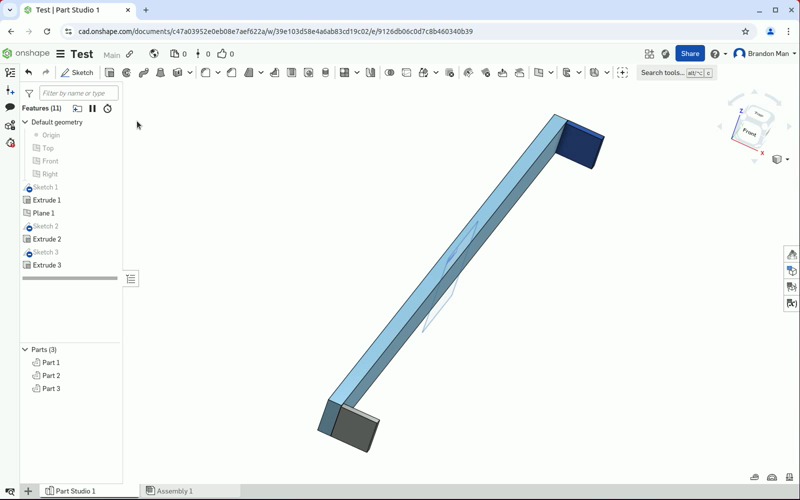
key(left, 2)
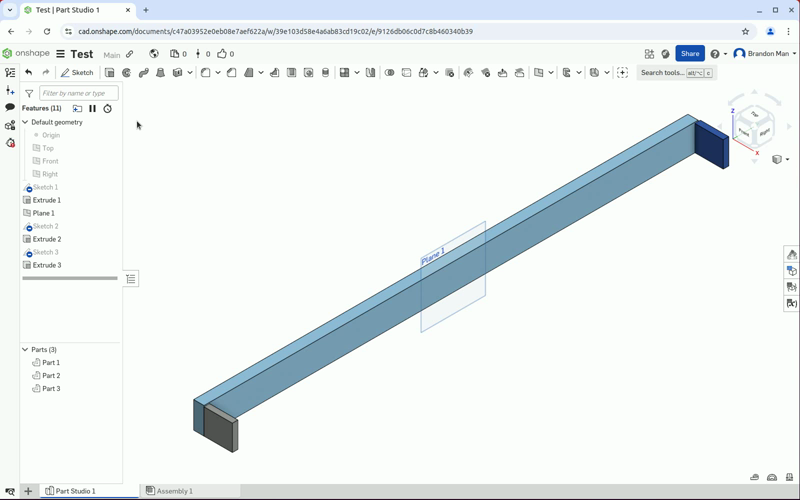
mouse_move(73, 189)
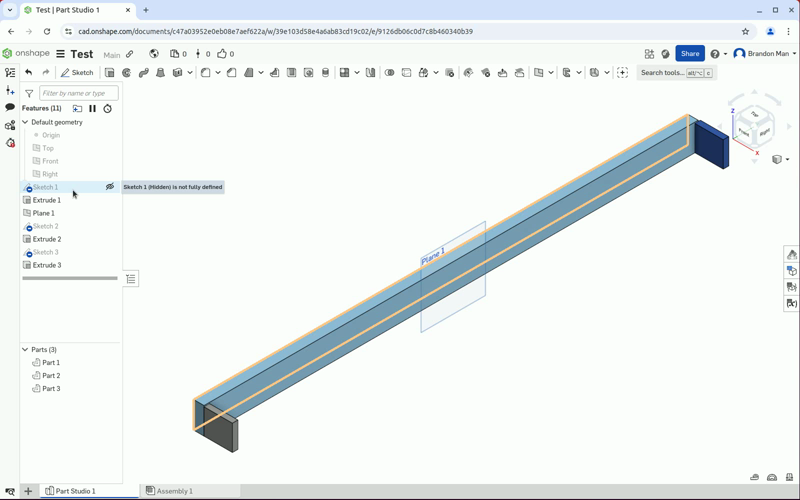
click(73, 189)